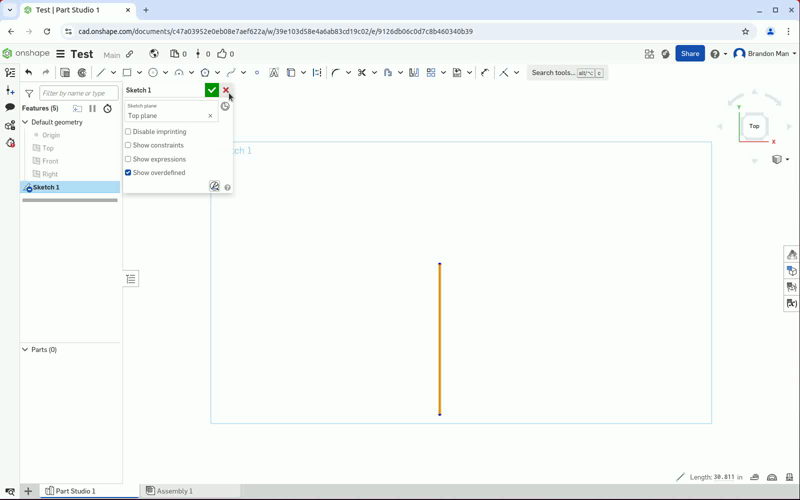
key(shift+h)
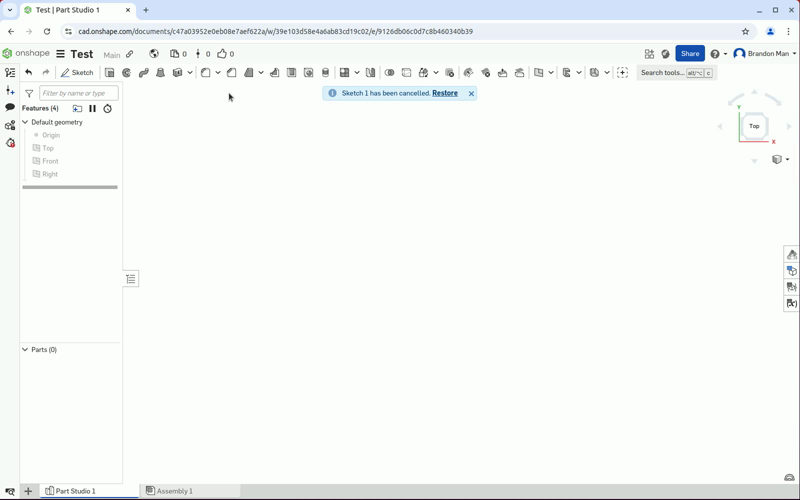
mouse_move(73, 352)
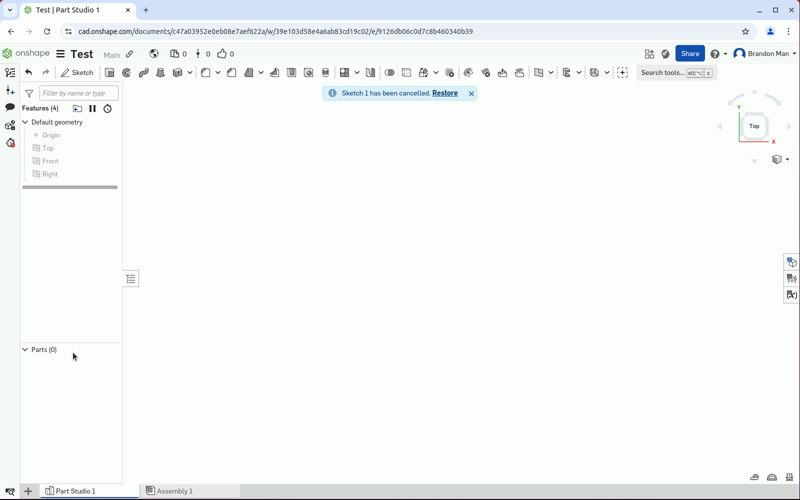
key(y)
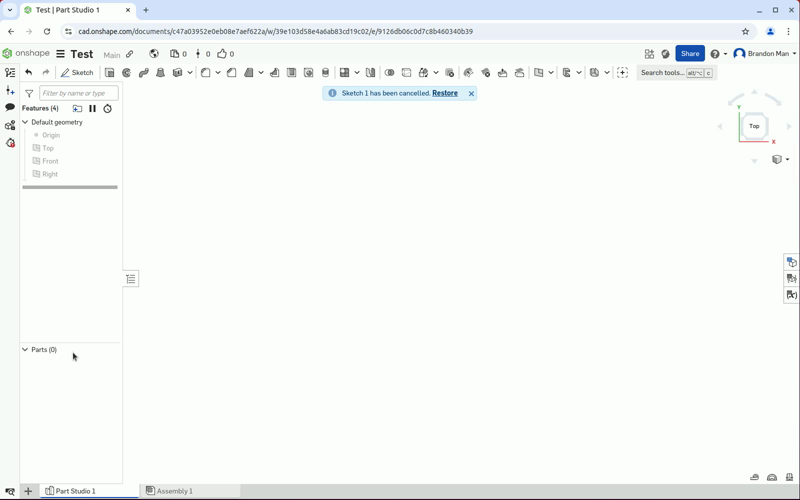
key(shift+p)
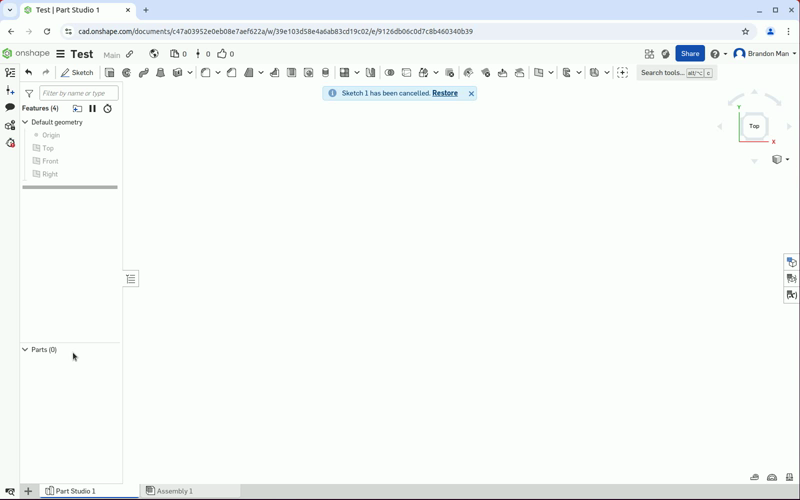
key(space)
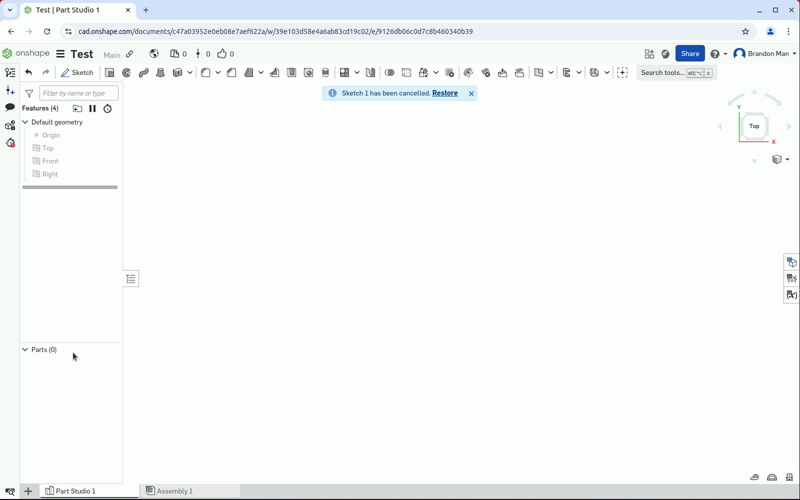
key_down(shift)
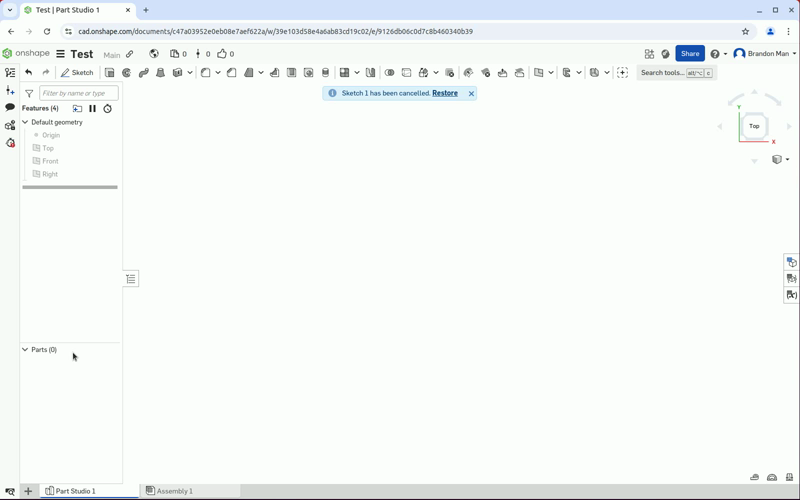
key(up)
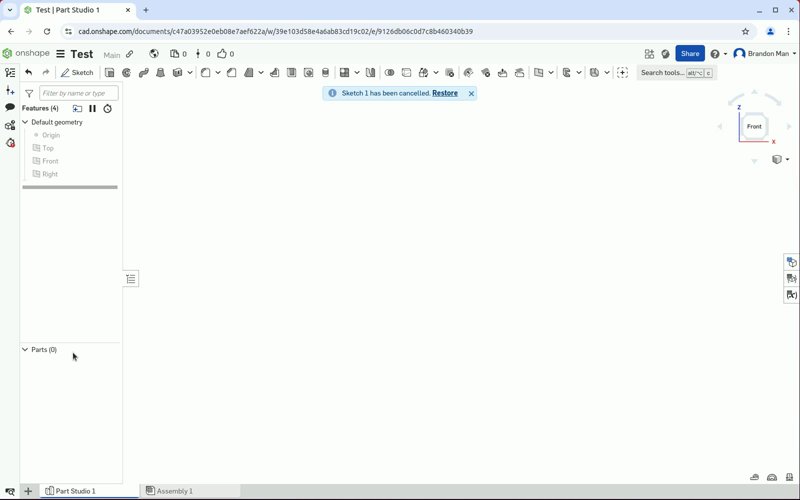
key_up(shift)
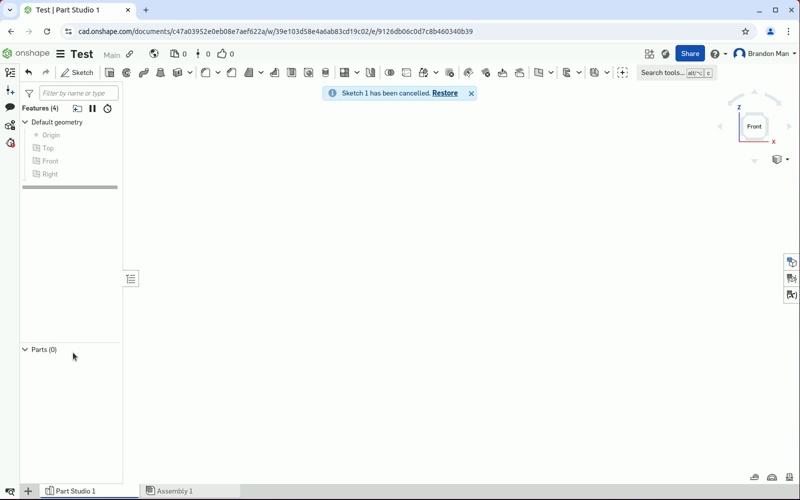
mouse_move(73, 352)
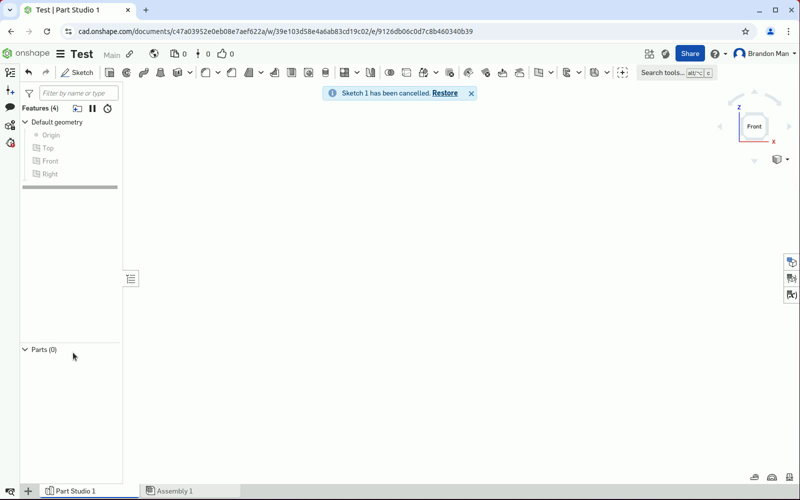
key(shift+y)
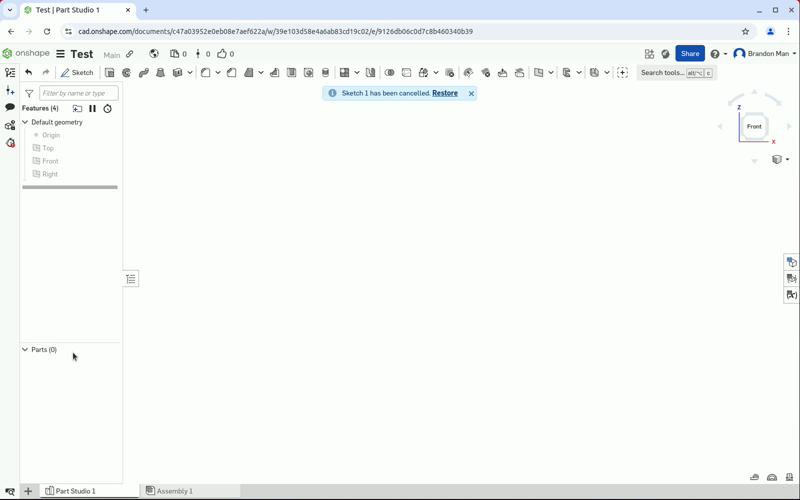
key(shift+s)
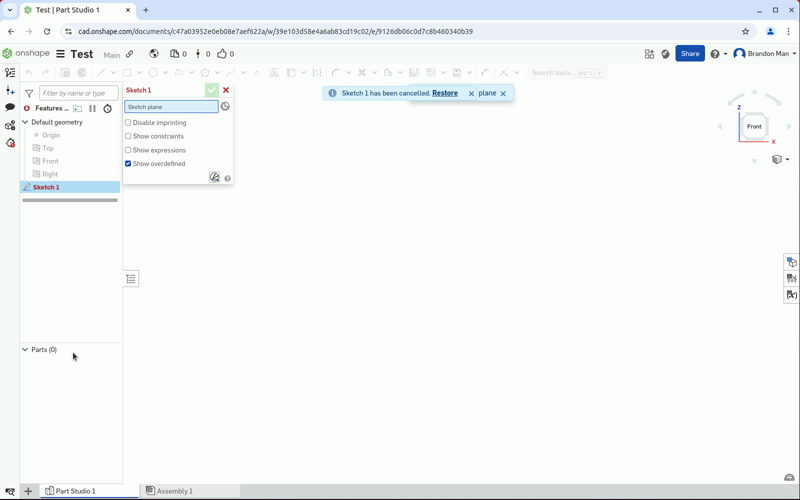
mouse_move(73, 163)
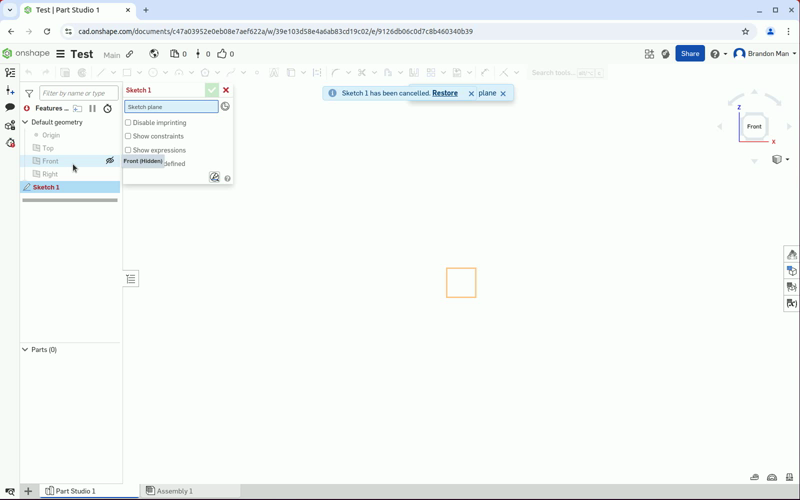
click(73, 163)
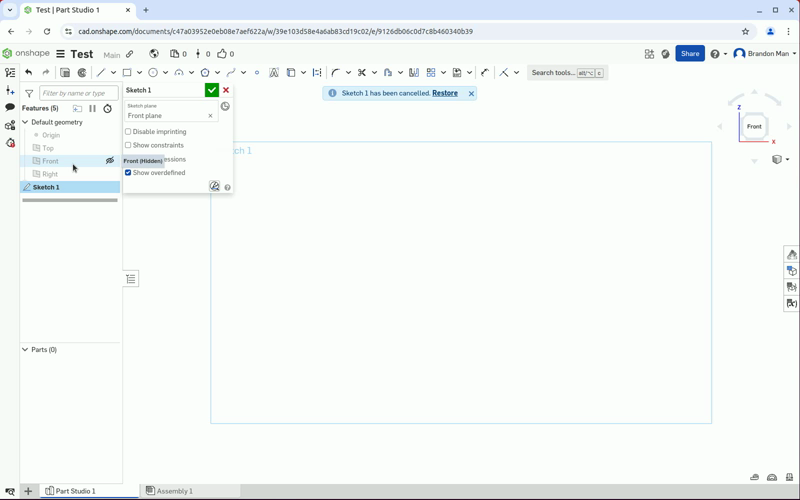
mouse_move(73, 352)
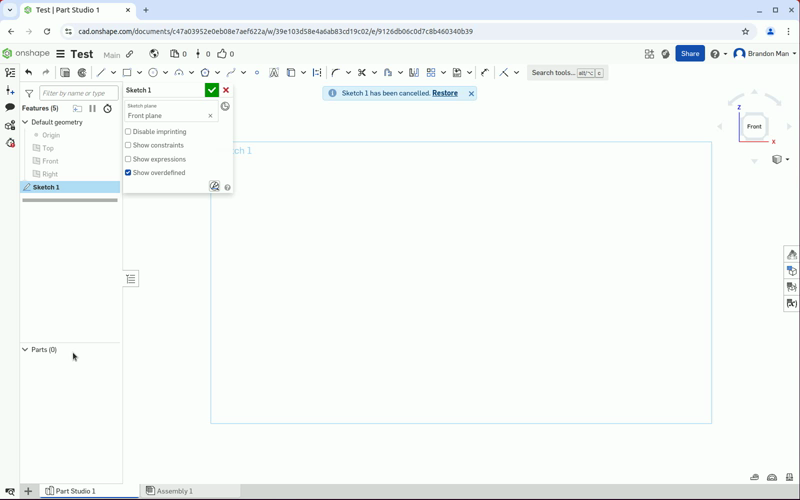
key(y)
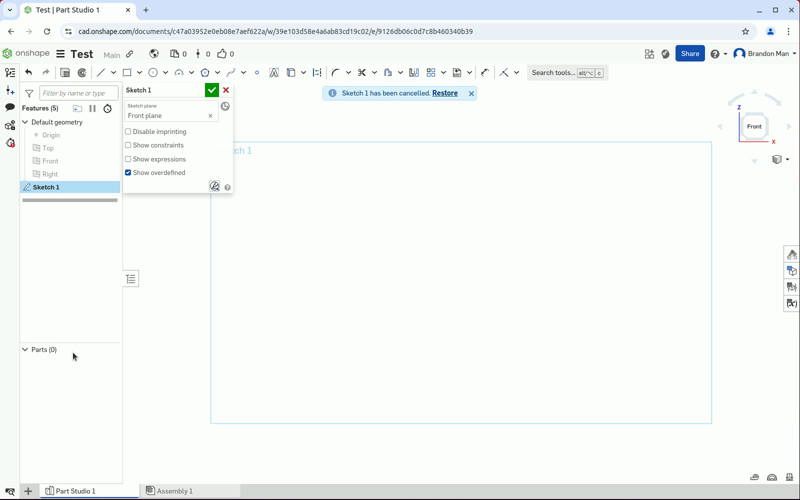
key(c)
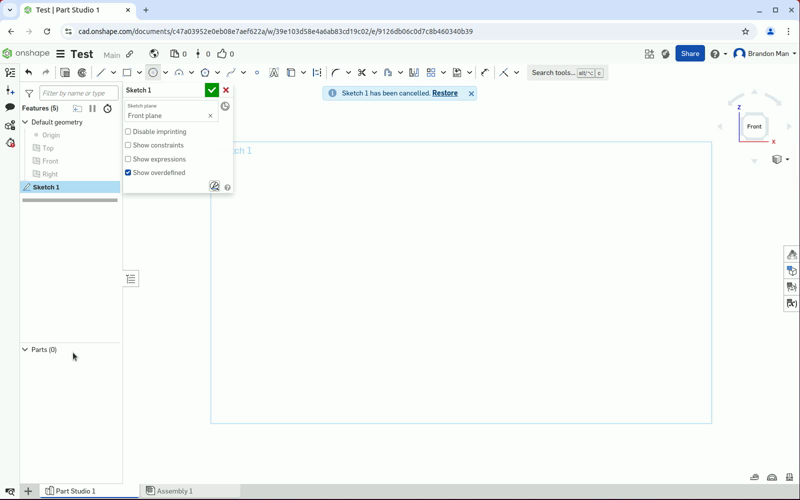
key_down(shift)
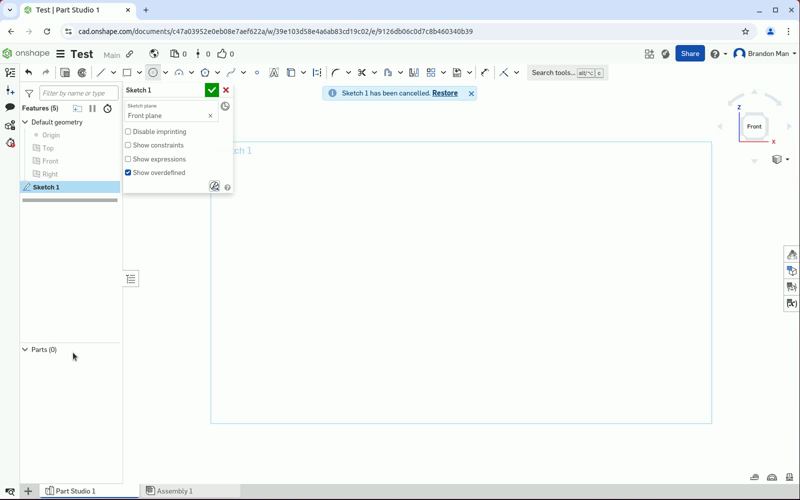
mouse_move(460, 282)
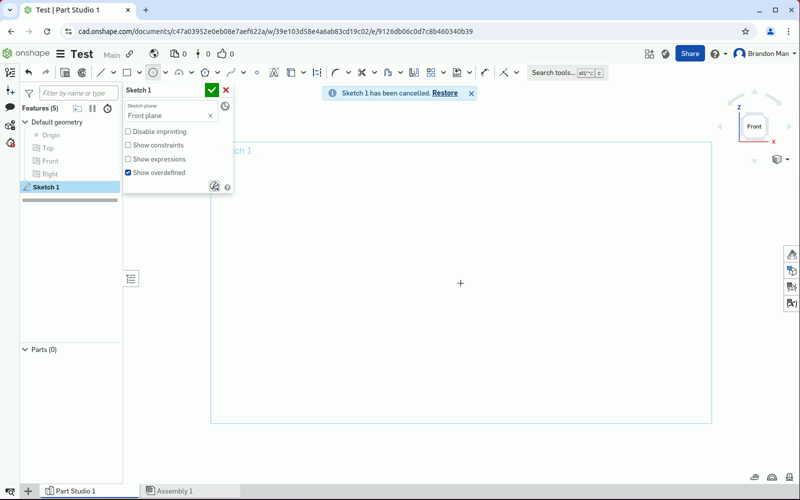
click(460, 282)
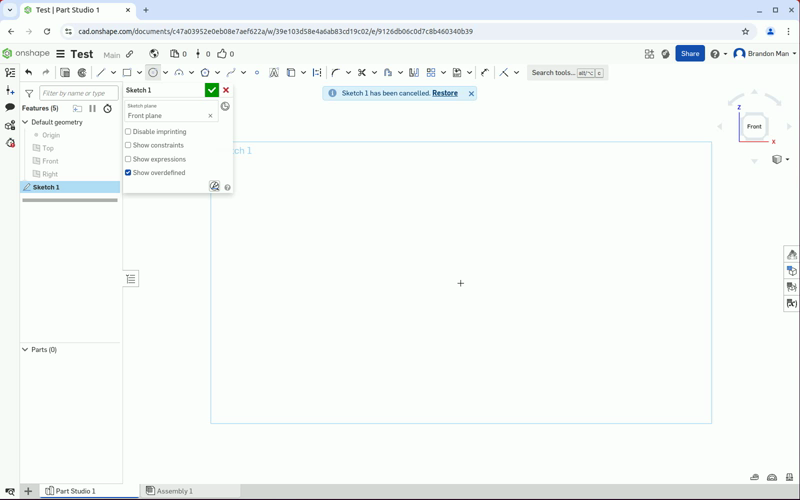
key_up(shift)
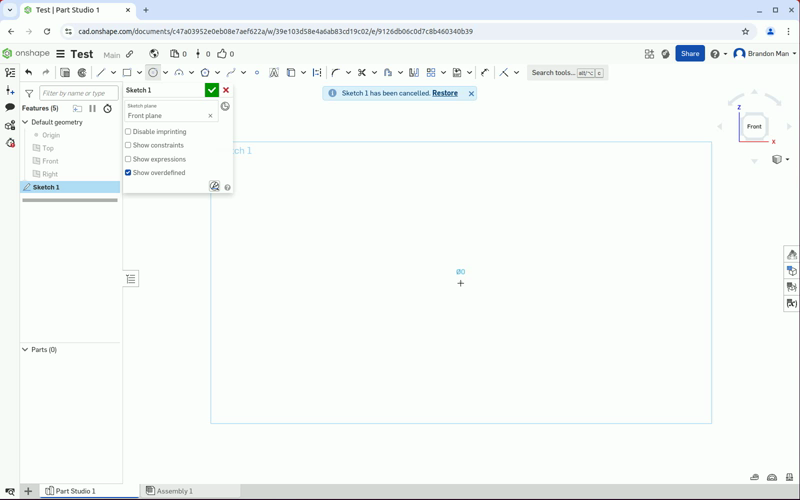
mouse_move(463, 282)
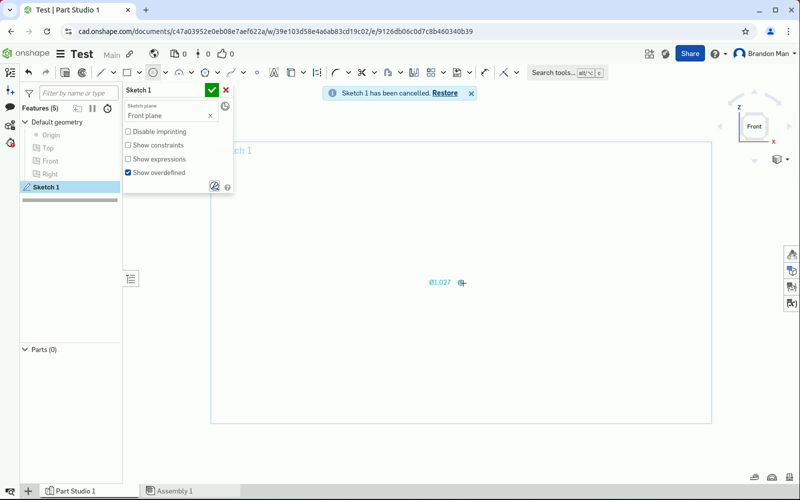
scroll(6)
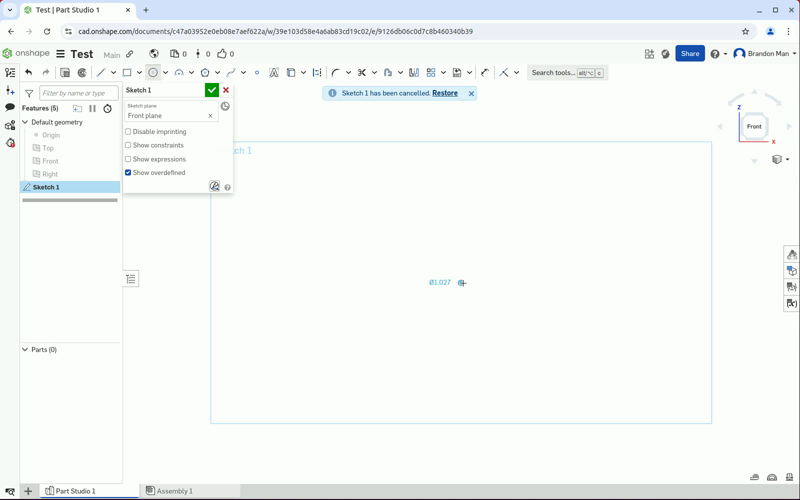
scroll(6)
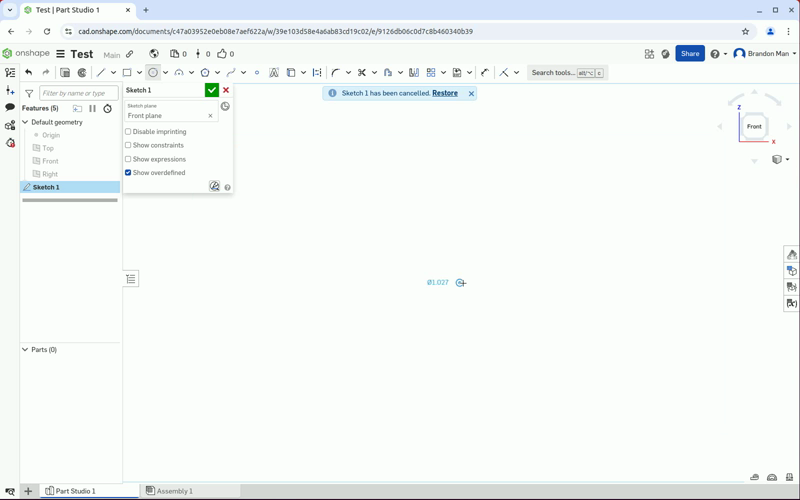
scroll(6)
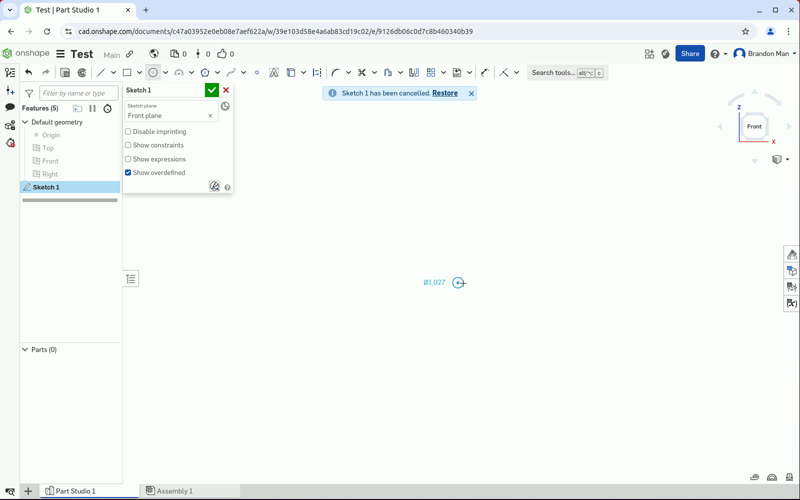
scroll(6)
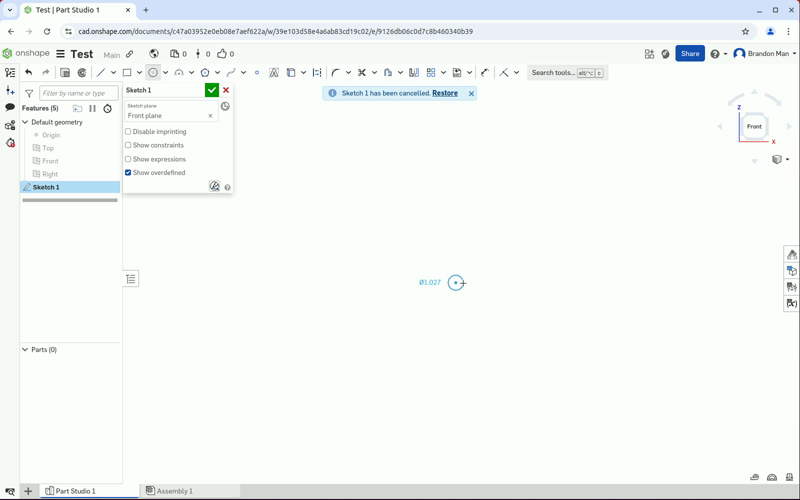
scroll(6)
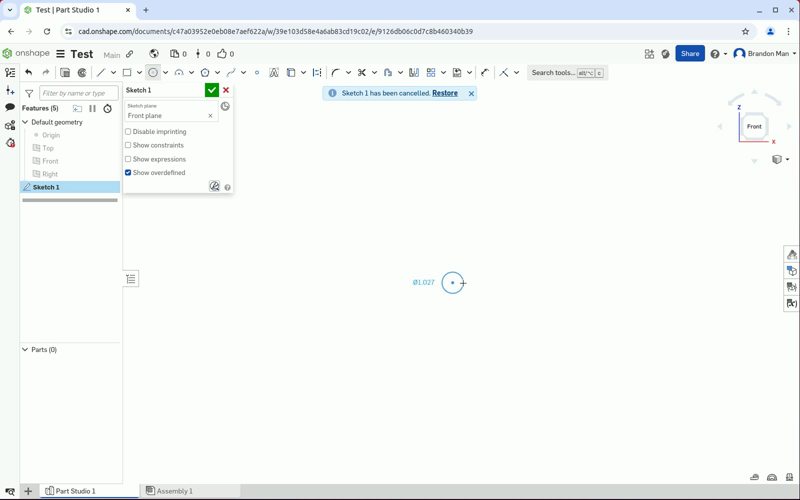
scroll(6)
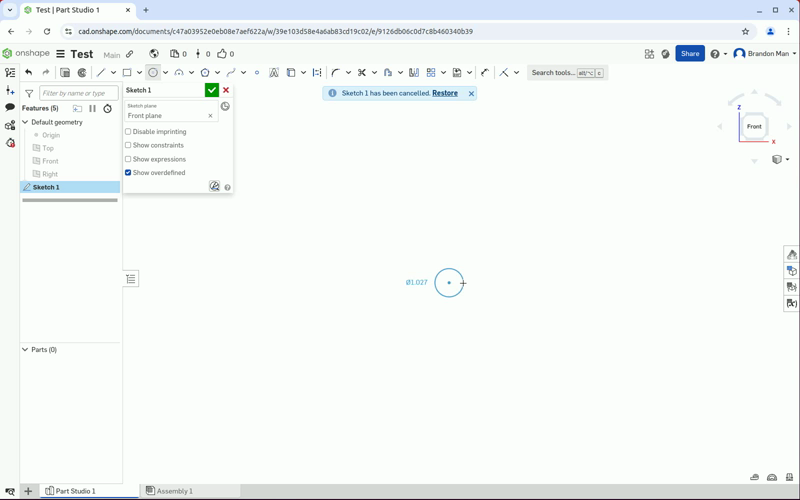
scroll(6)
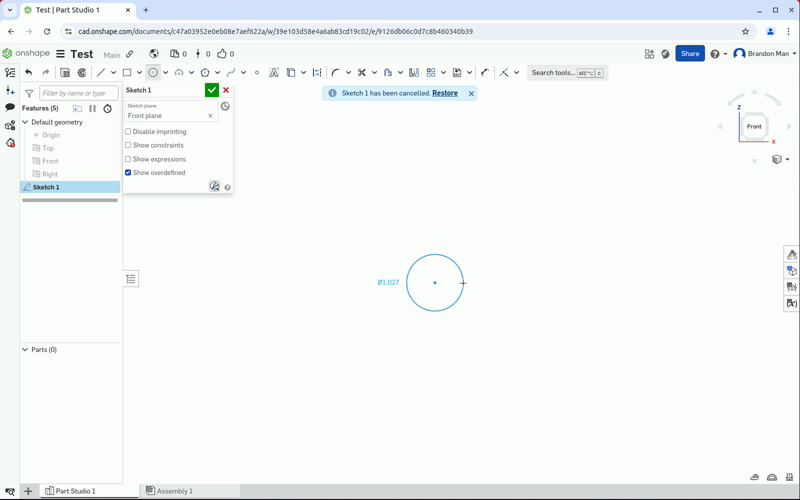
click(463, 282)
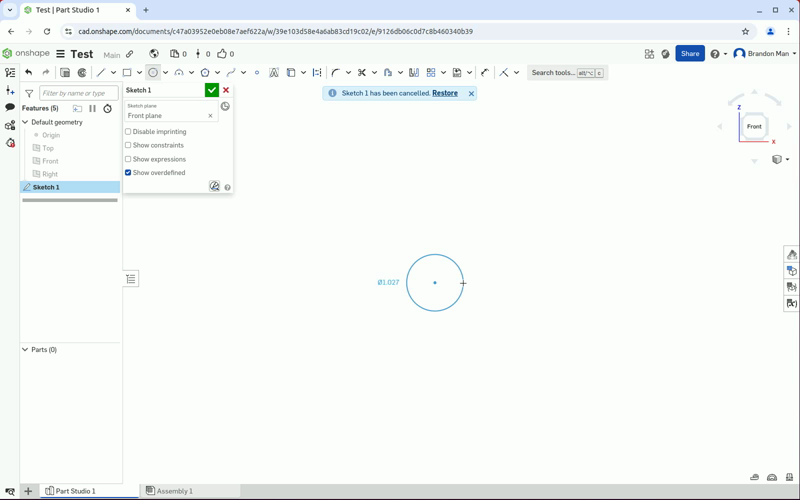
scroll(-6)
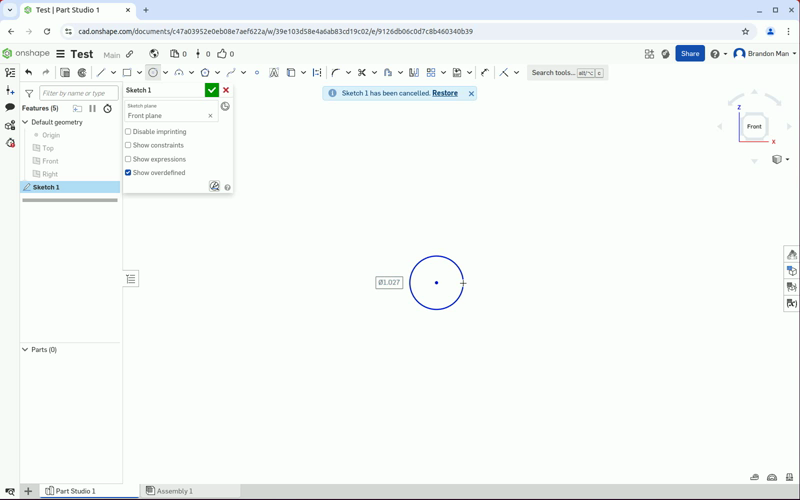
scroll(-6)
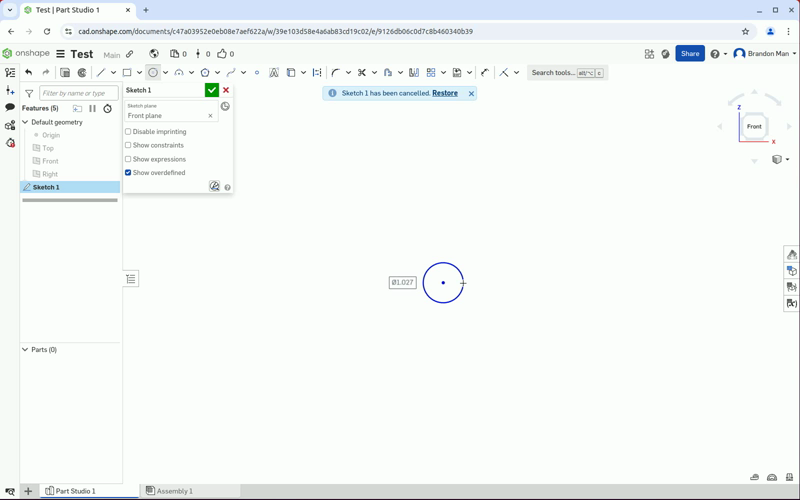
scroll(-6)
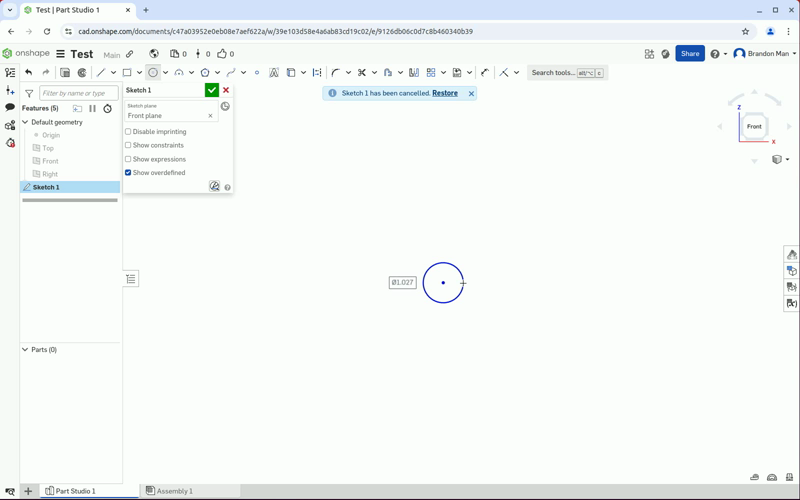
scroll(-6)
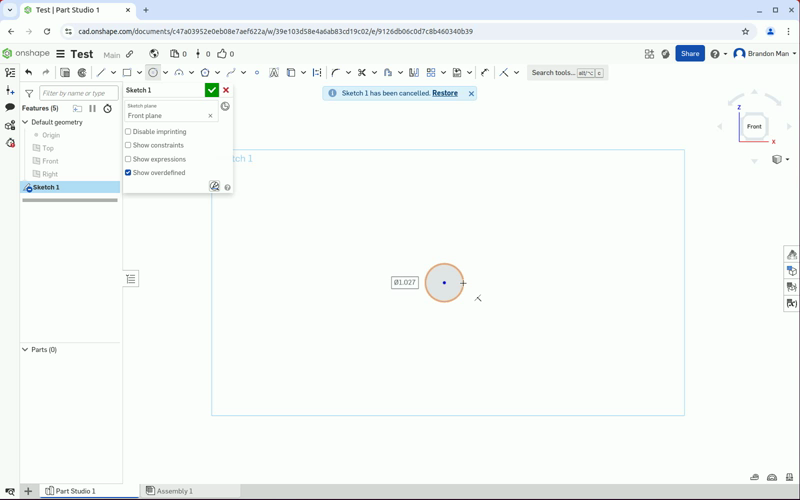
scroll(-6)
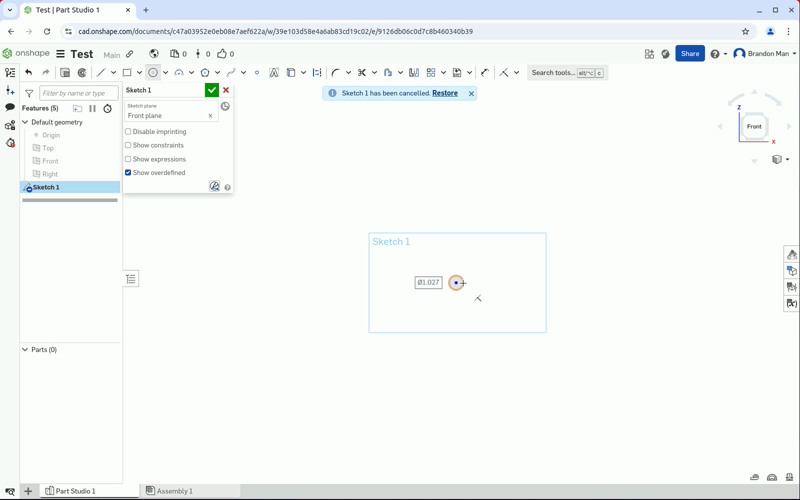
scroll(-6)
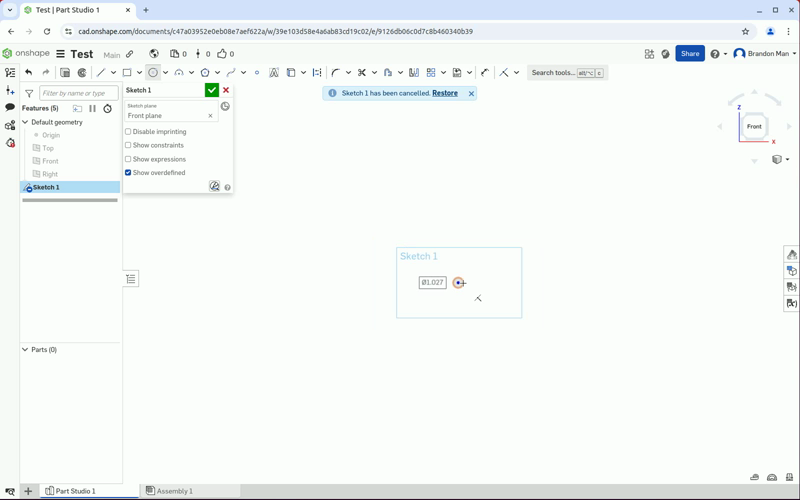
scroll(-6)
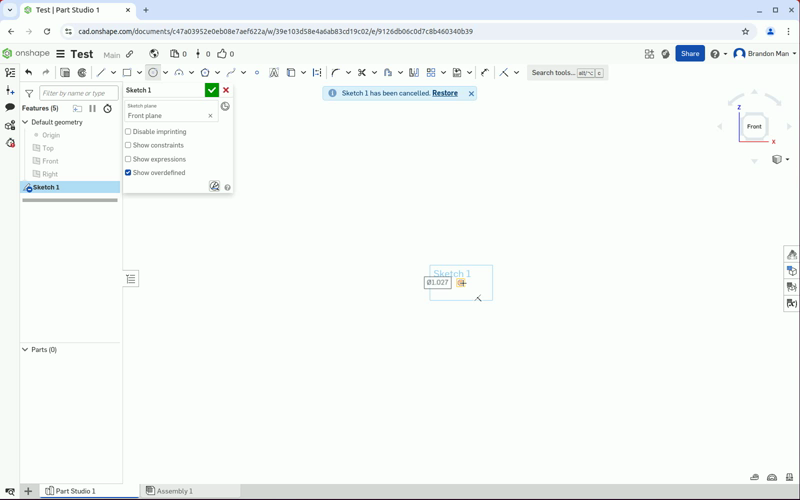
key(esc)
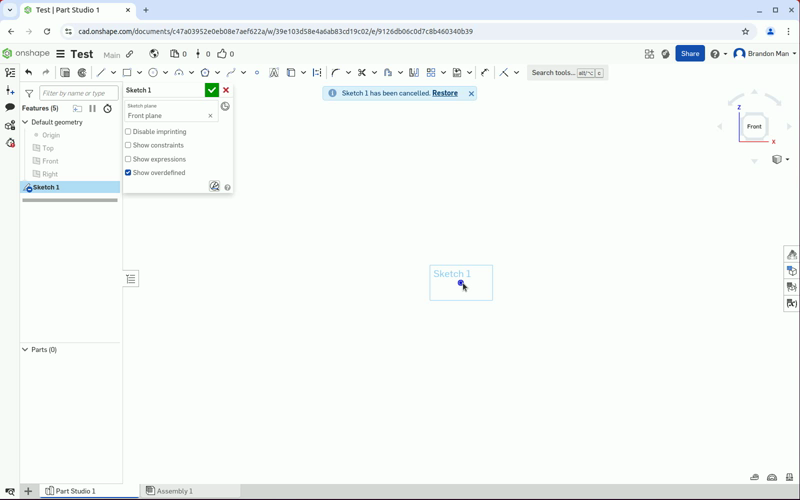
mouse_move(462, 282)
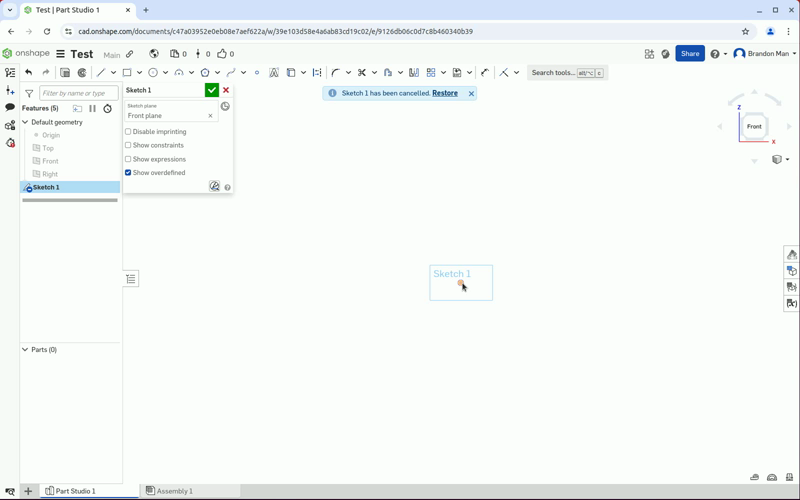
scroll(6)
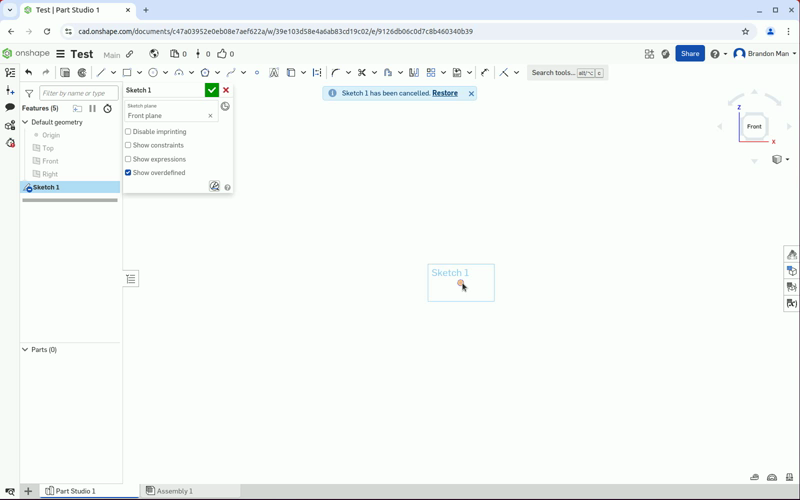
scroll(6)
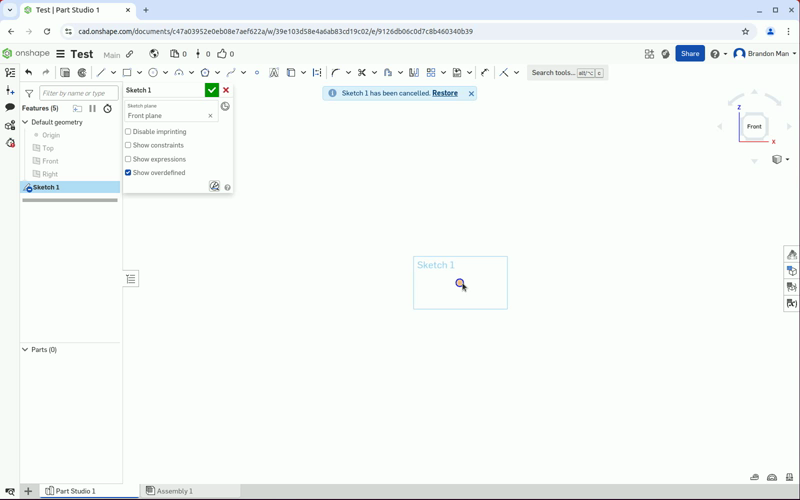
scroll(6)
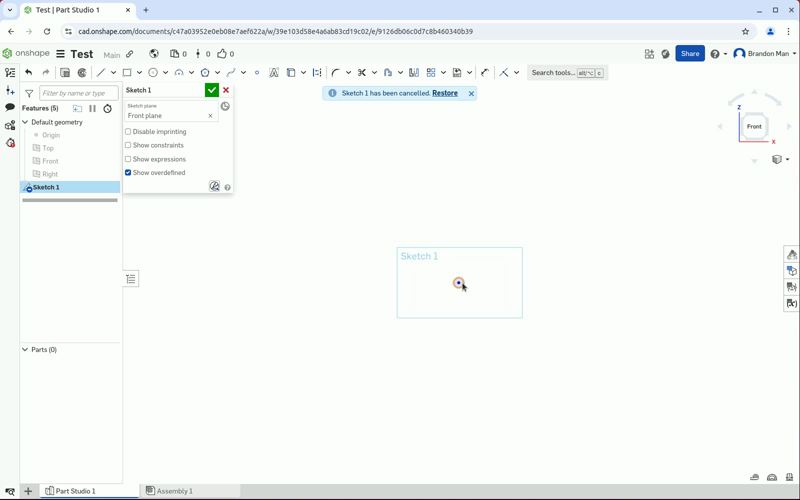
scroll(6)
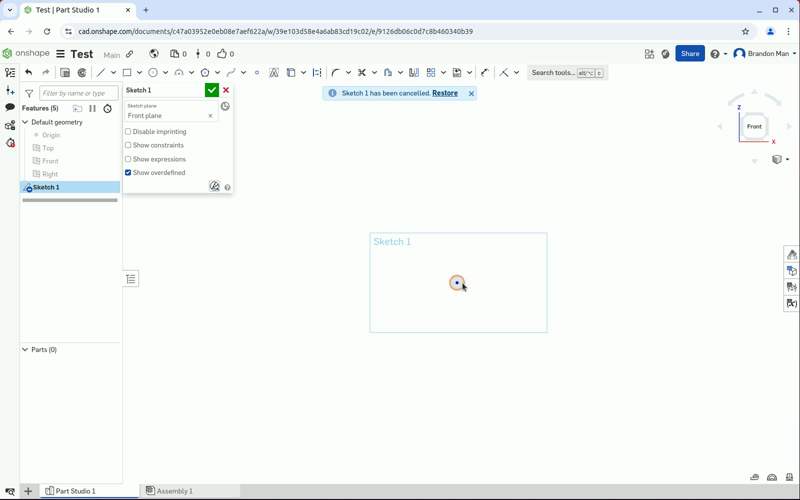
scroll(6)
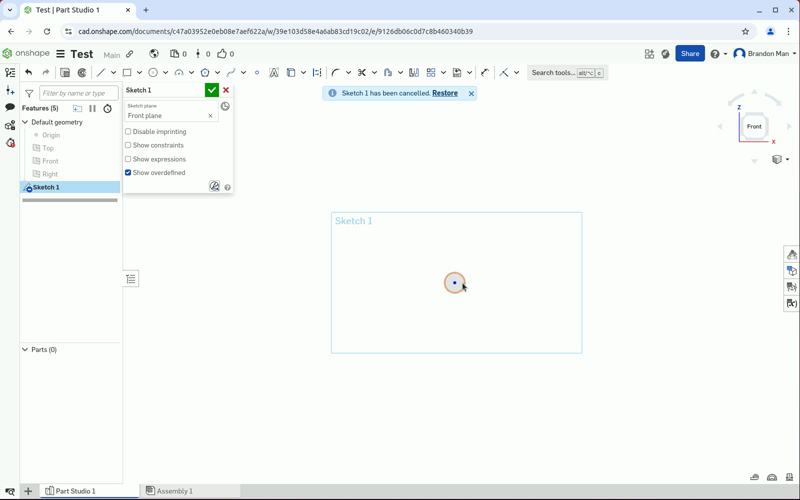
scroll(6)
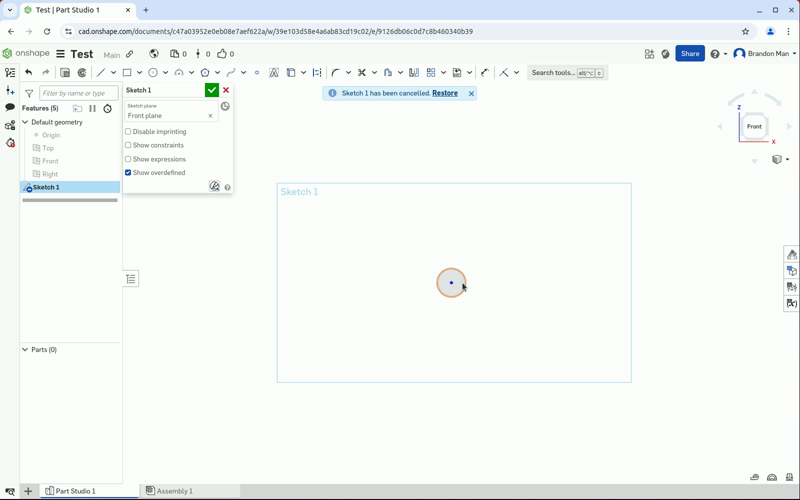
scroll(6)
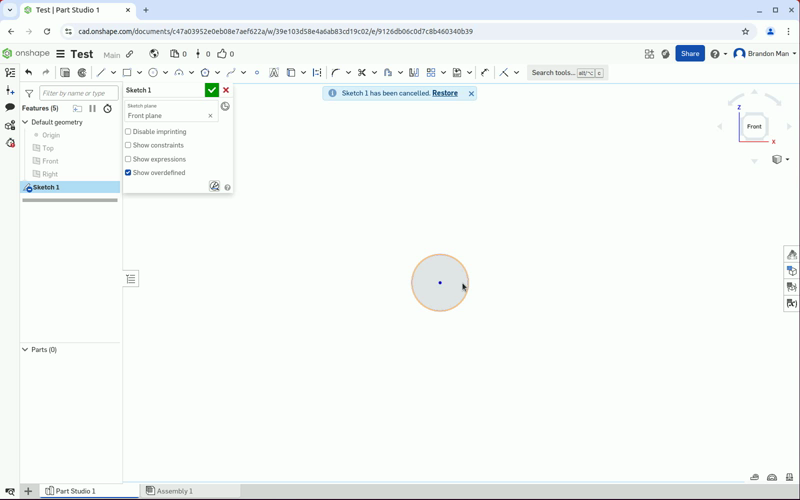
click(462, 282)
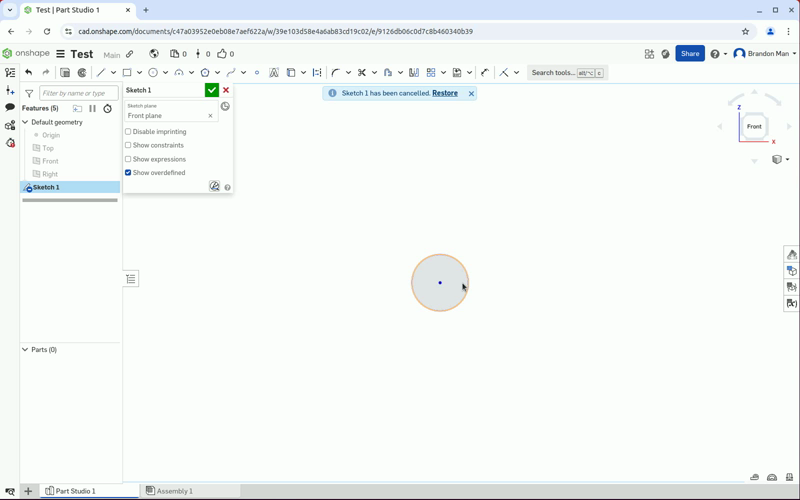
scroll(-6)
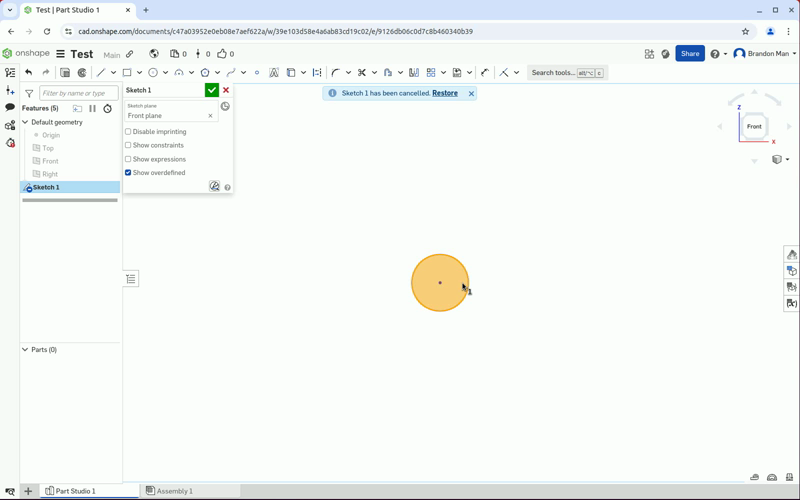
scroll(-6)
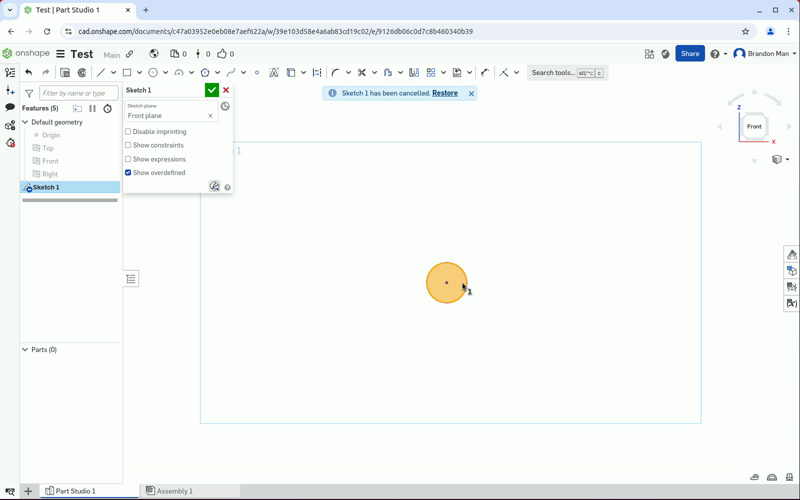
scroll(-6)
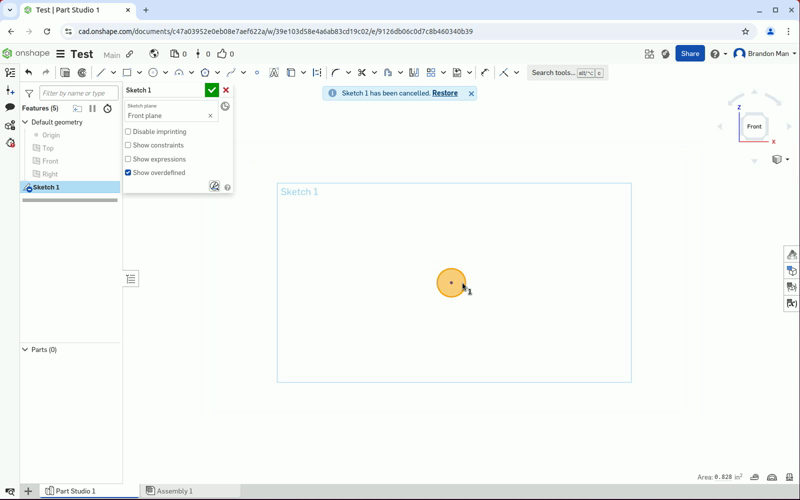
scroll(-6)
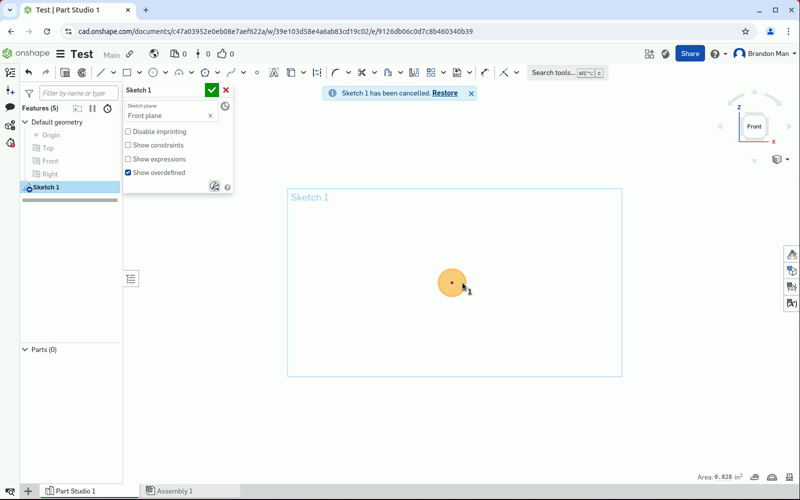
scroll(-6)
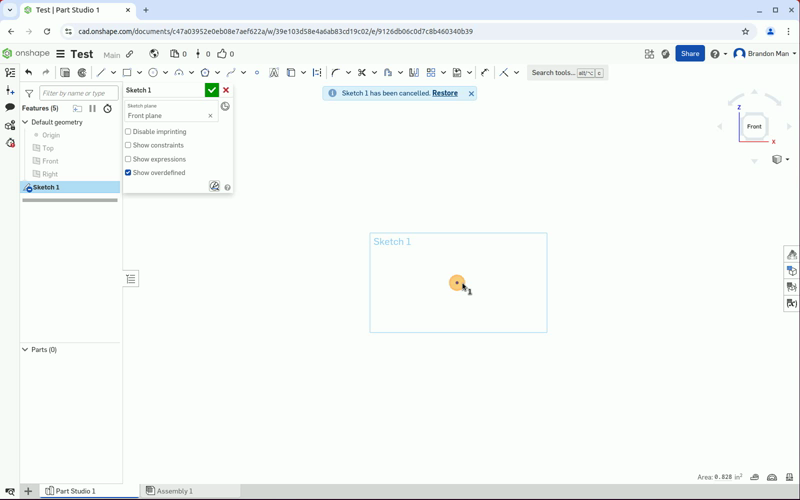
scroll(-6)
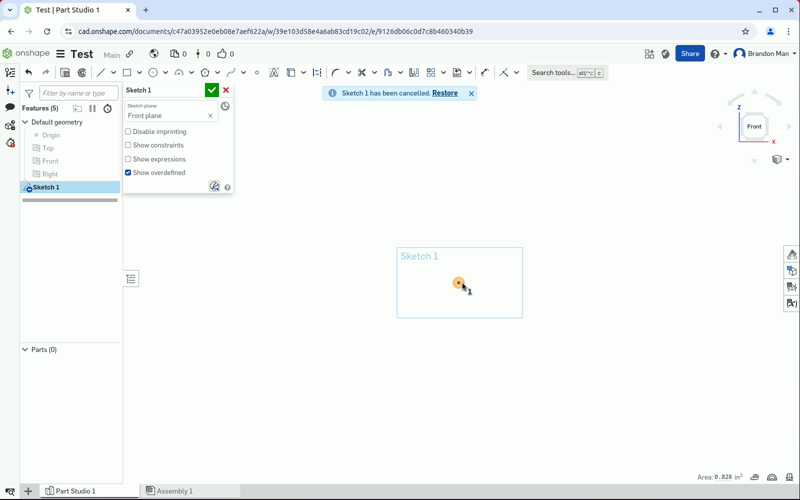
scroll(-6)
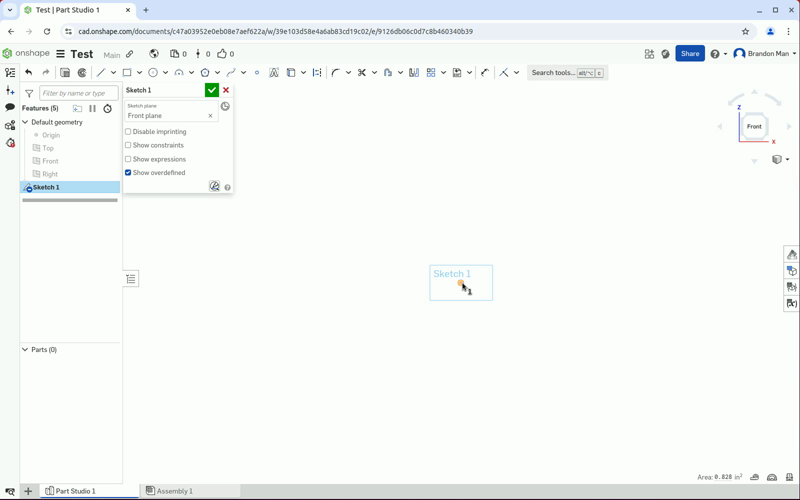
mouse_move(73, 352)
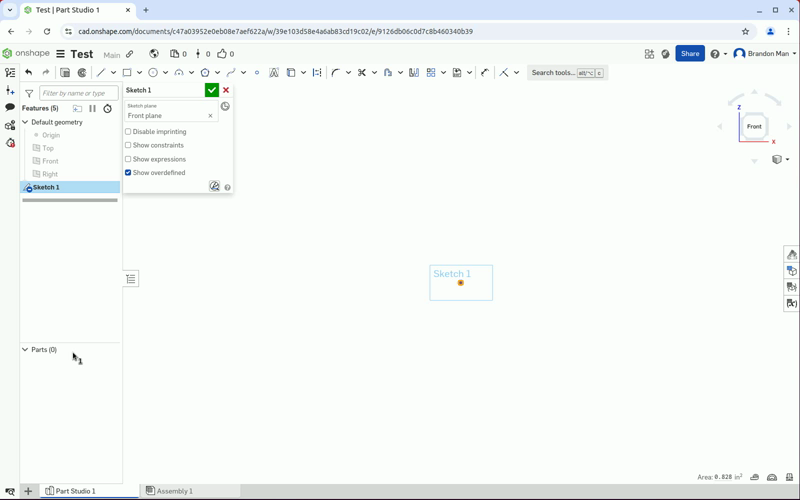
key(shift+y)
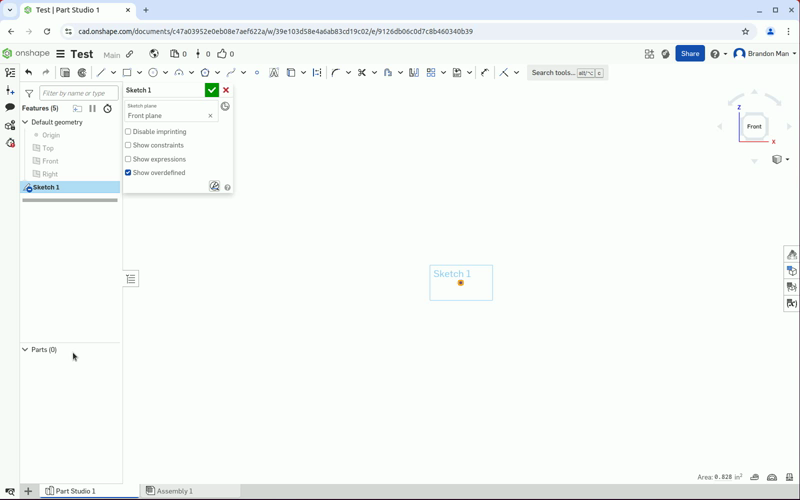
key(shift+e)
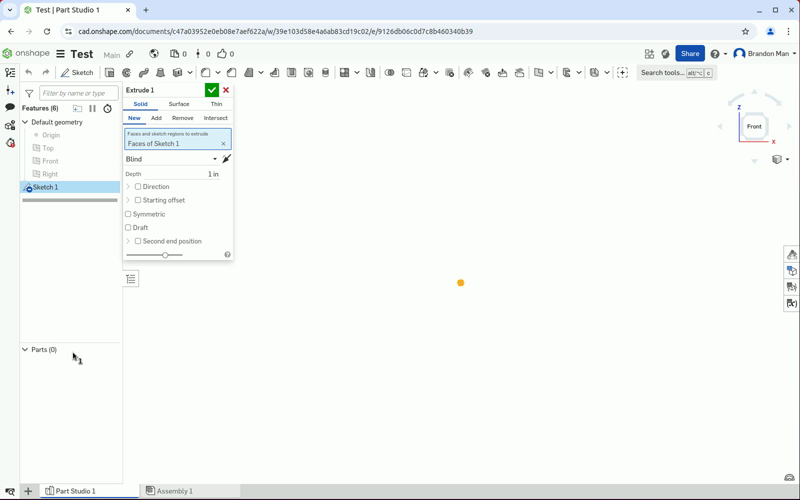
mouse_move(143, 106)
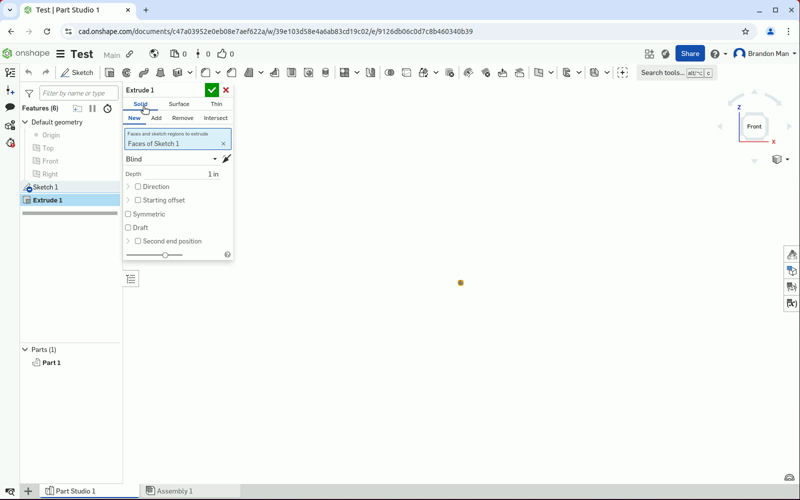
click(143, 106)
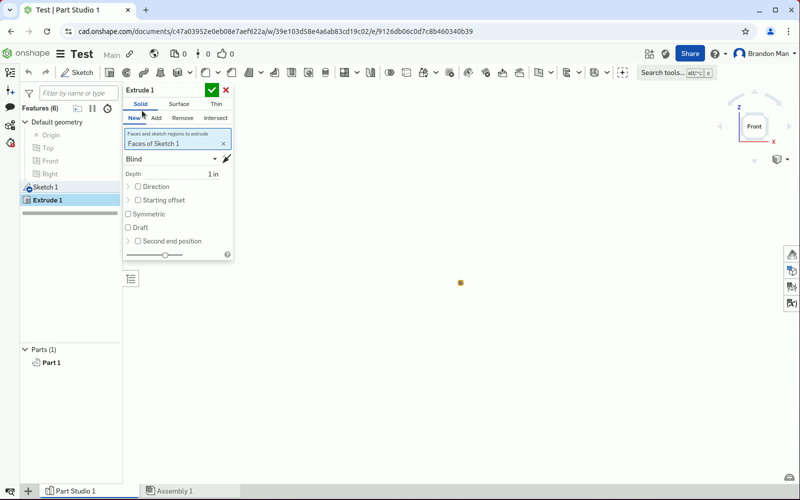
mouse_move(137, 120)
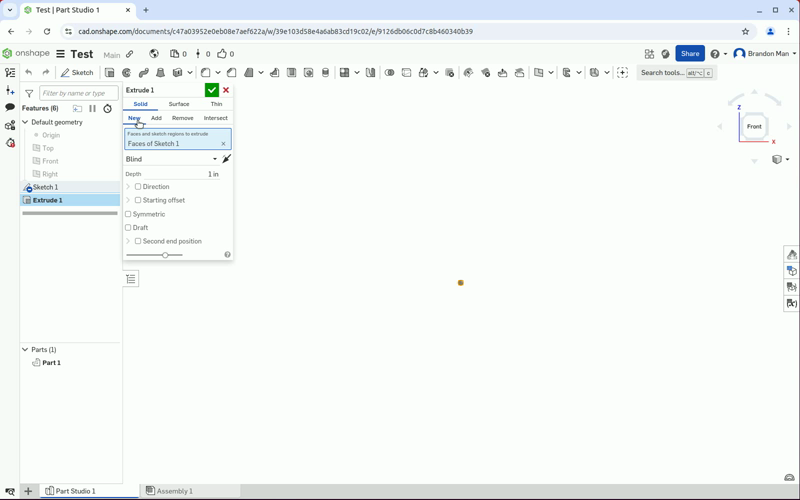
click(137, 120)
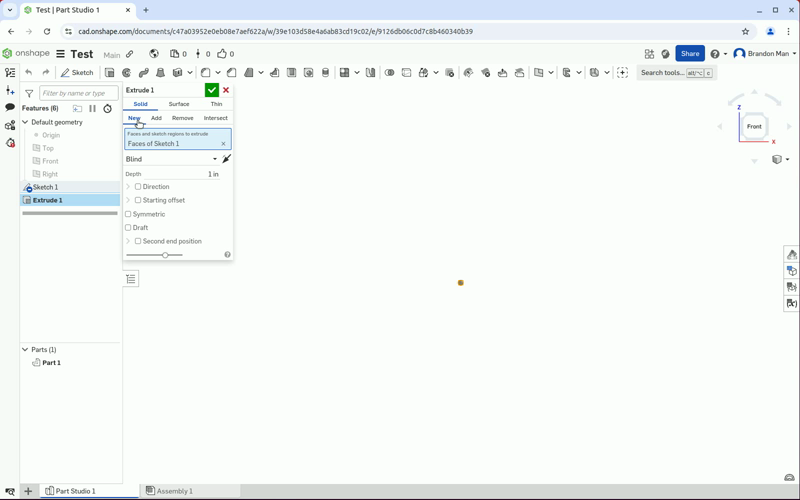
key(tab, 4)
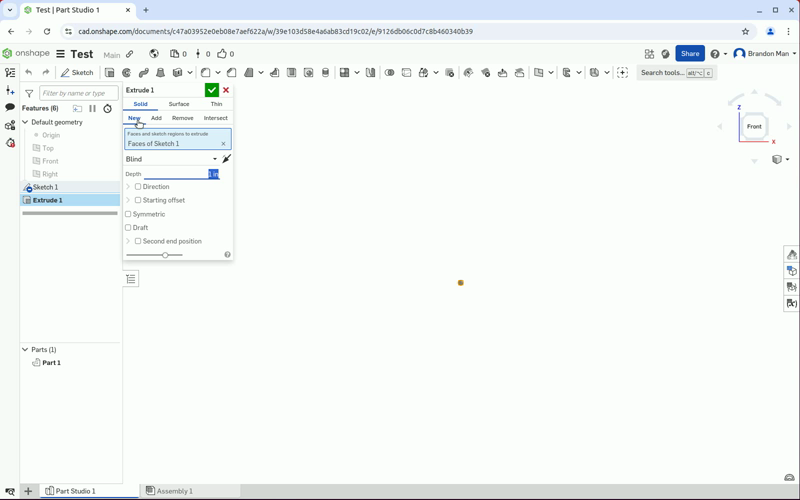
text(23.349)
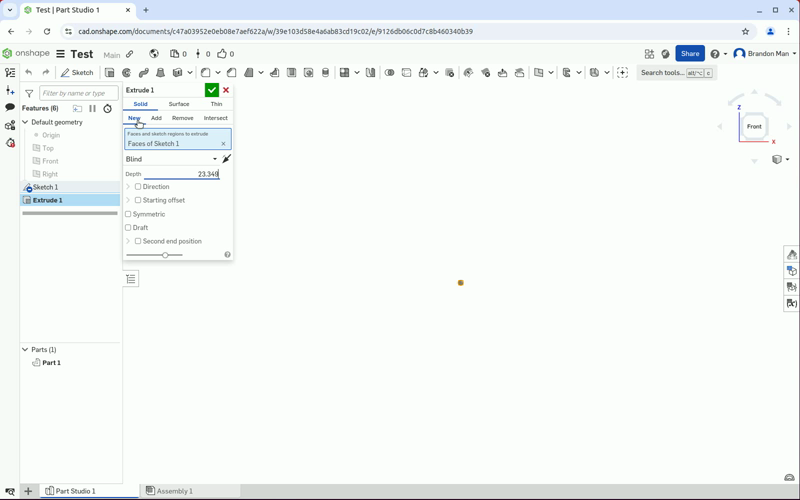
key(enter)
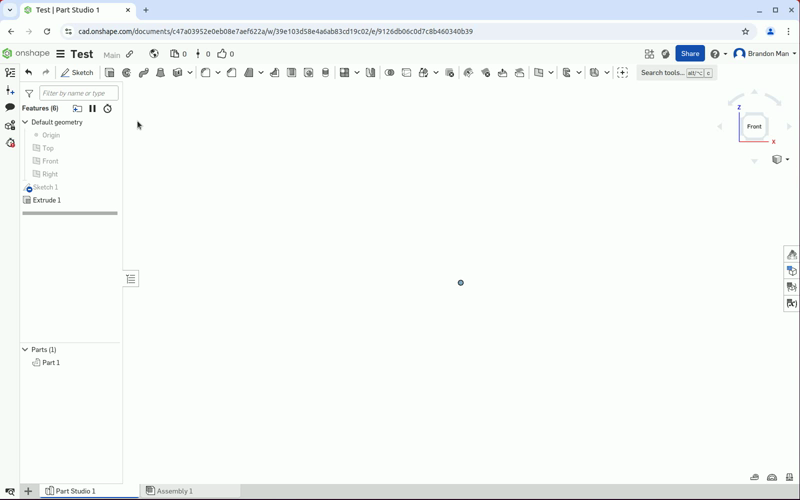
key(shift+h)
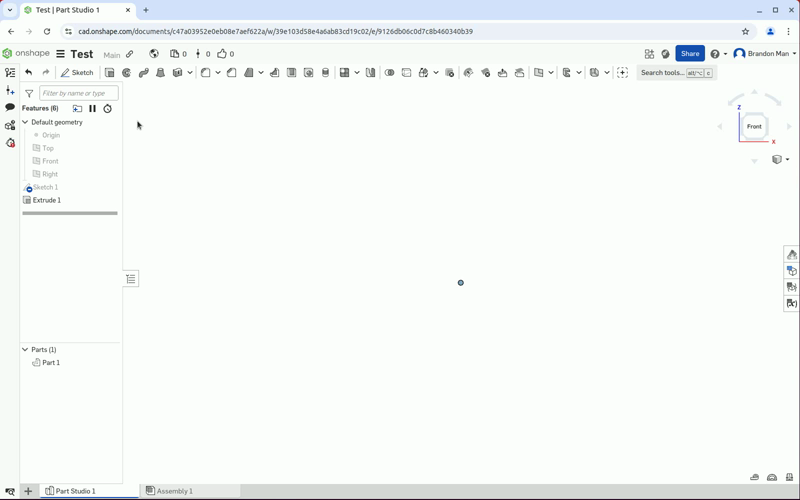
key(shift+h)
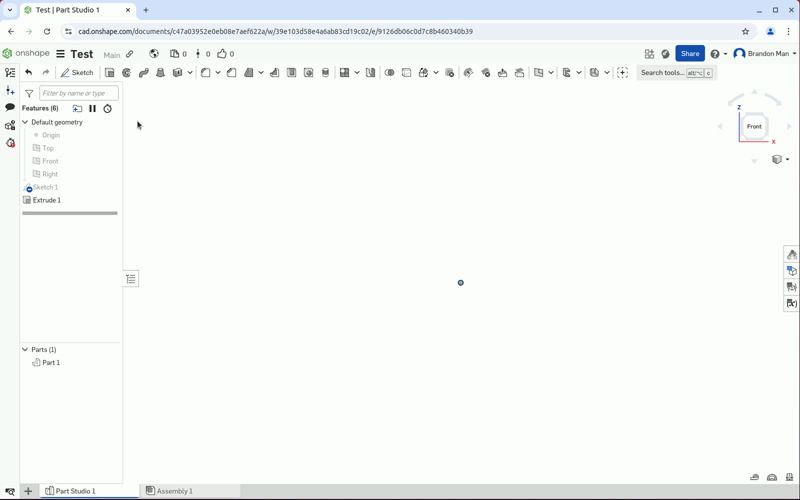
mouse_move(73, 189)
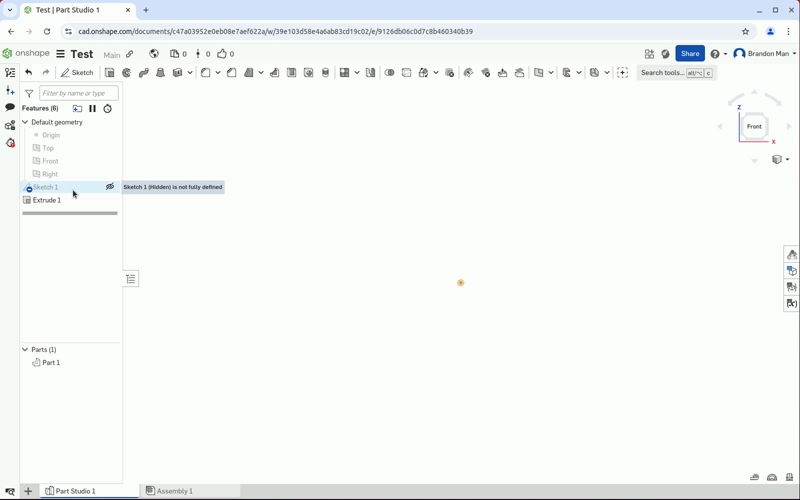
click(73, 189)
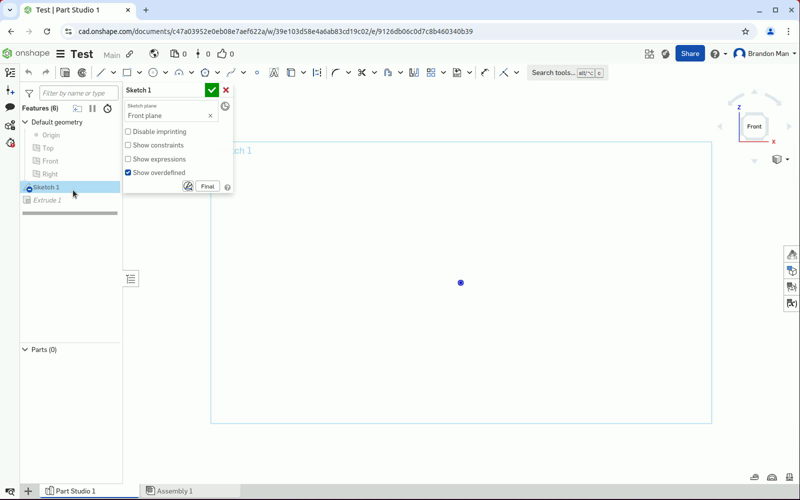
mouse_move(229, 92)
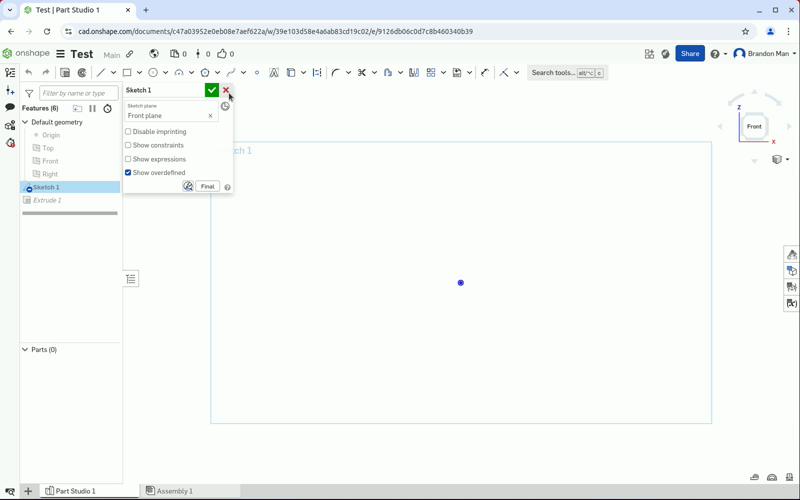
click(229, 92)
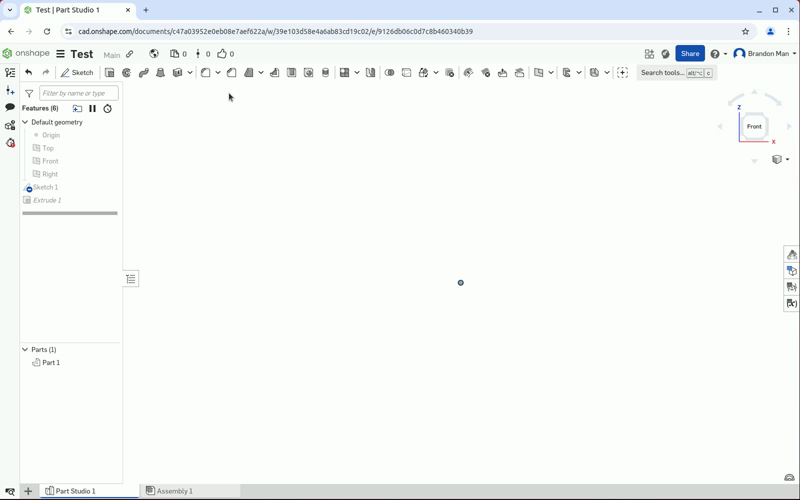
mouse_move(73, 352)
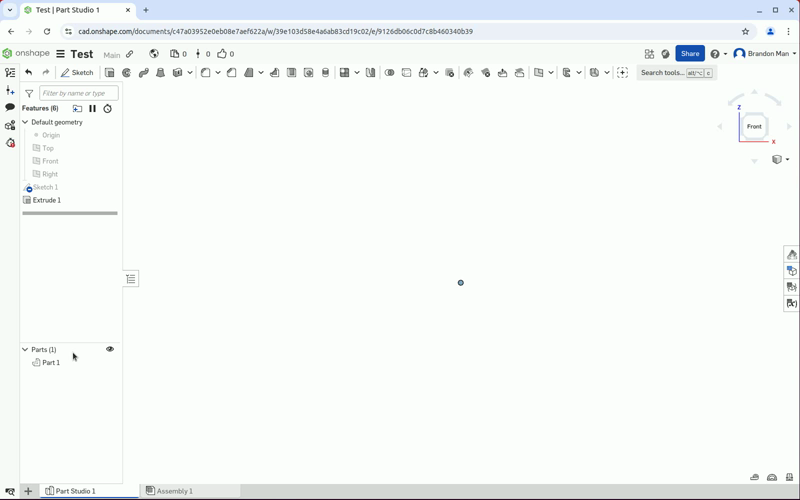
key(y)
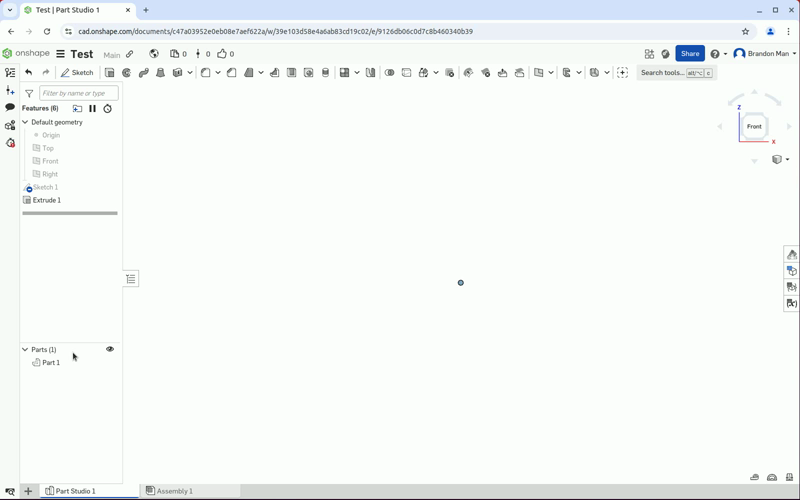
key(shift+p)
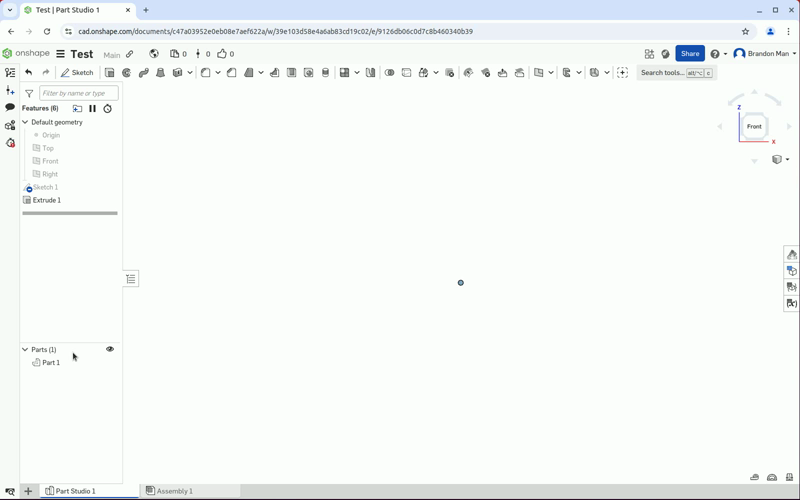
key(space)
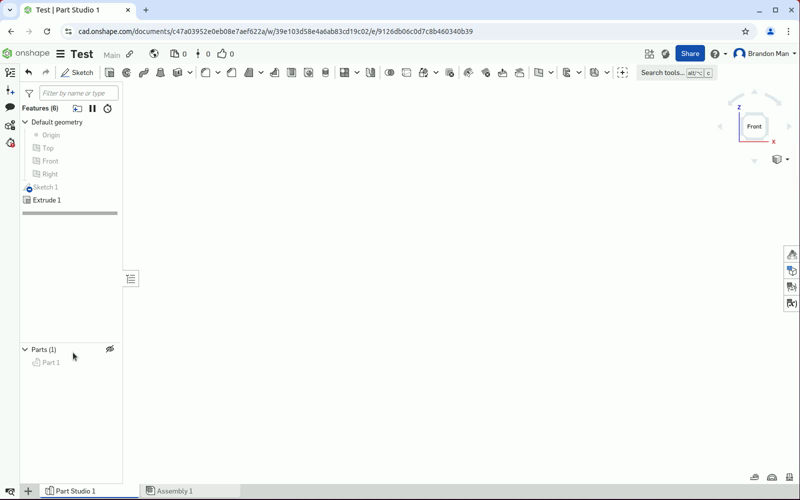
key_down(shift)
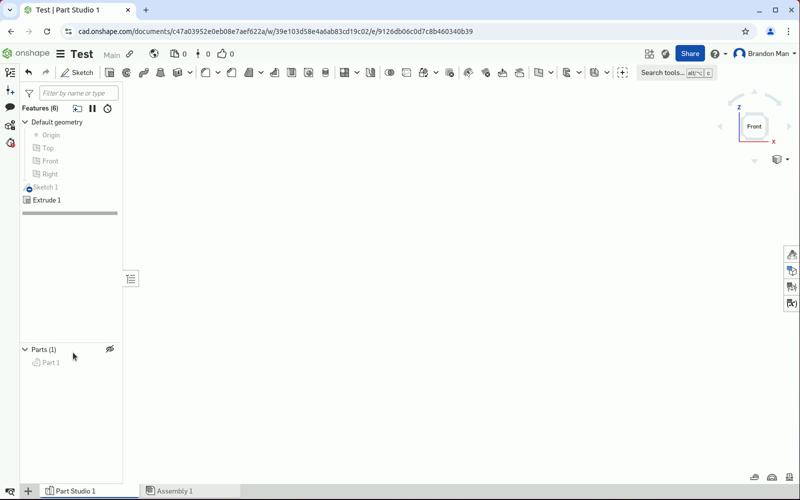
key(down)
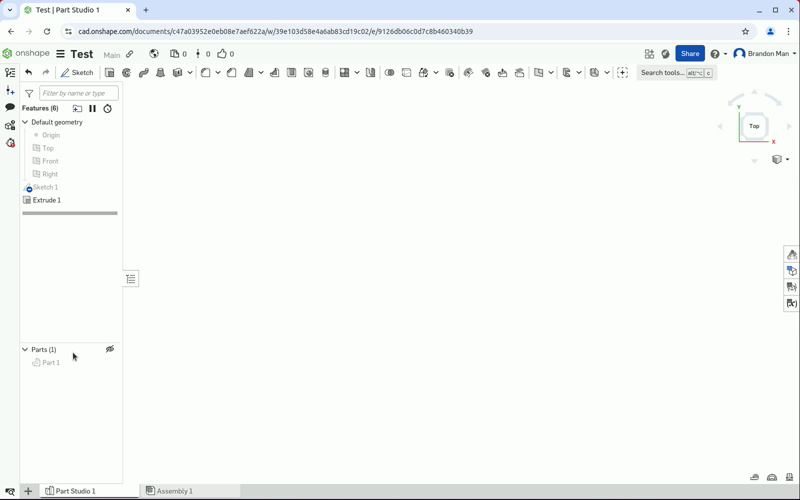
key_up(shift)
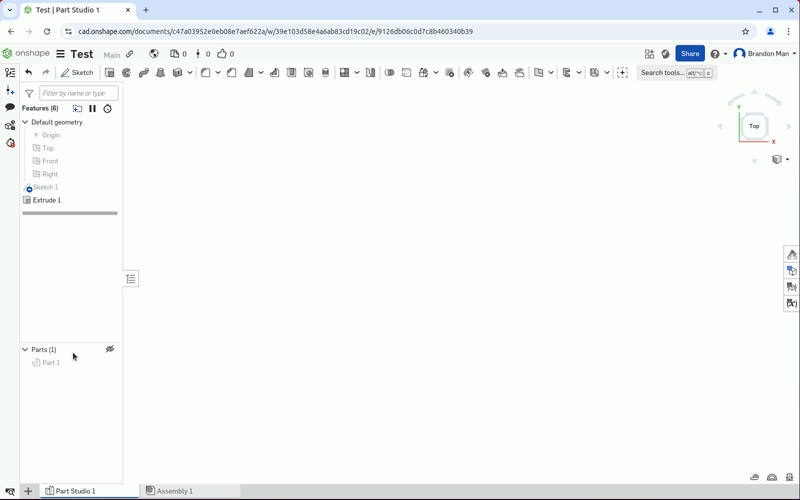
mouse_move(73, 352)
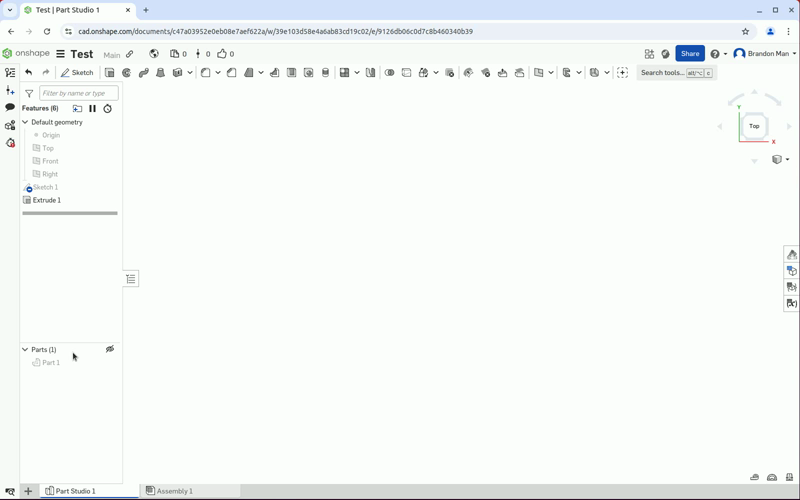
key(shift+y)
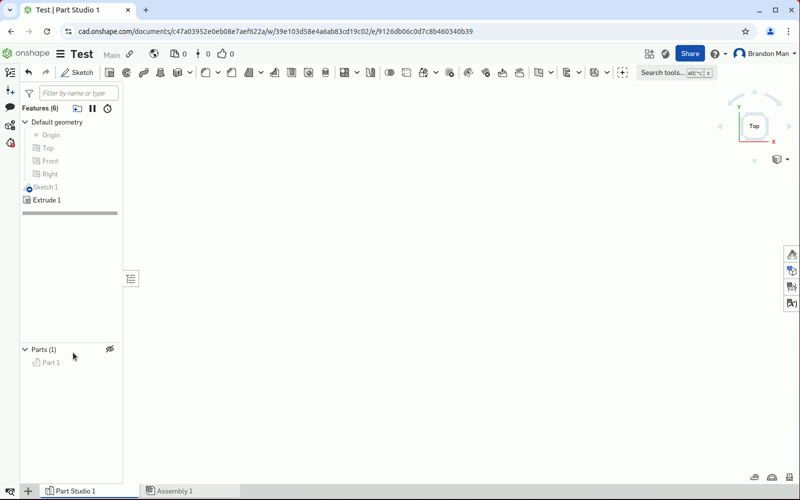
key(shift+s)
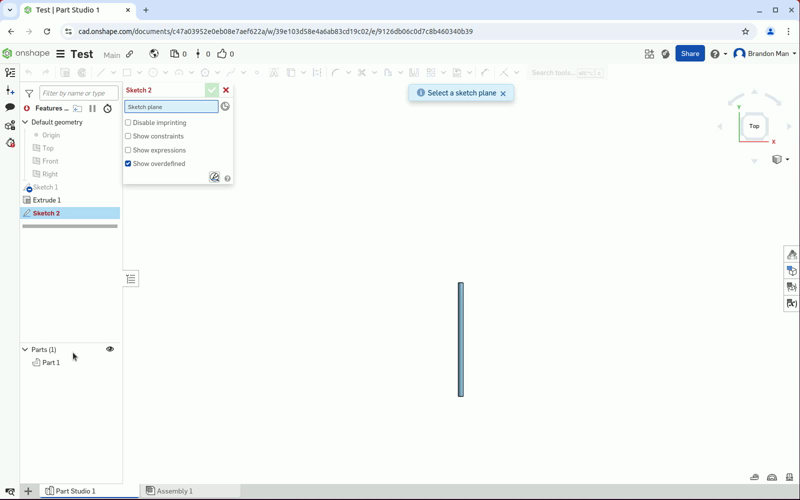
mouse_move(73, 150)
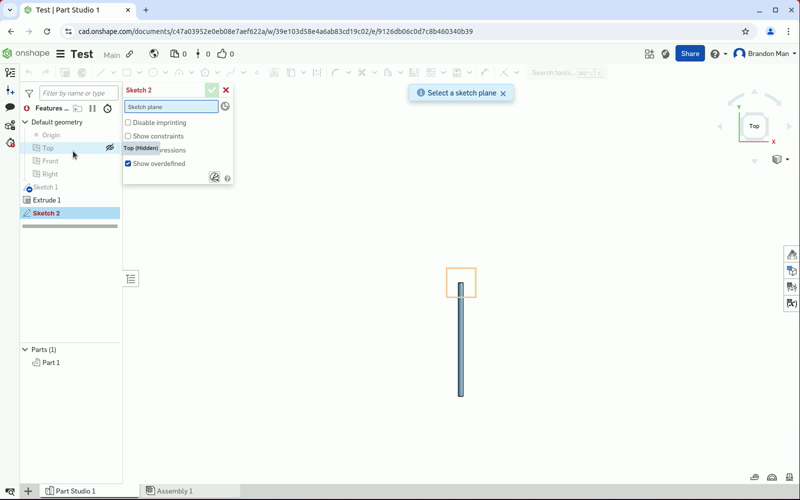
click(73, 150)
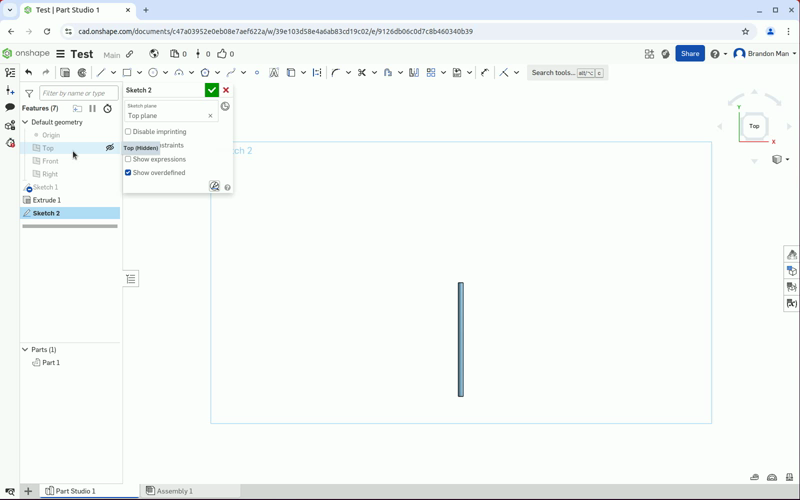
mouse_move(73, 352)
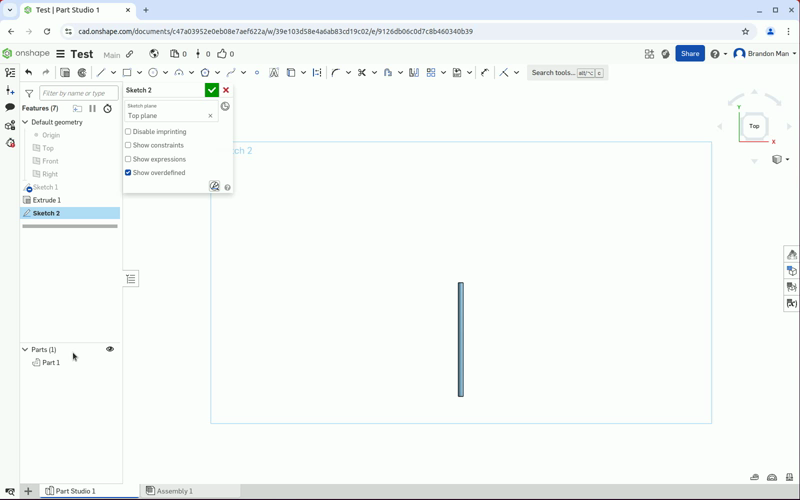
key(y)
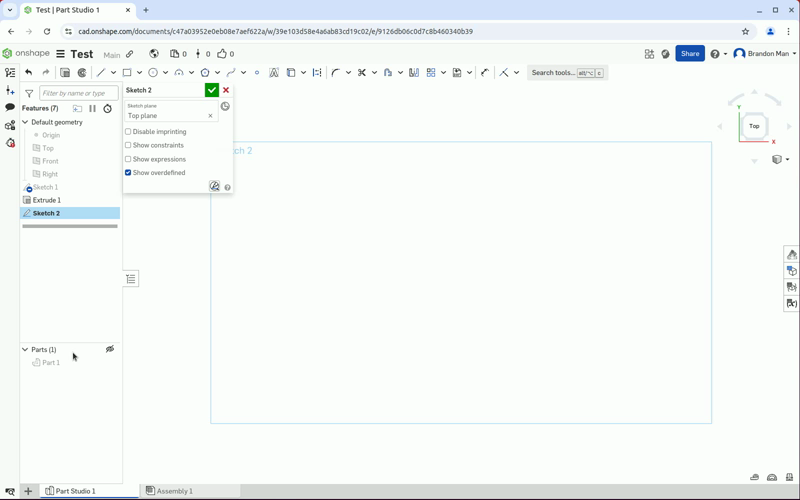
key(a)
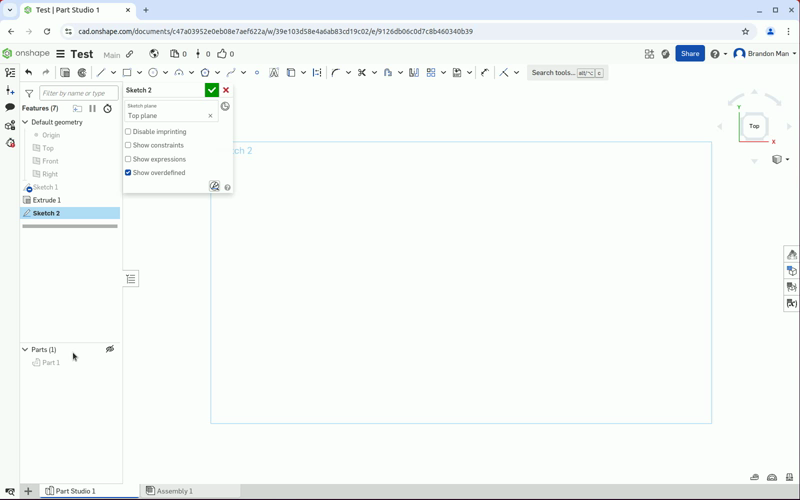
key_down(shift)
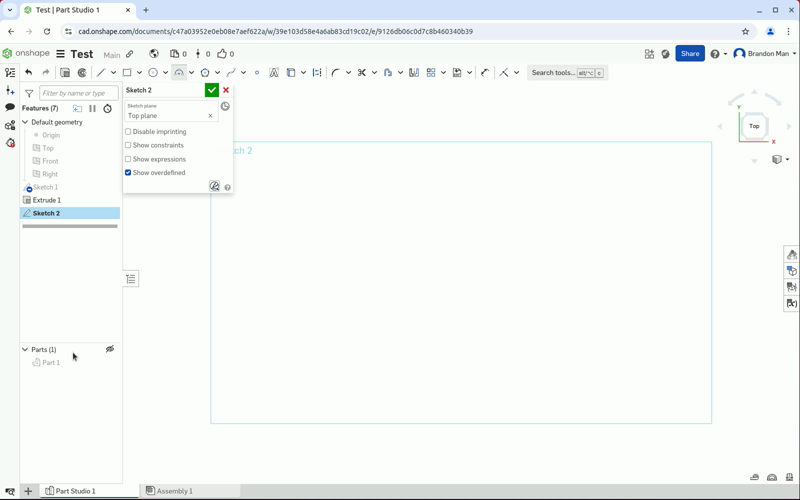
mouse_move(458, 282)
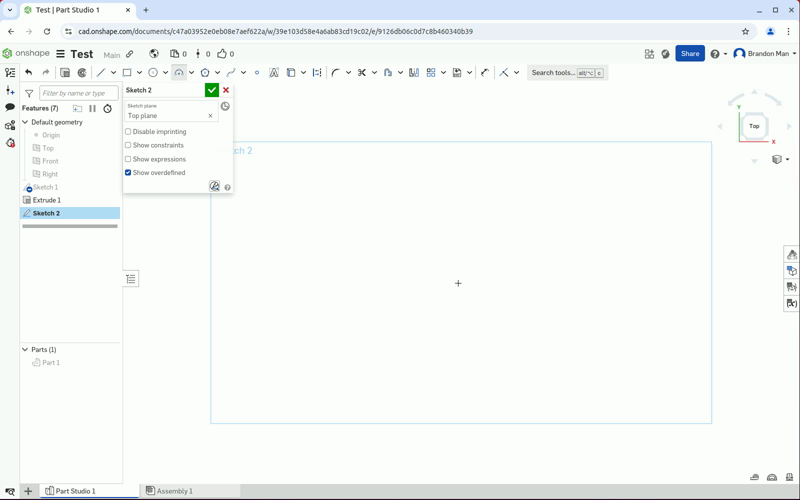
click(458, 282)
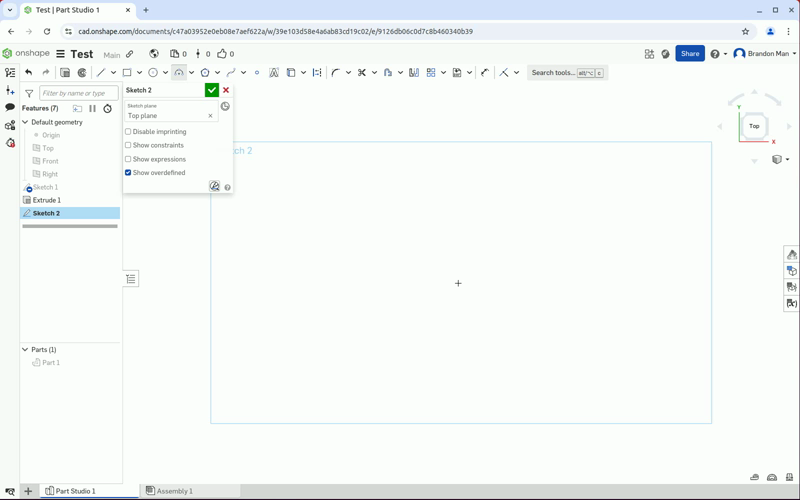
key_up(shift)
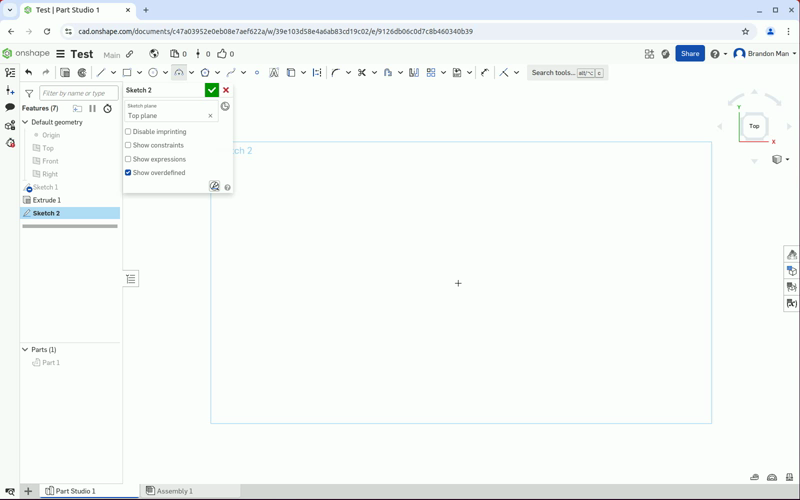
key_down(shift)
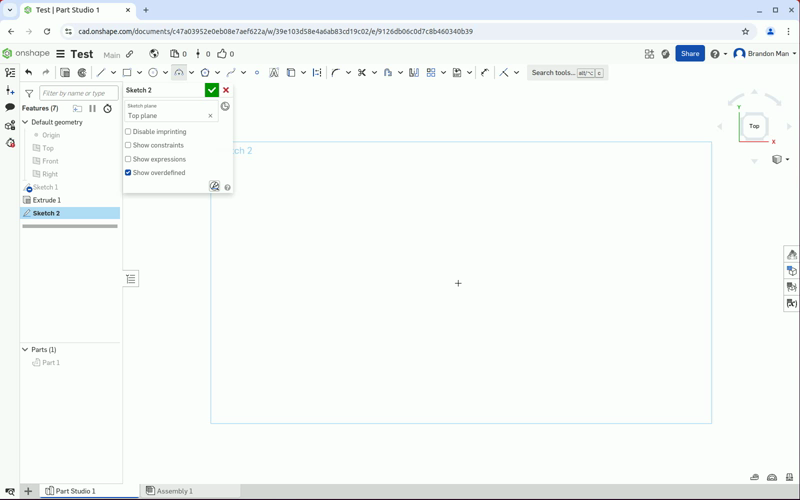
mouse_move(464, 282)
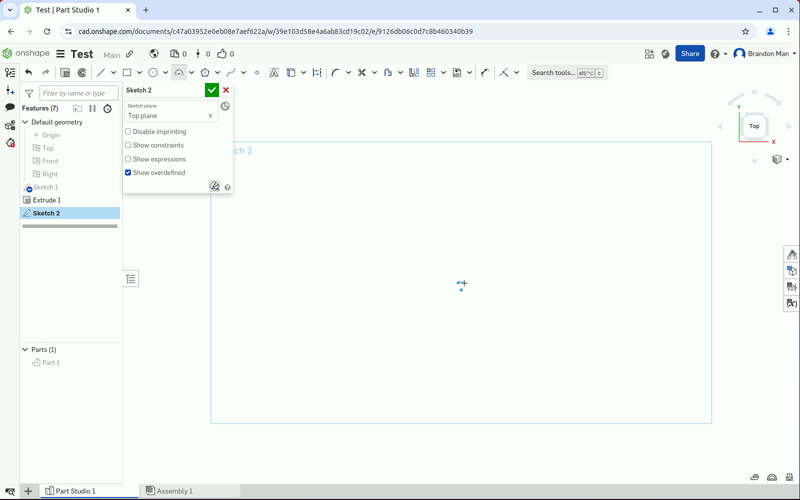
scroll(6)
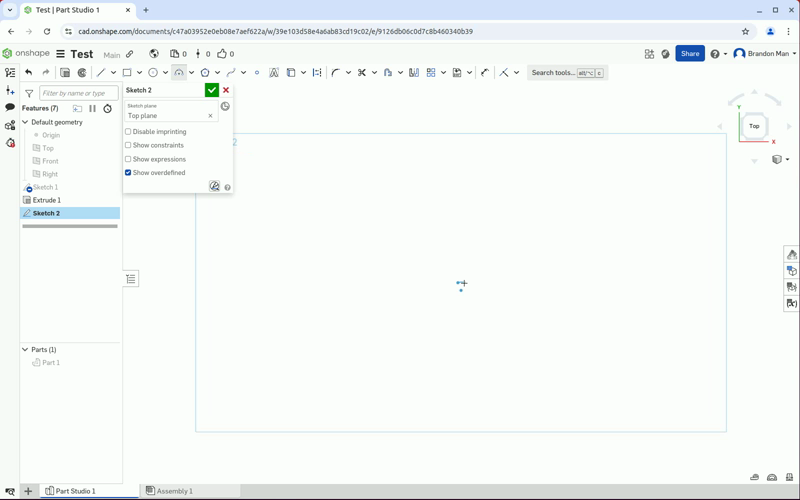
scroll(6)
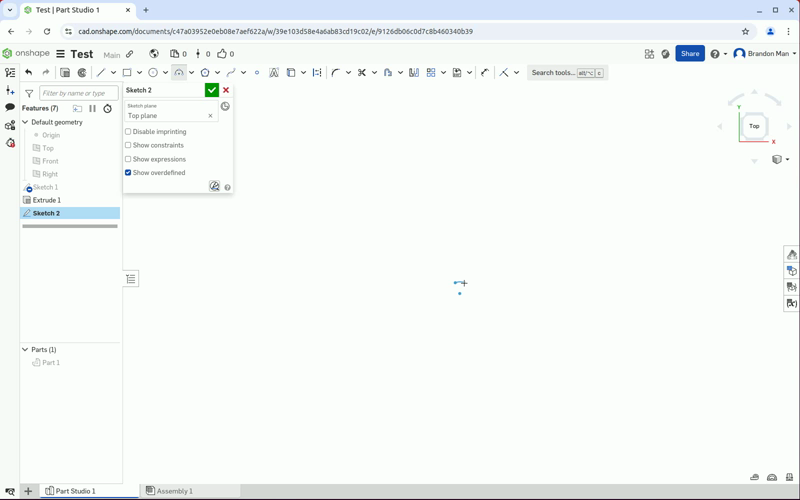
scroll(6)
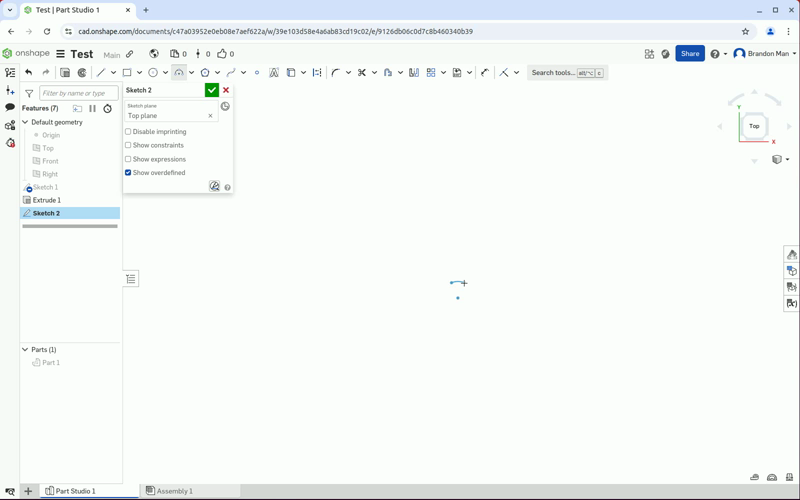
scroll(6)
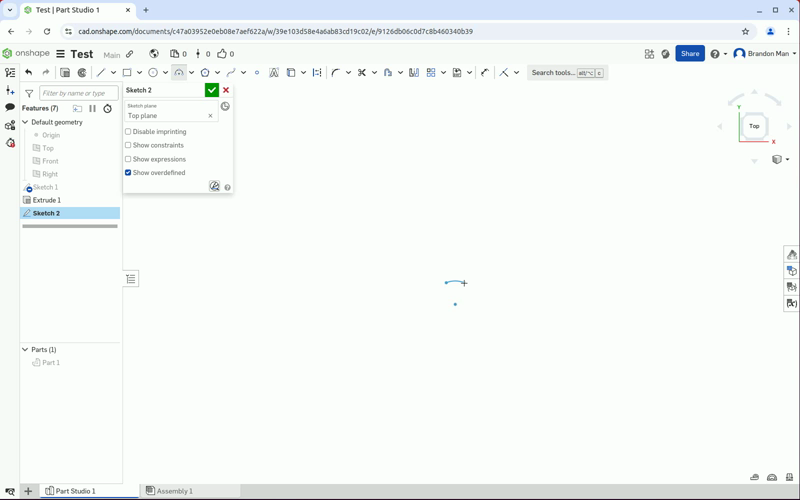
scroll(6)
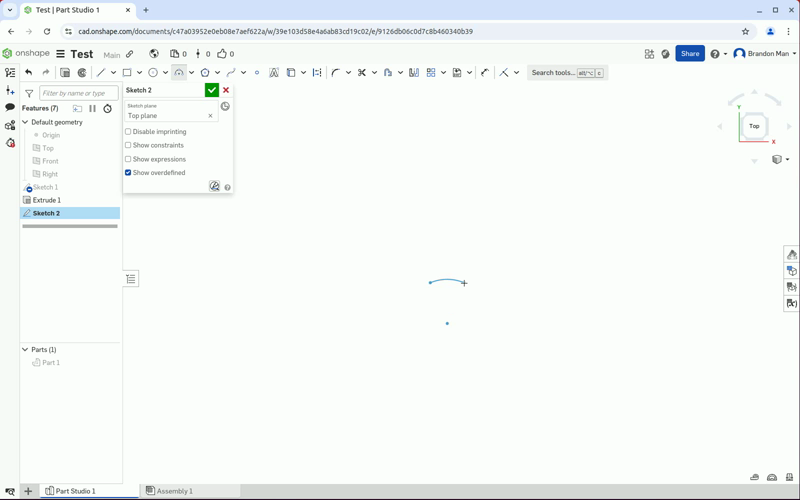
scroll(6)
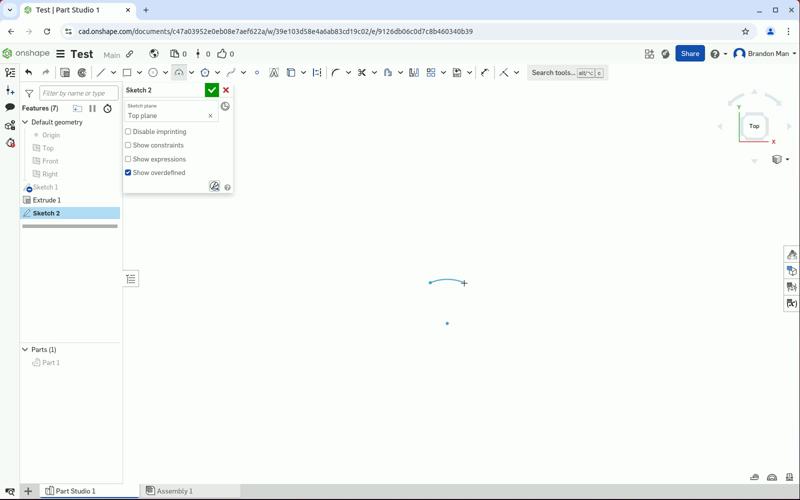
scroll(6)
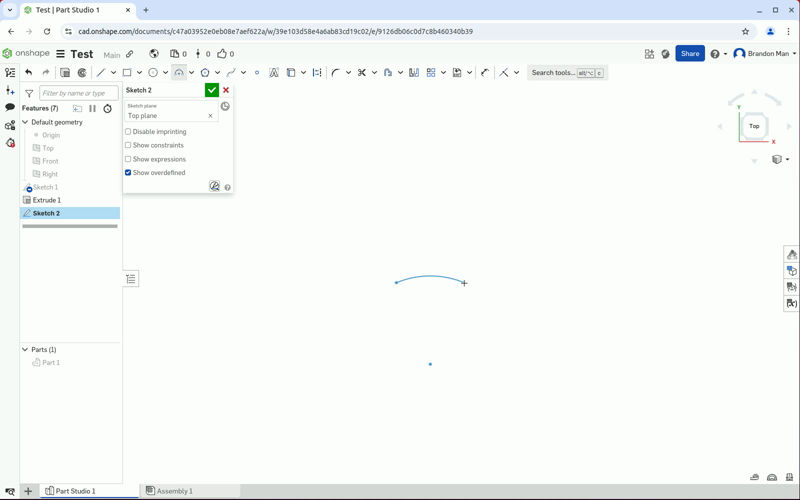
click(464, 282)
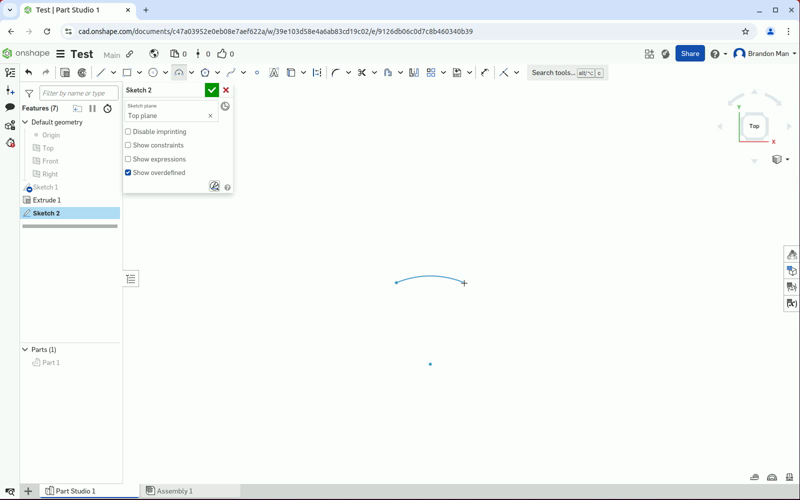
scroll(-6)
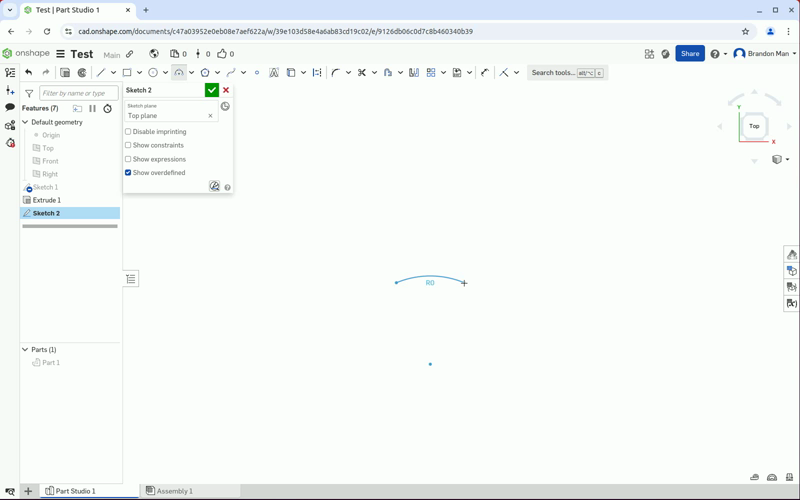
scroll(-6)
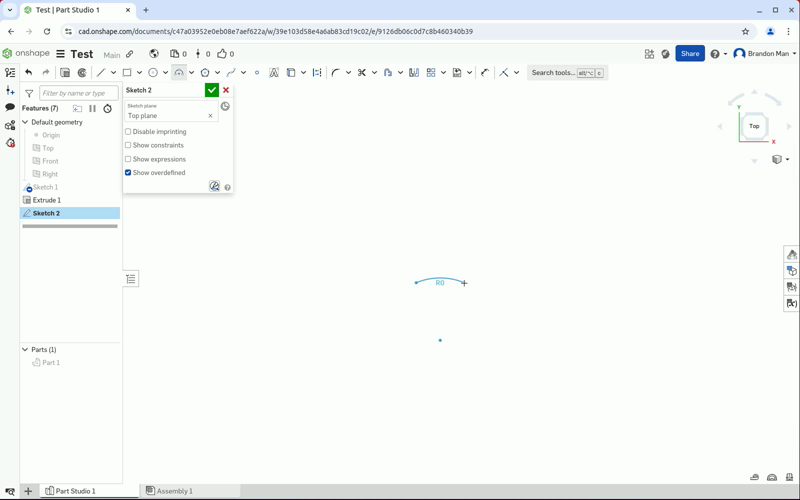
scroll(-6)
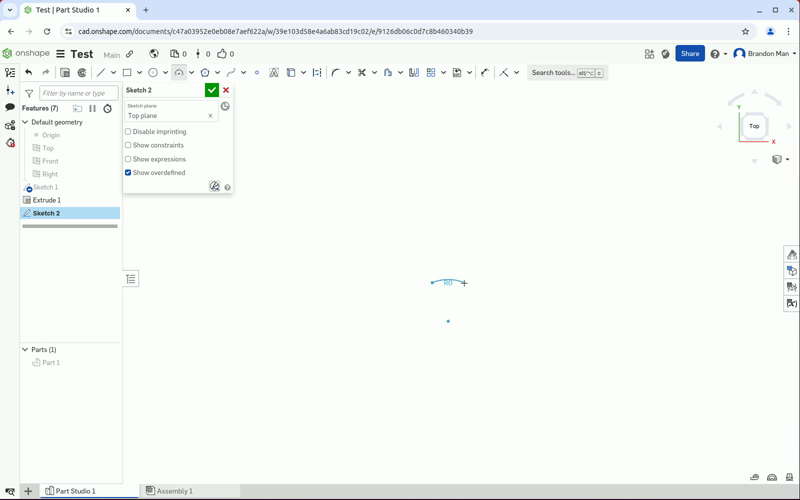
scroll(-6)
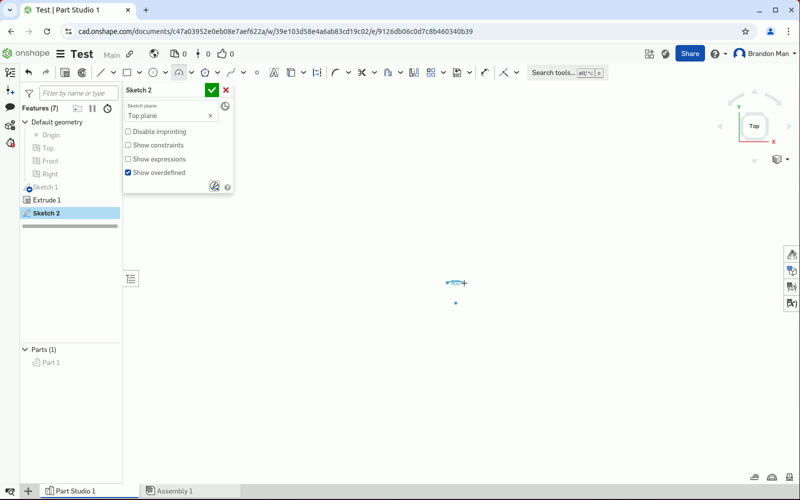
scroll(-6)
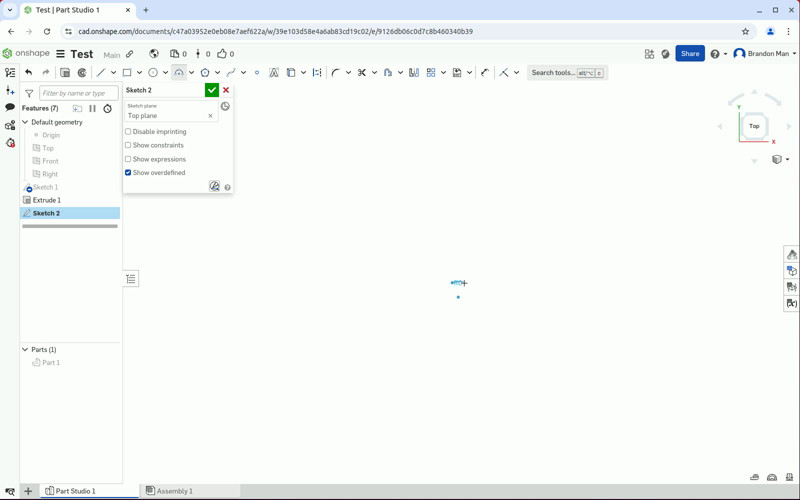
scroll(-6)
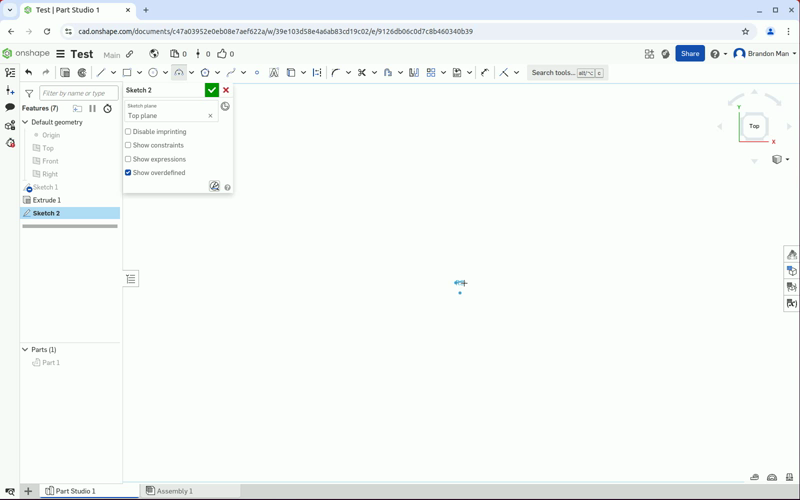
scroll(-6)
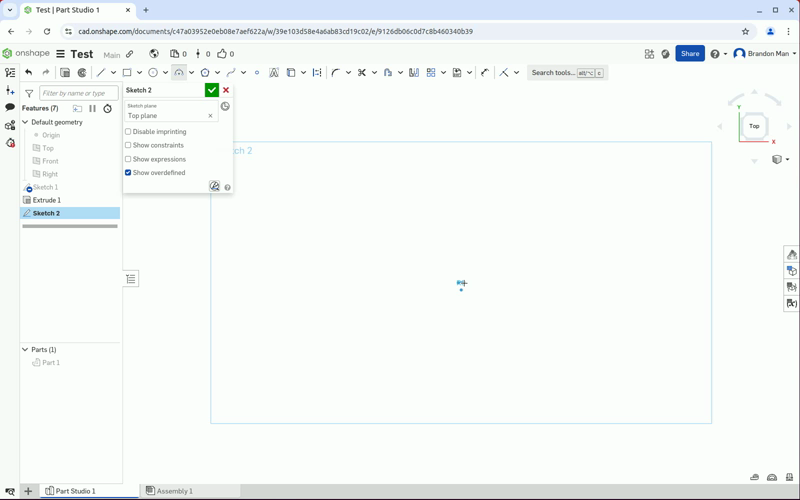
mouse_move(461, 285)
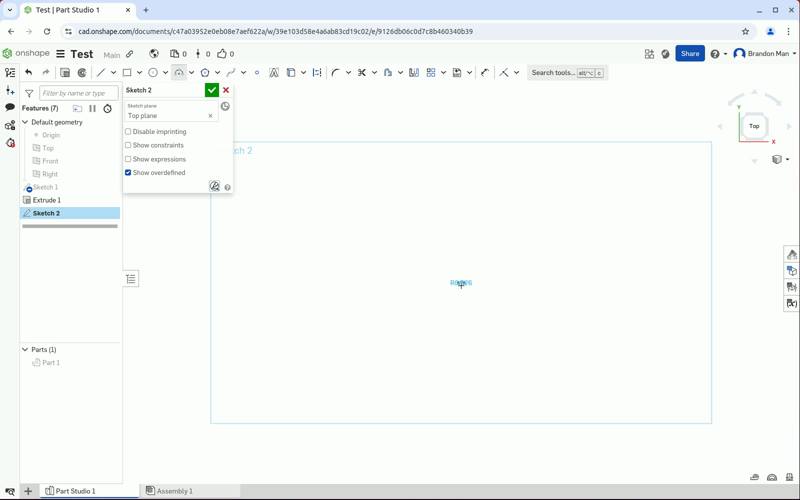
scroll(6)
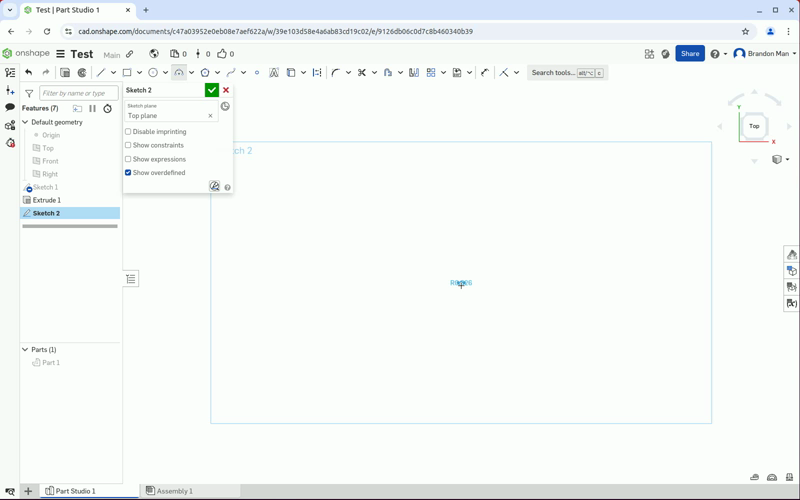
scroll(6)
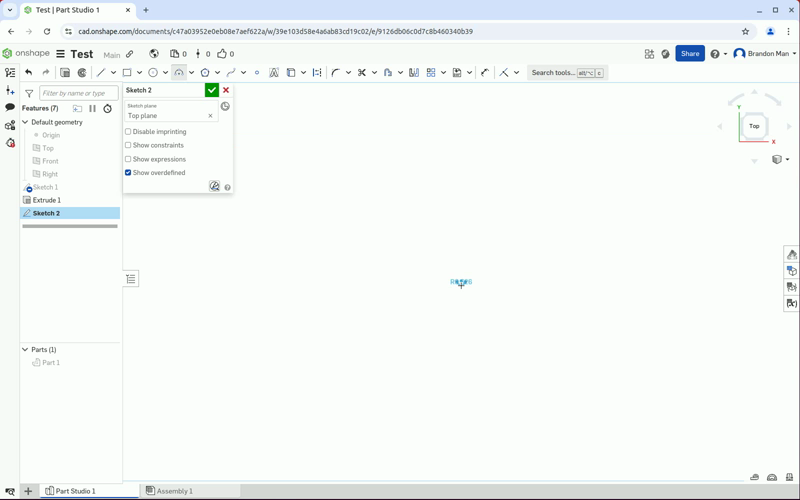
scroll(6)
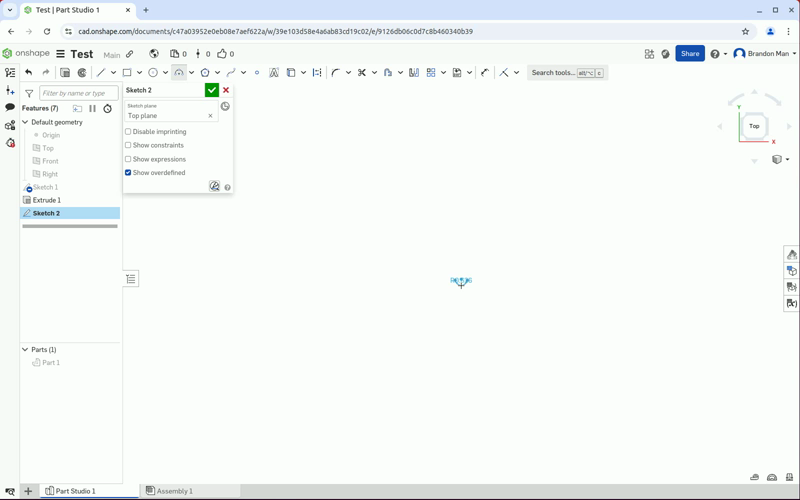
scroll(6)
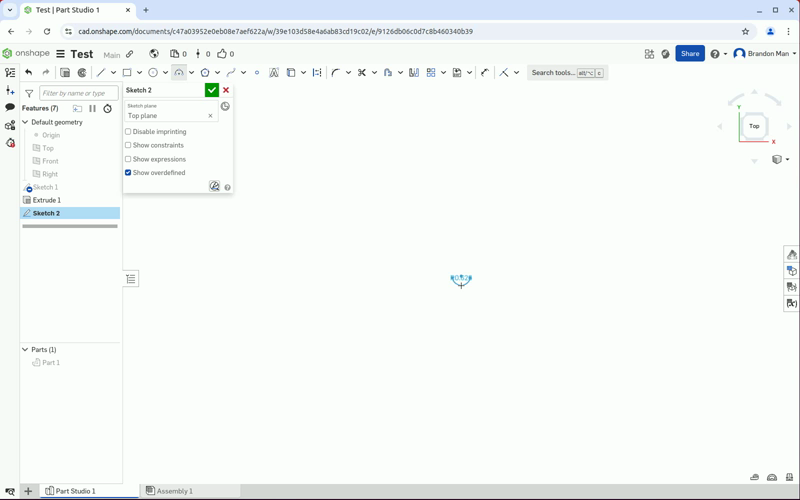
scroll(6)
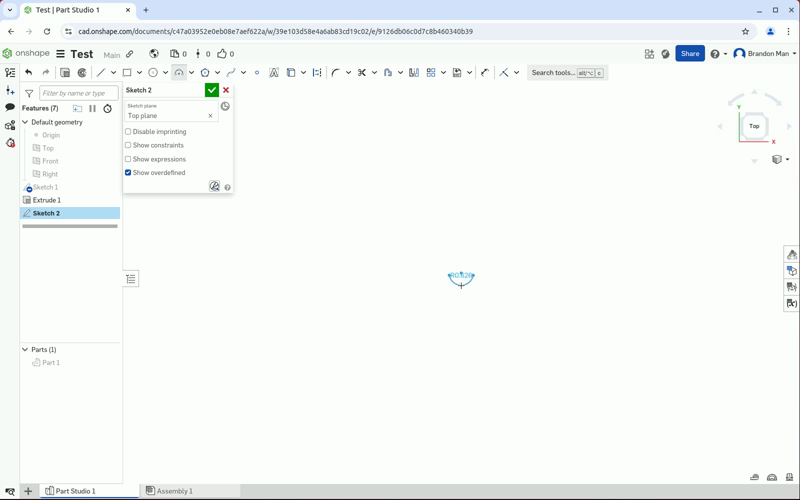
scroll(6)
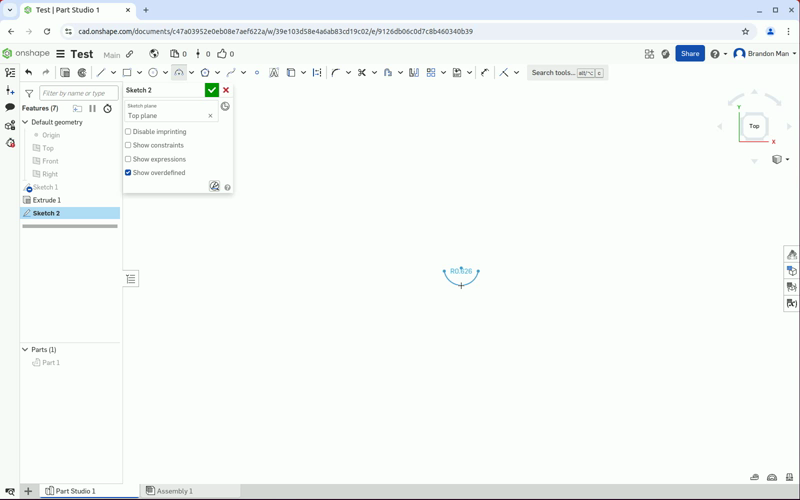
scroll(6)
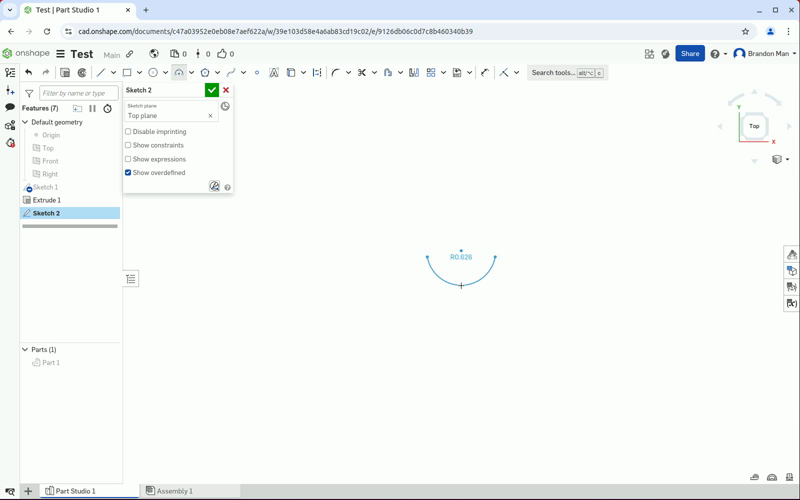
click(461, 285)
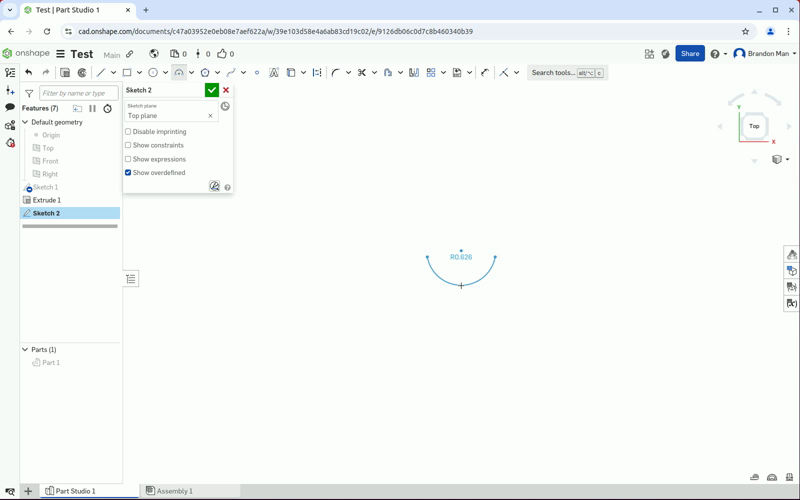
scroll(-6)
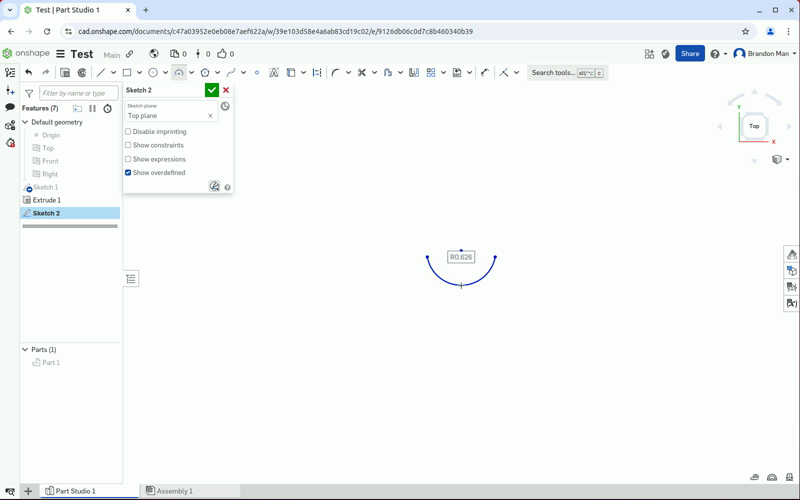
scroll(-6)
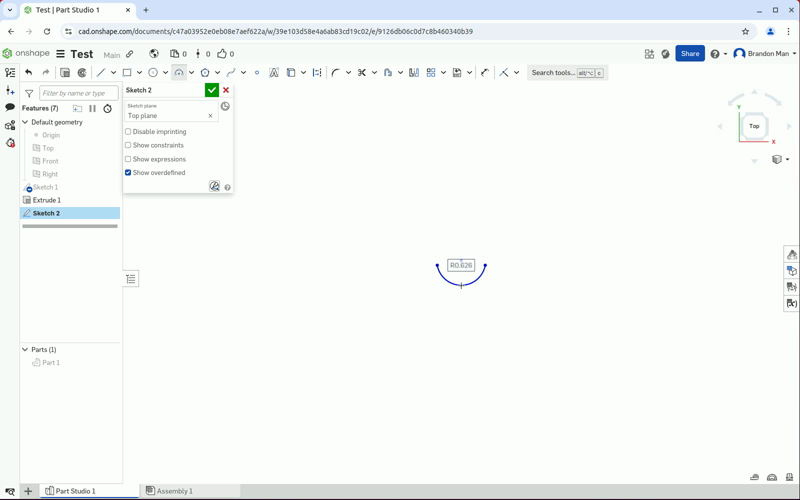
scroll(-6)
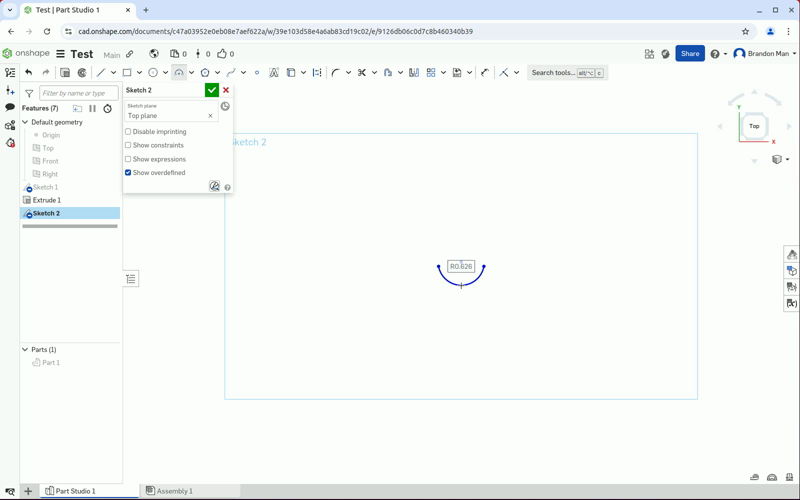
scroll(-6)
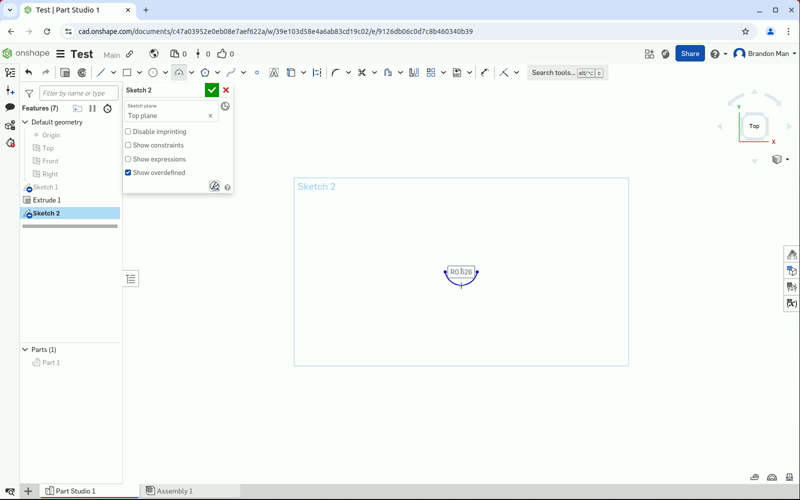
scroll(-6)
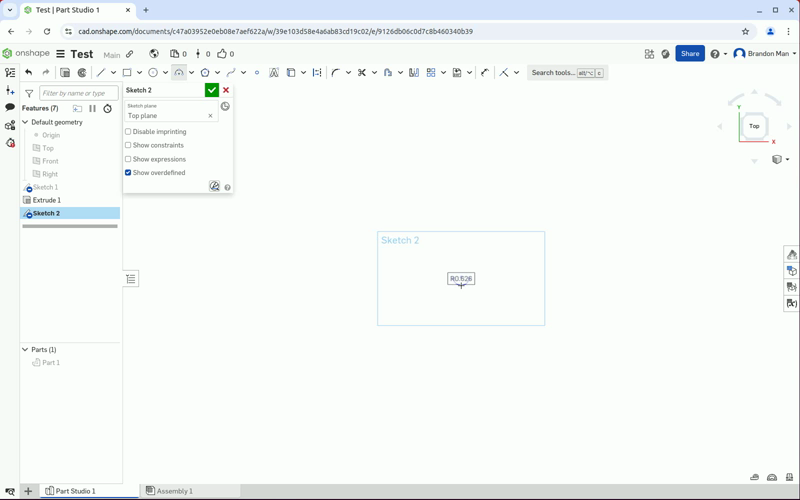
scroll(-6)
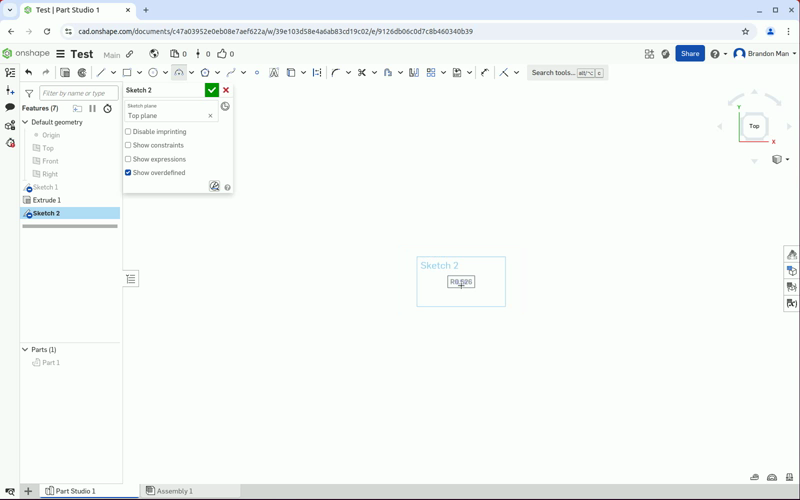
scroll(-6)
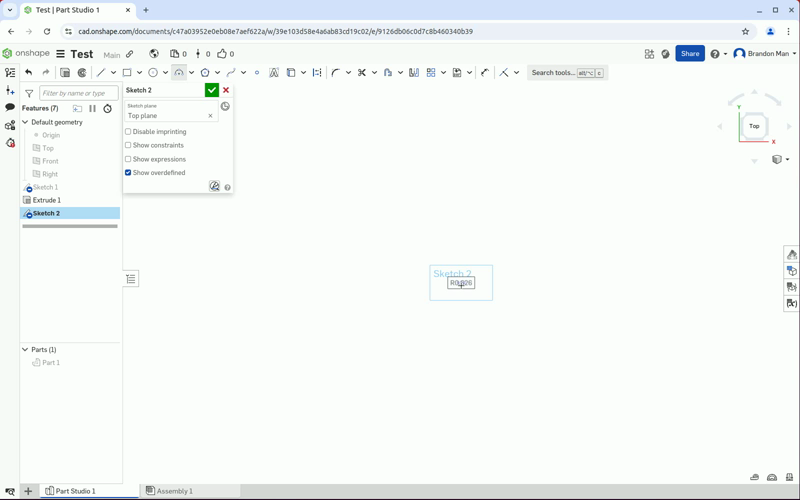
key_up(shift)
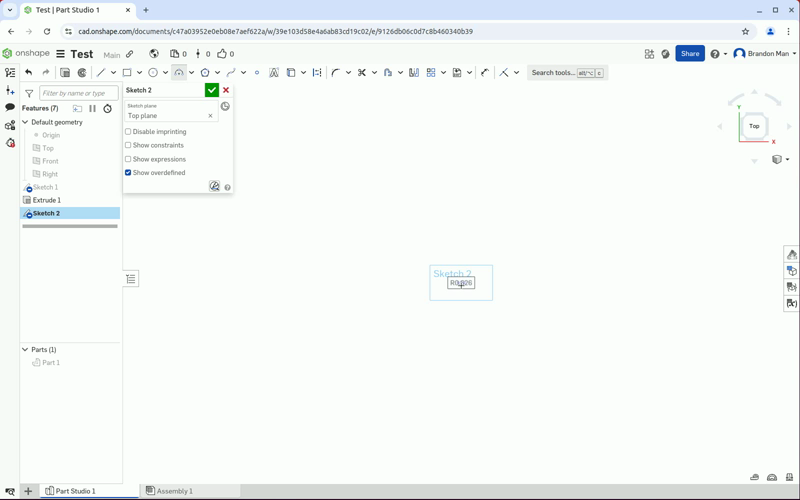
key(esc)
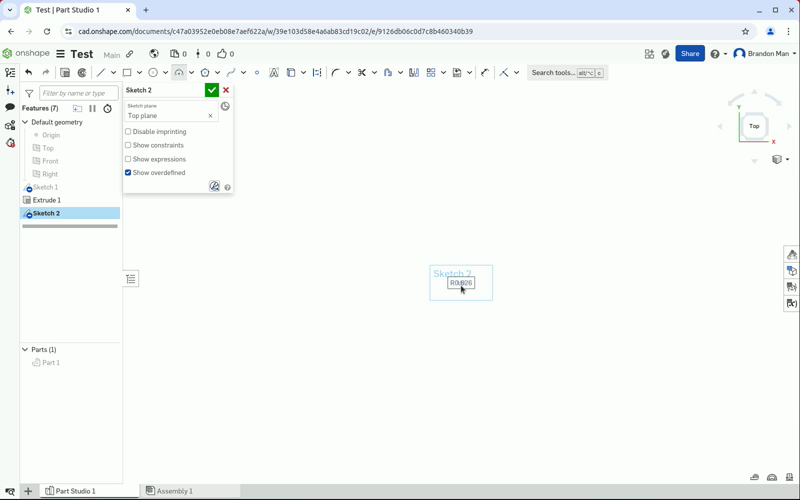
key(l)
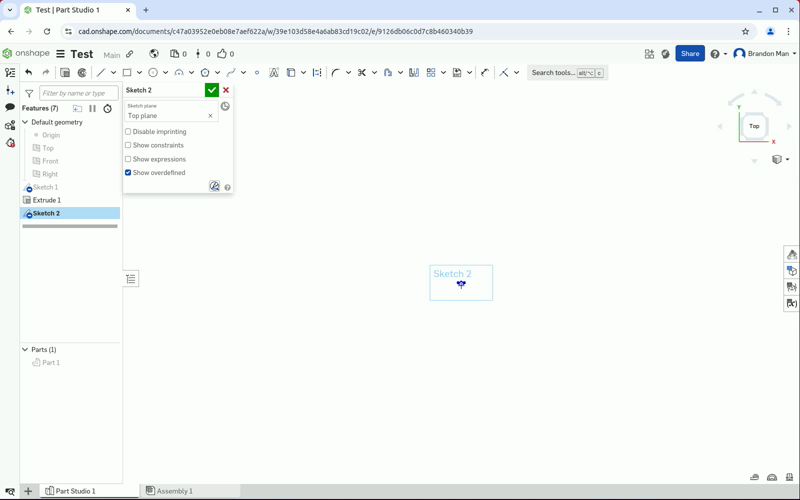
mouse_move(464, 282)
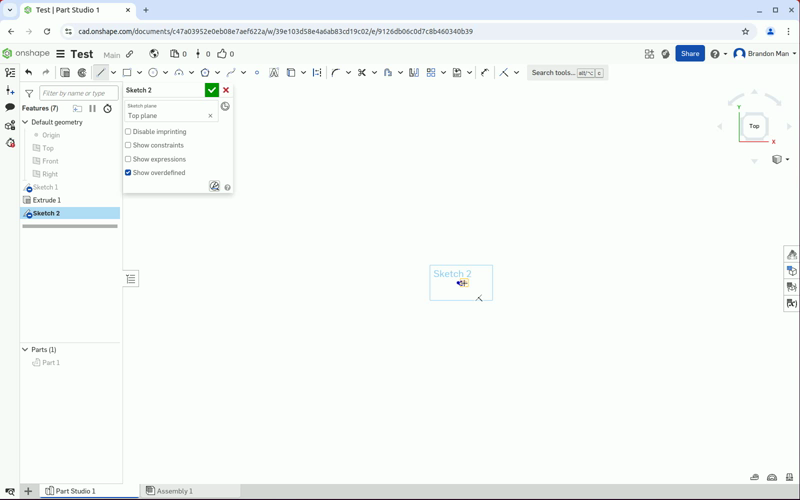
scroll(6)
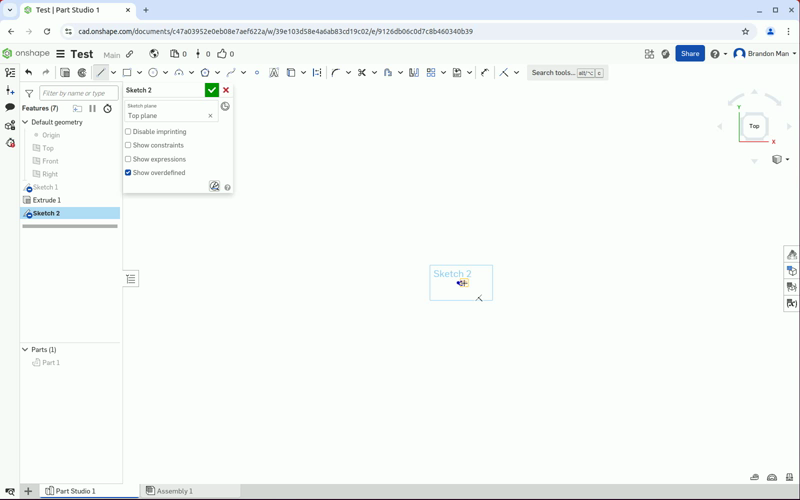
scroll(6)
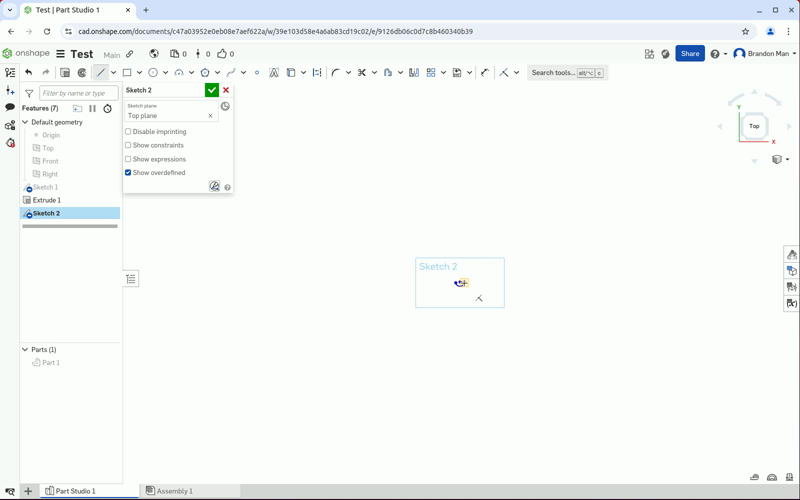
scroll(6)
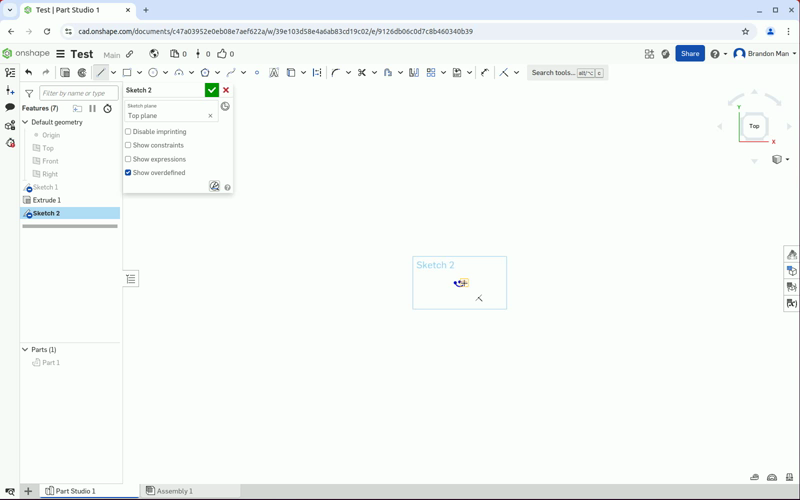
scroll(6)
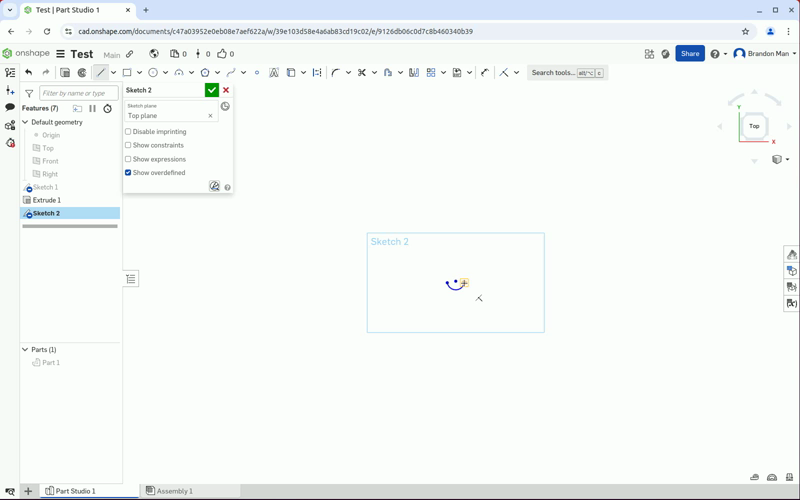
scroll(6)
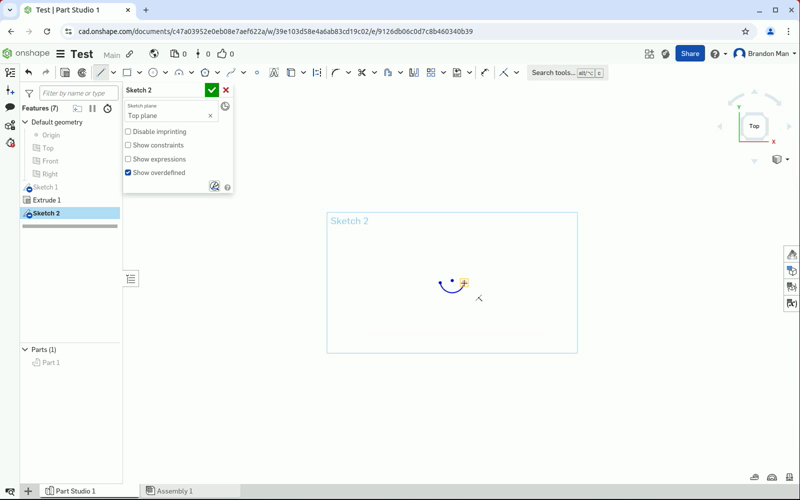
scroll(6)
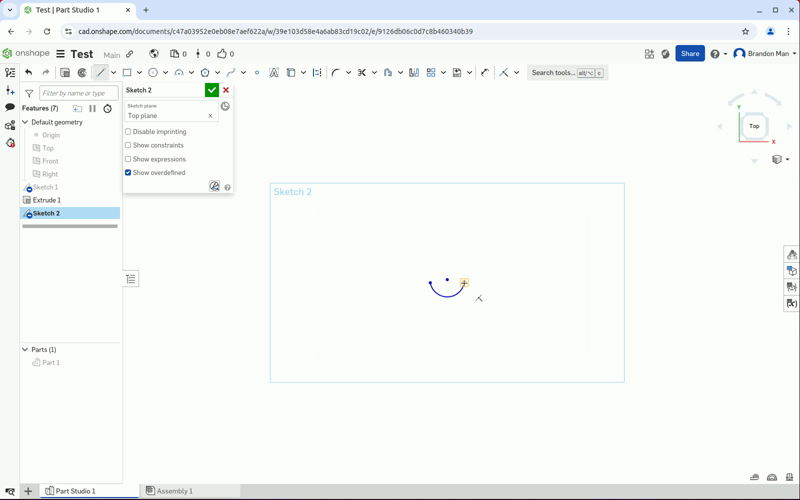
scroll(6)
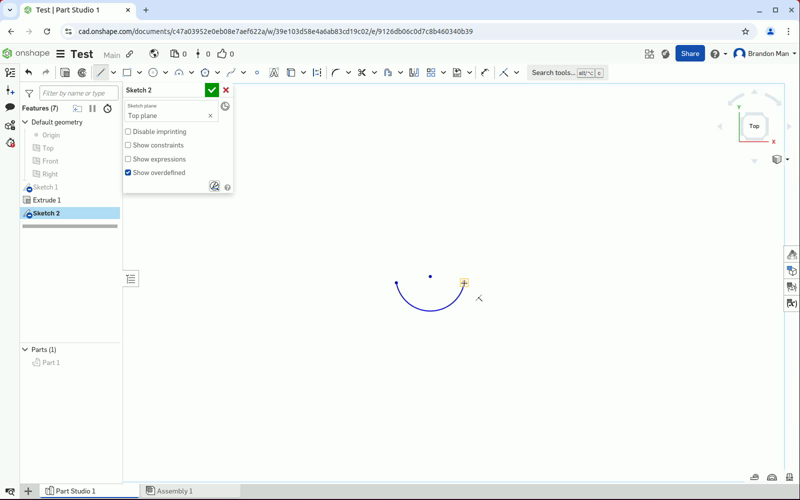
click(464, 282)
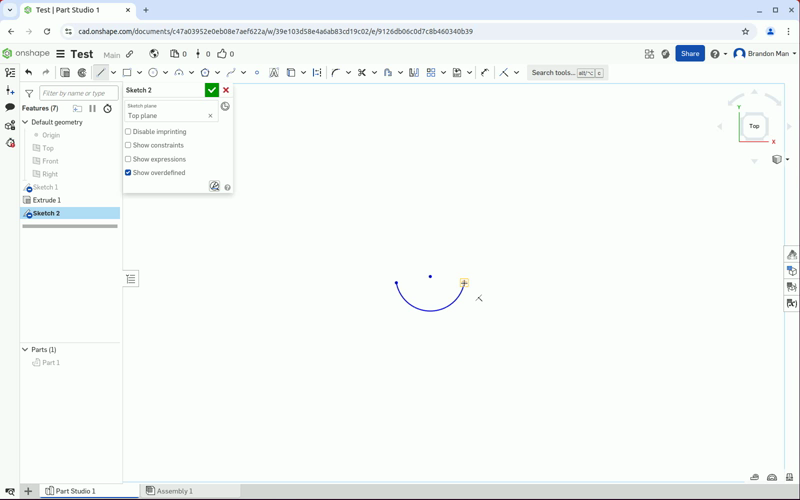
scroll(-6)
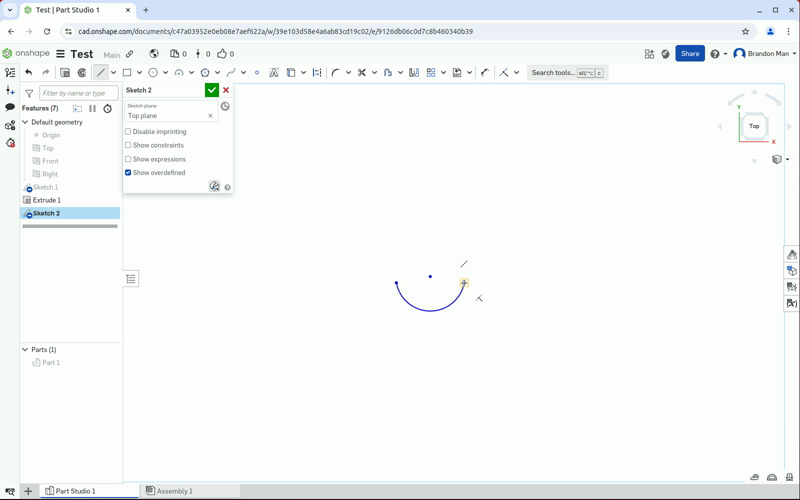
scroll(-6)
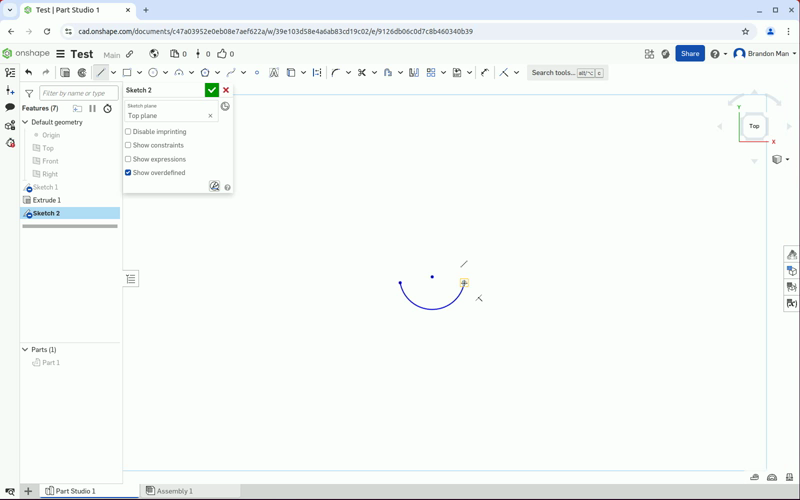
scroll(-6)
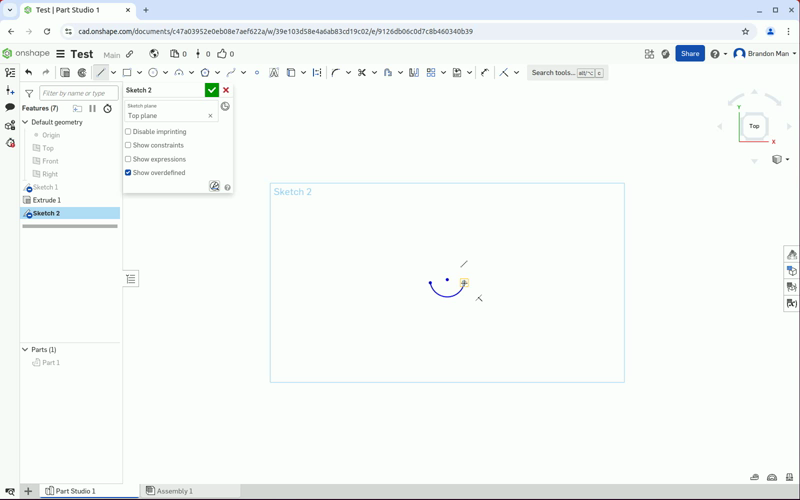
scroll(-6)
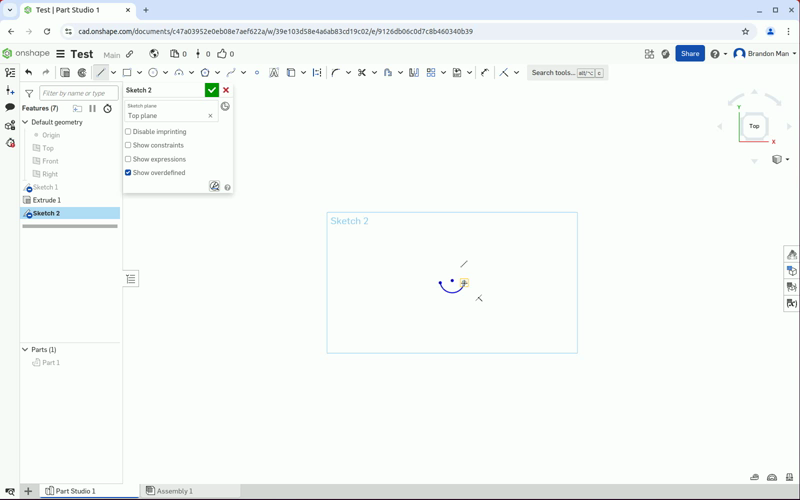
scroll(-6)
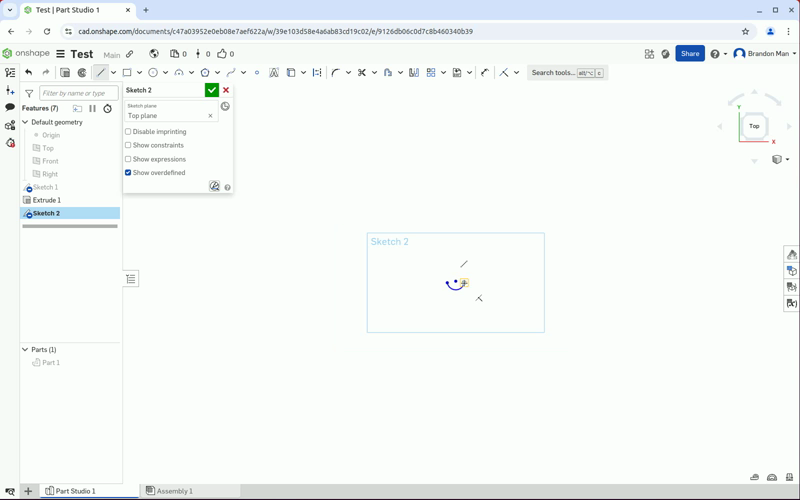
scroll(-6)
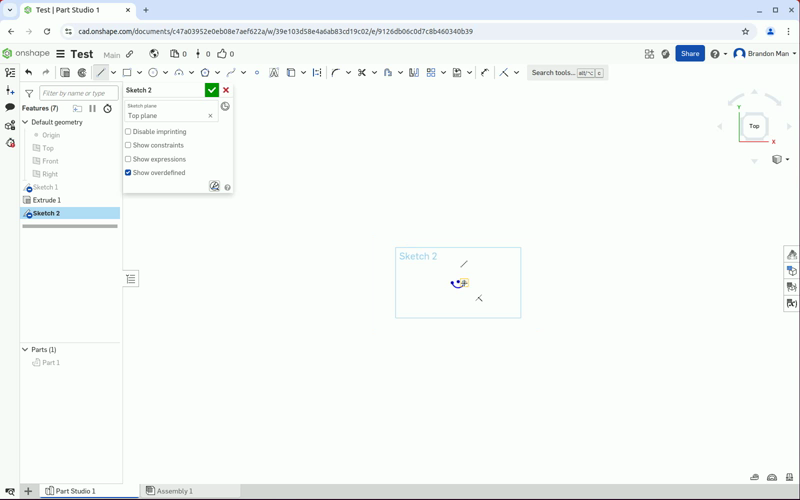
scroll(-6)
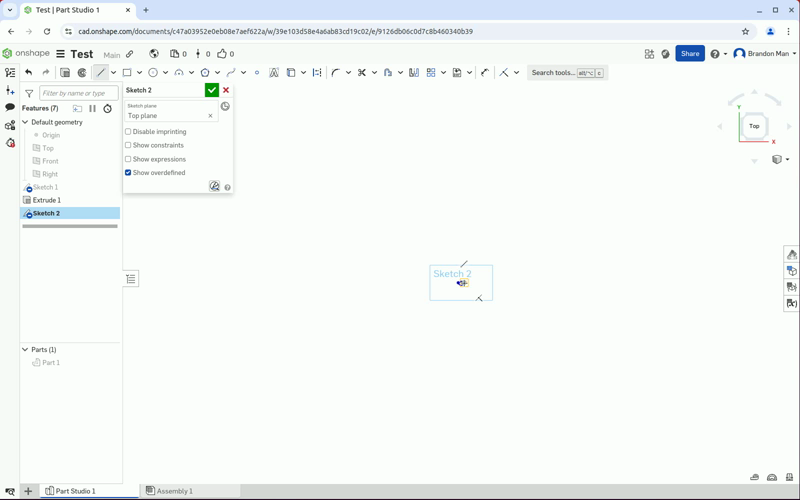
key_down(shift)
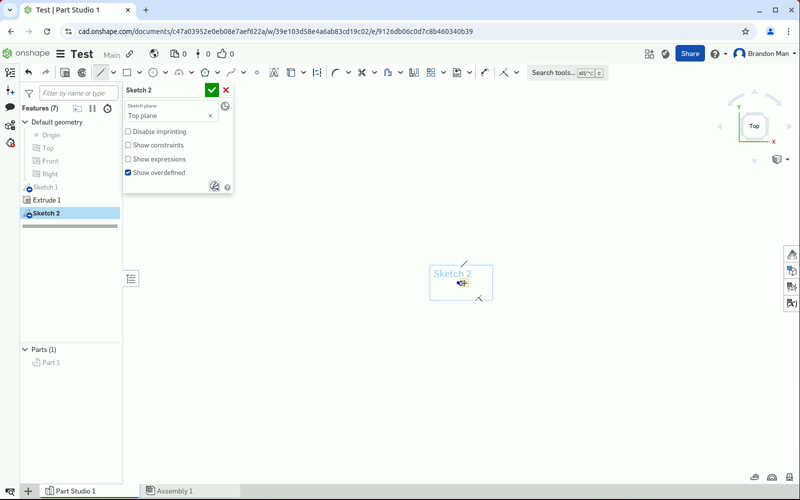
mouse_move(494, 282)
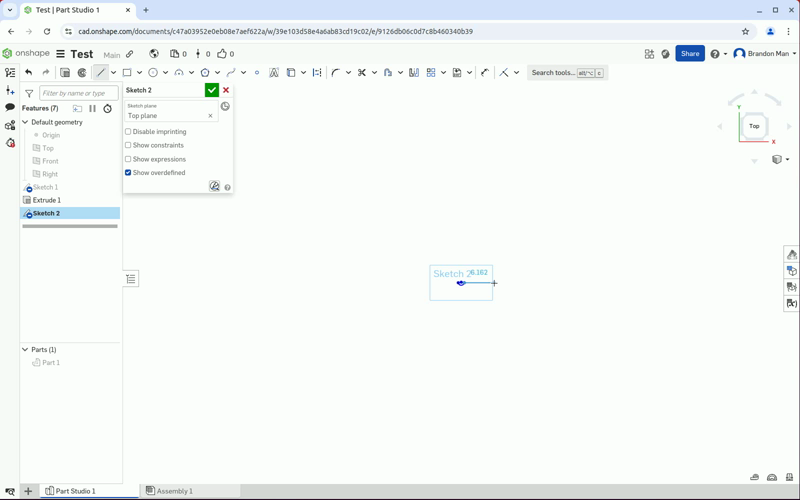
mouse_move(461, 282)
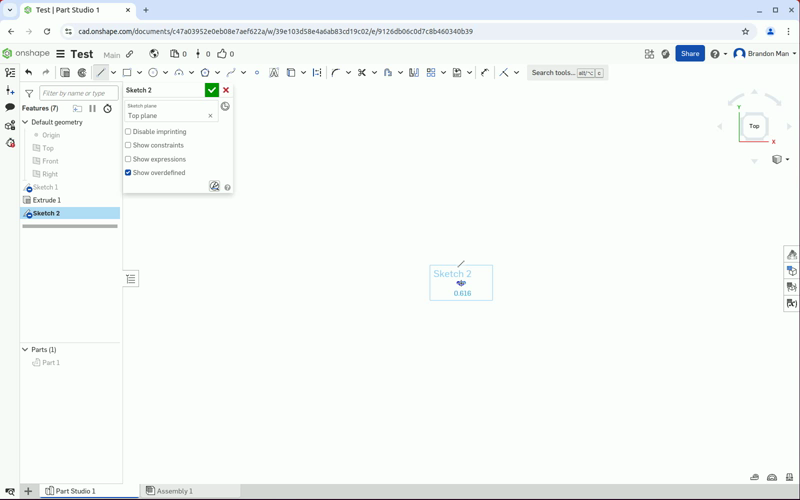
scroll(6)
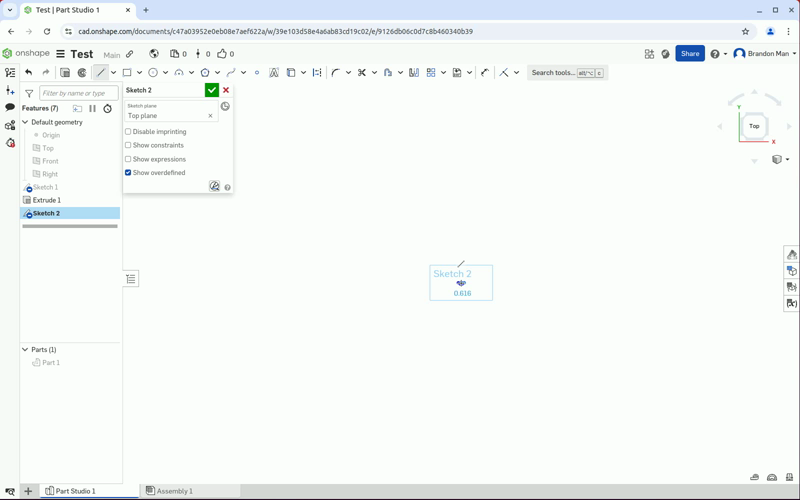
scroll(6)
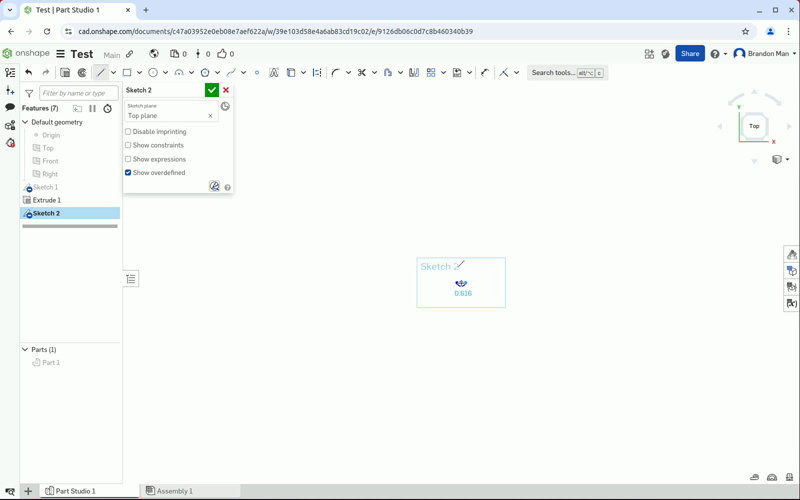
scroll(6)
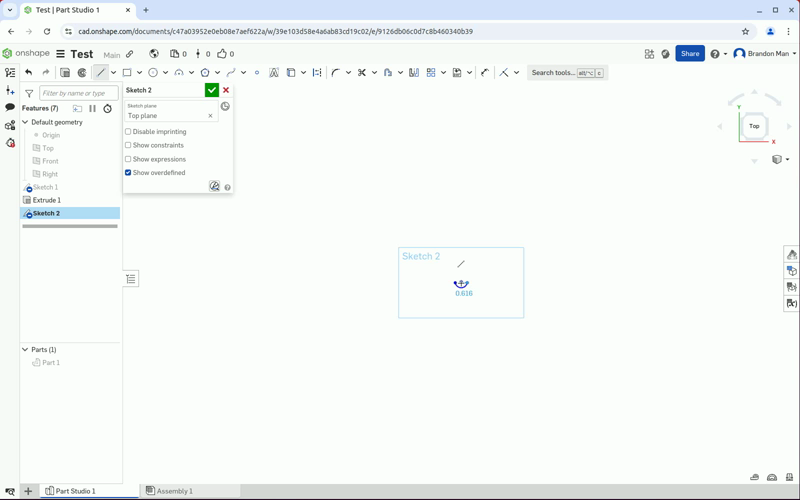
scroll(6)
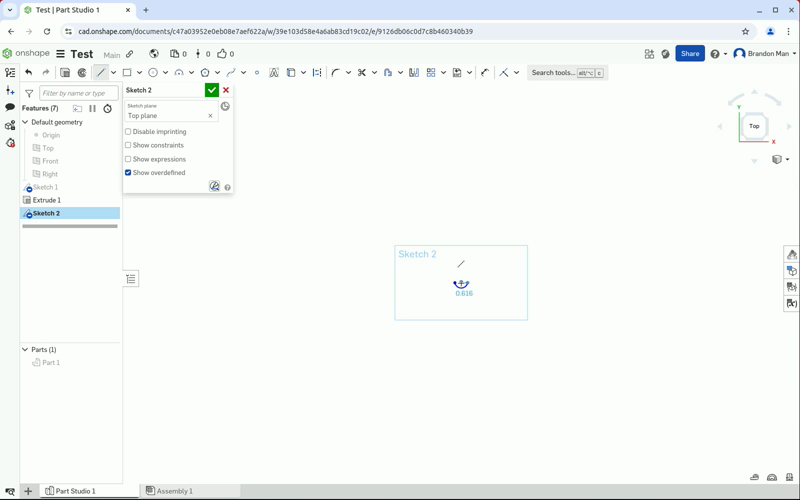
scroll(6)
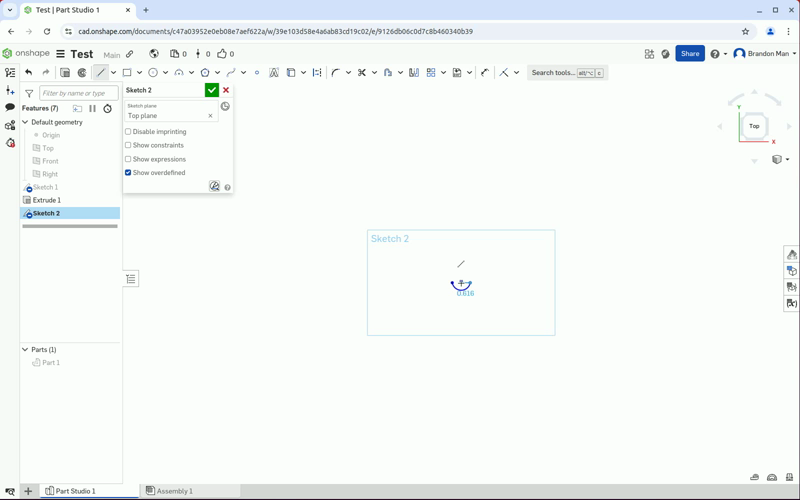
scroll(6)
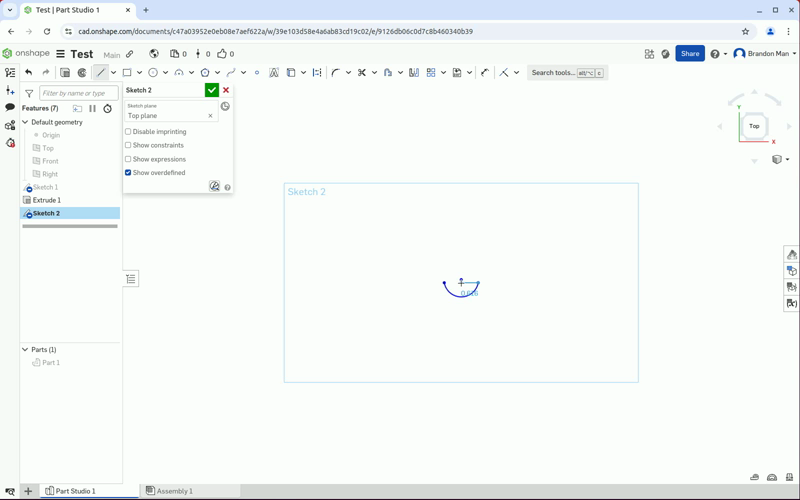
scroll(6)
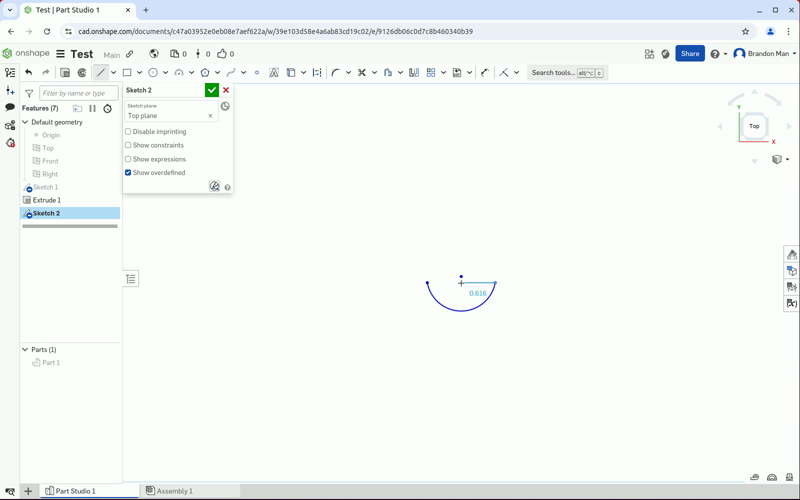
click(461, 282)
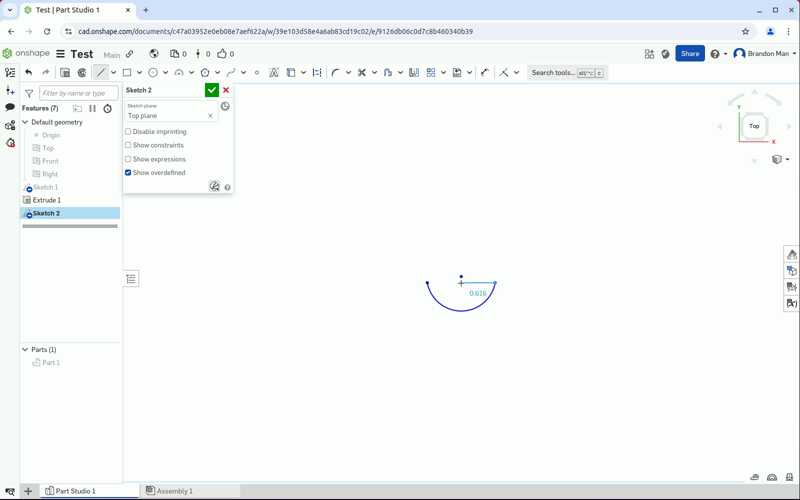
scroll(-6)
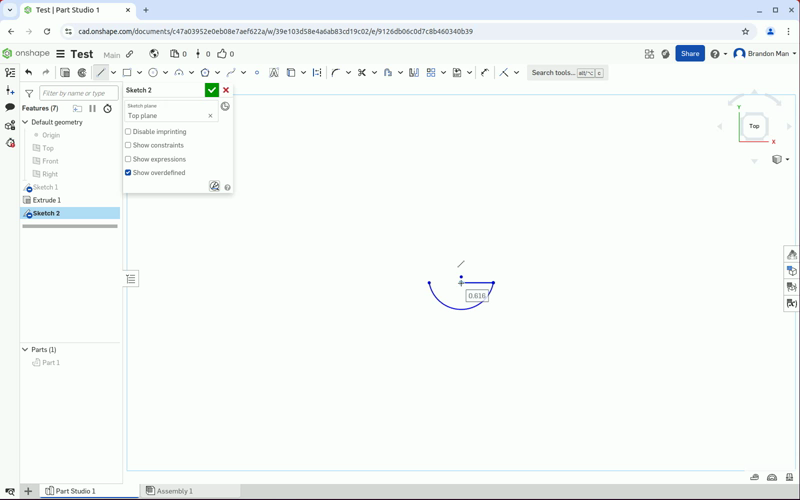
scroll(-6)
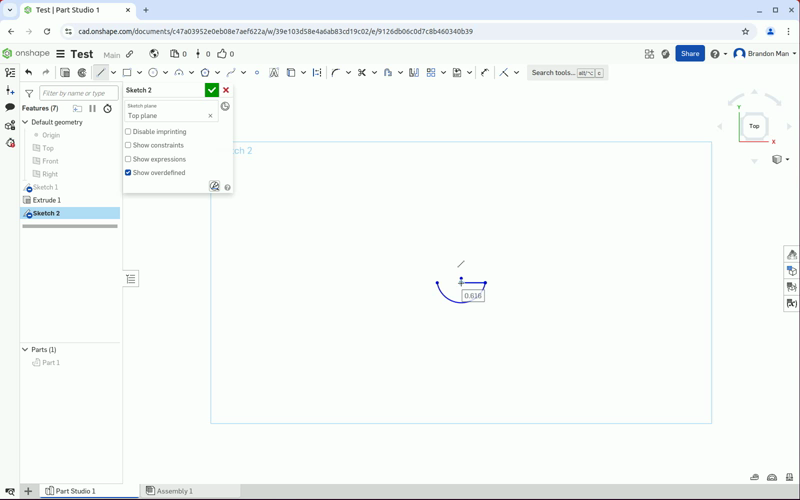
scroll(-6)
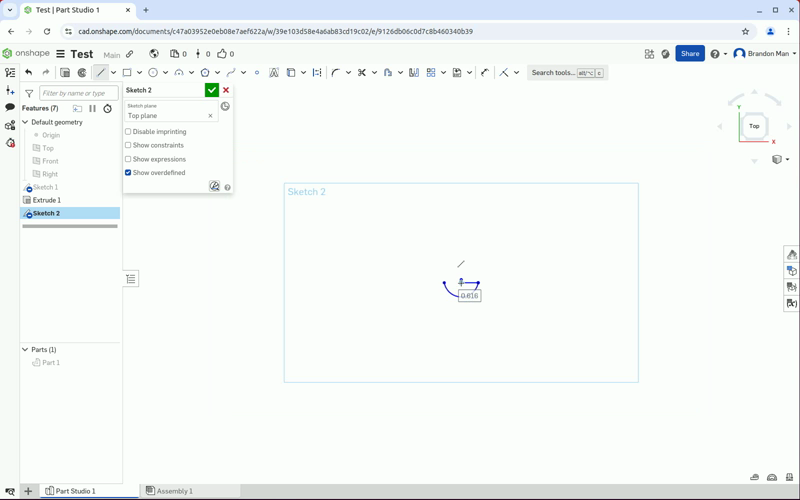
scroll(-6)
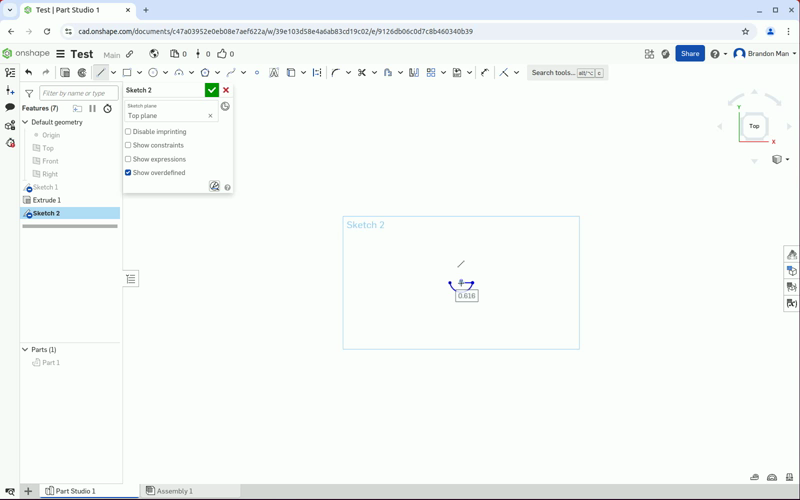
scroll(-6)
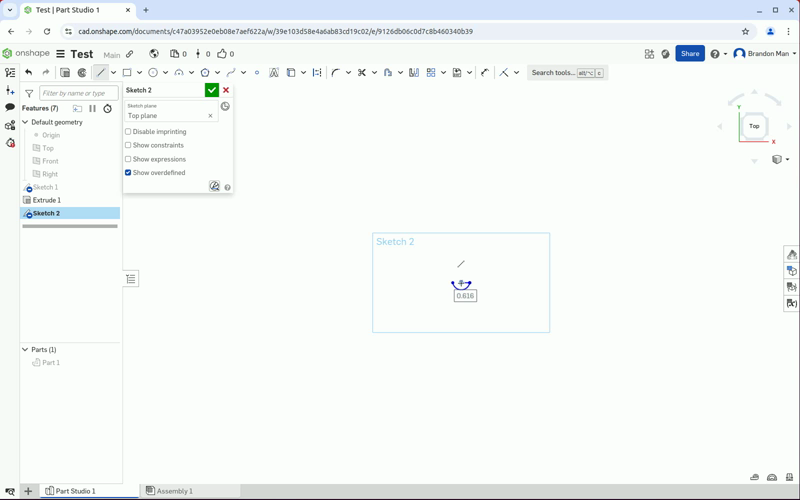
scroll(-6)
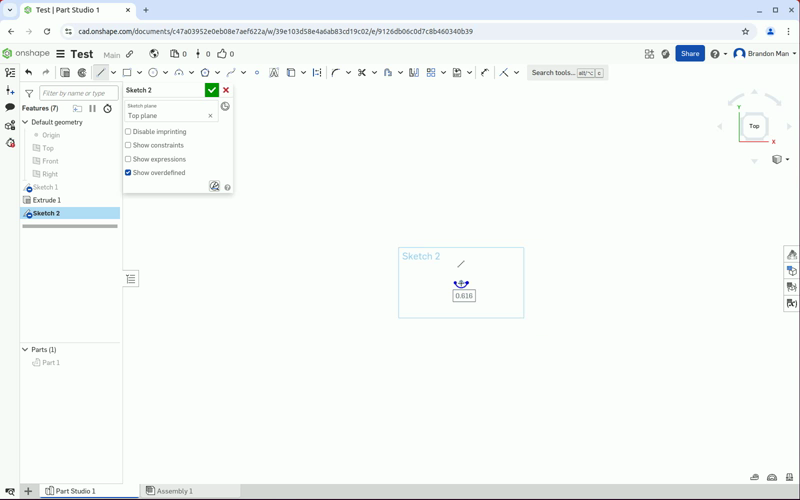
scroll(-6)
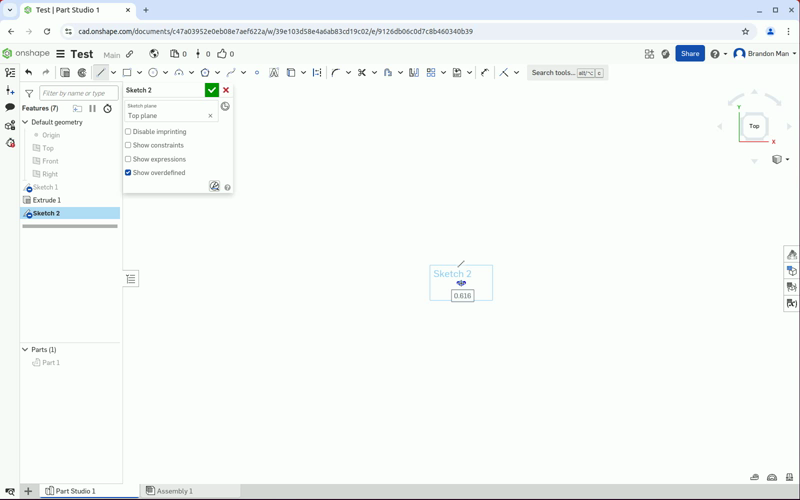
key_up(shift)
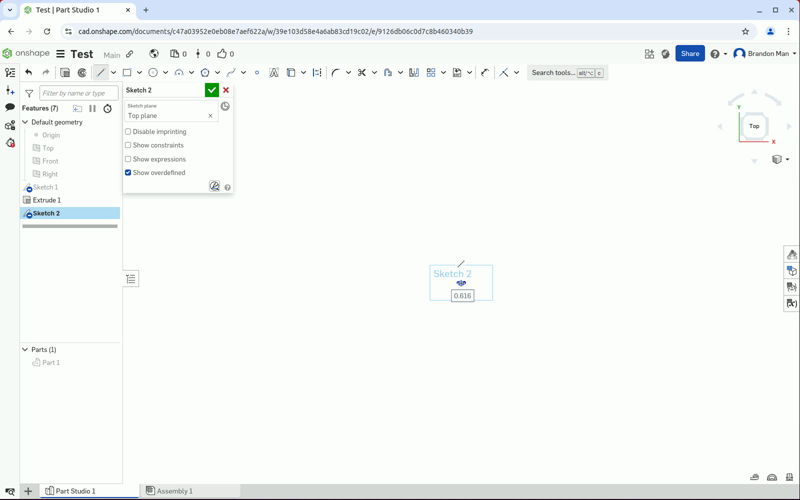
mouse_move(491, 282)
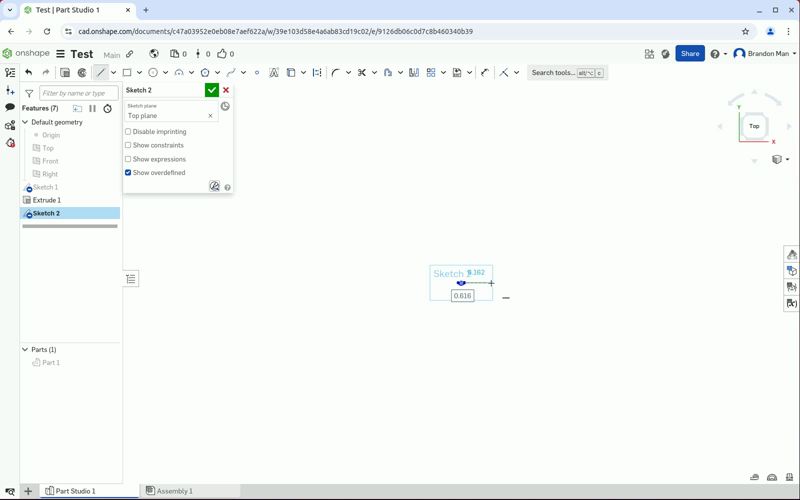
key_down(shift)
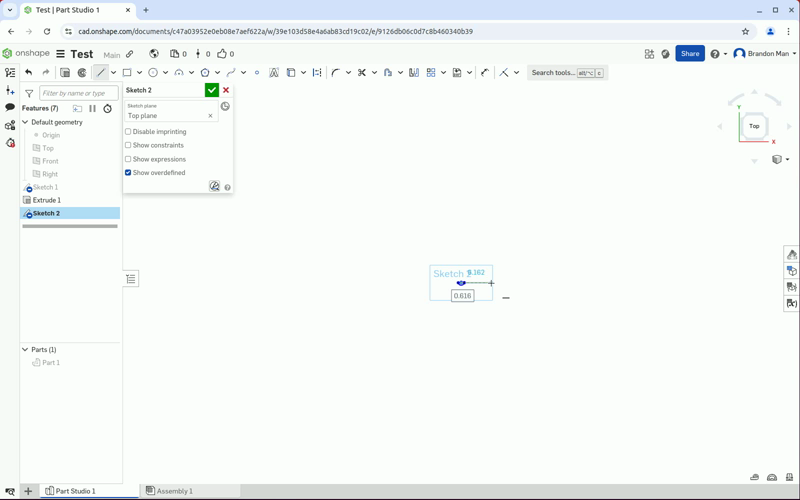
mouse_move(458, 282)
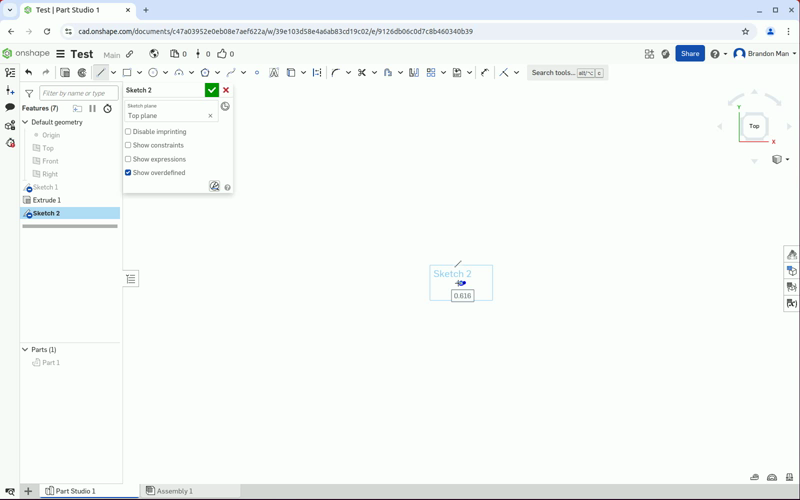
scroll(6)
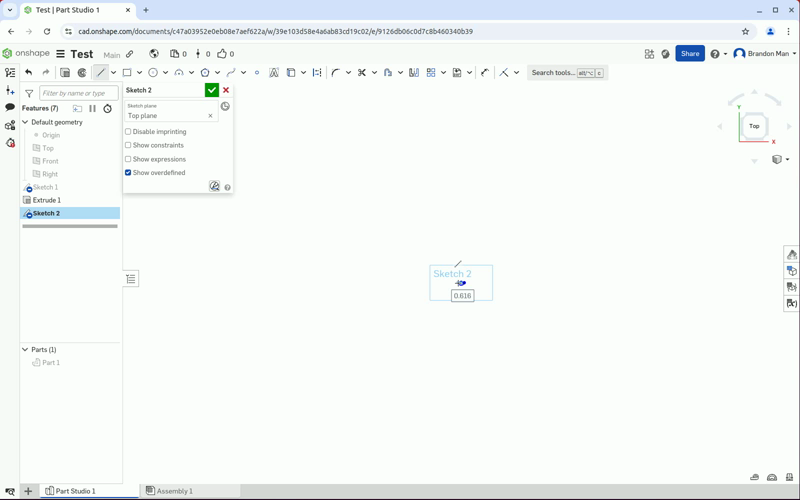
scroll(6)
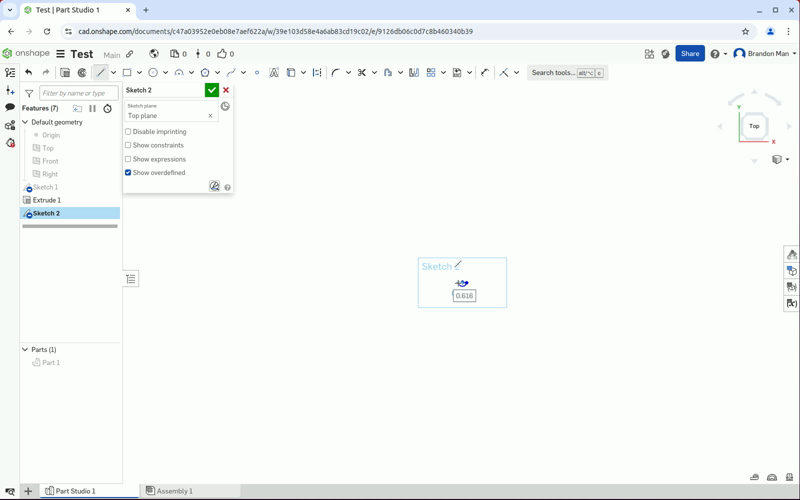
scroll(6)
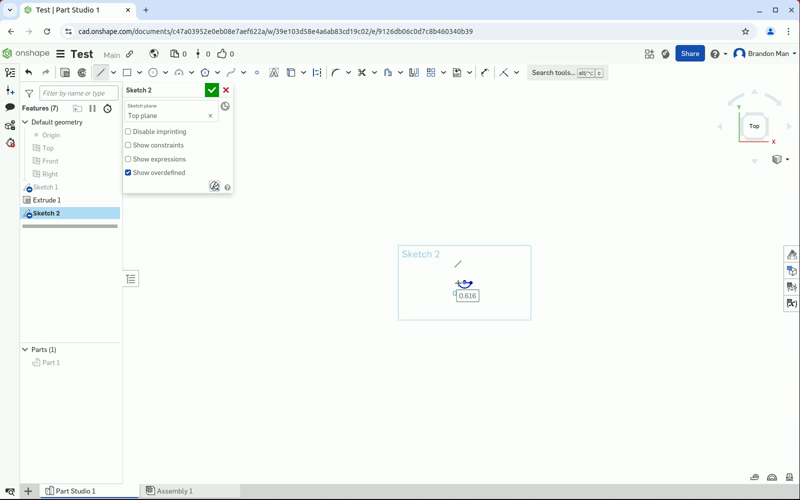
scroll(6)
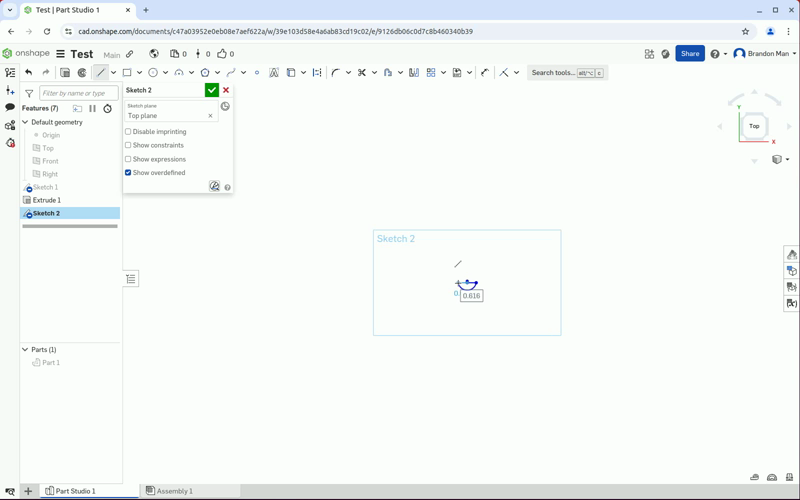
scroll(6)
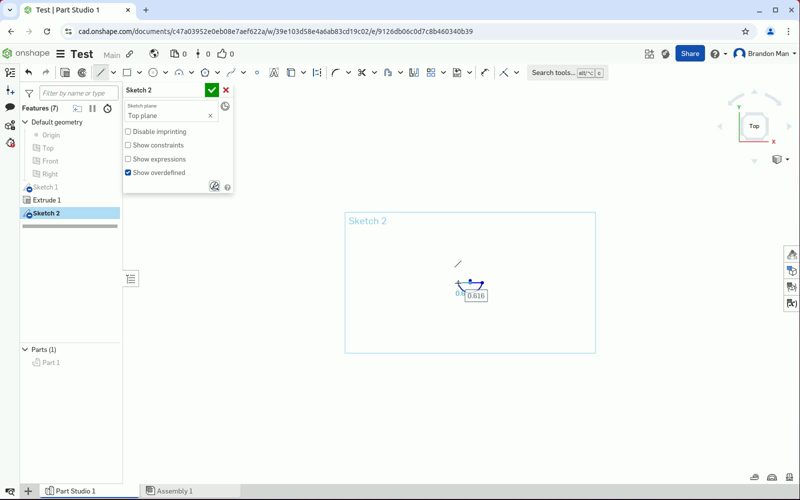
scroll(6)
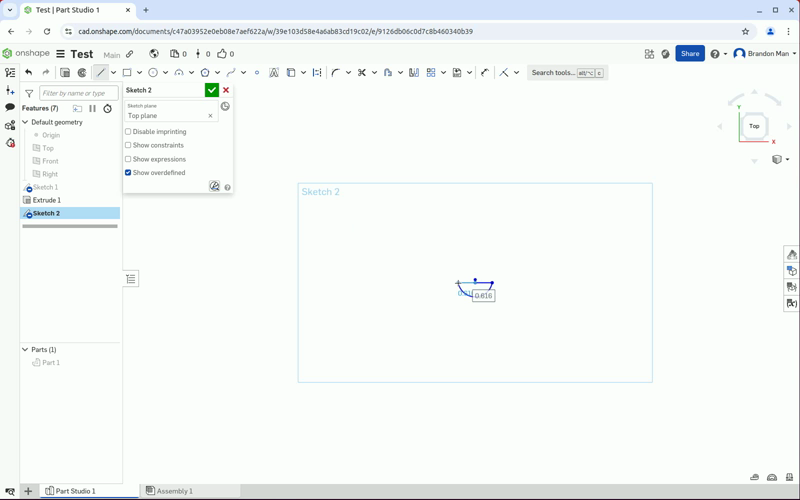
scroll(6)
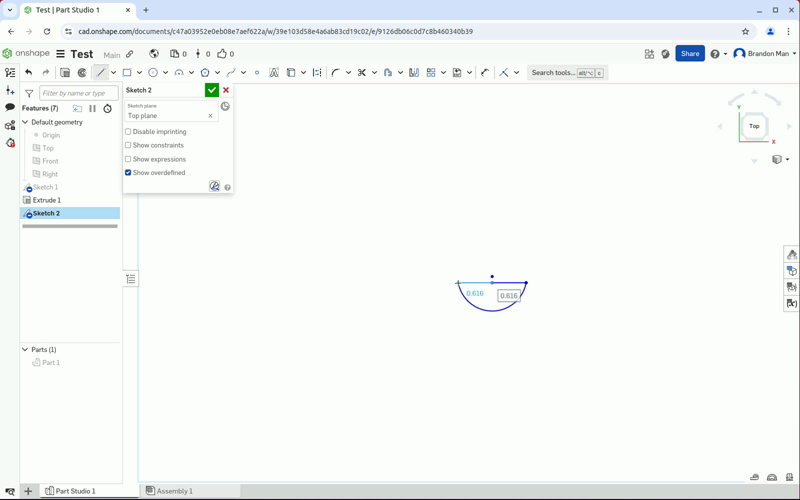
key_up(shift)
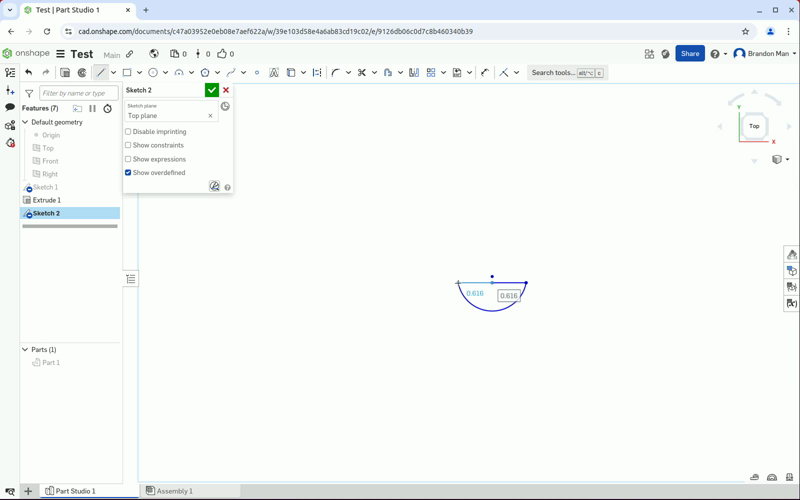
click(458, 282)
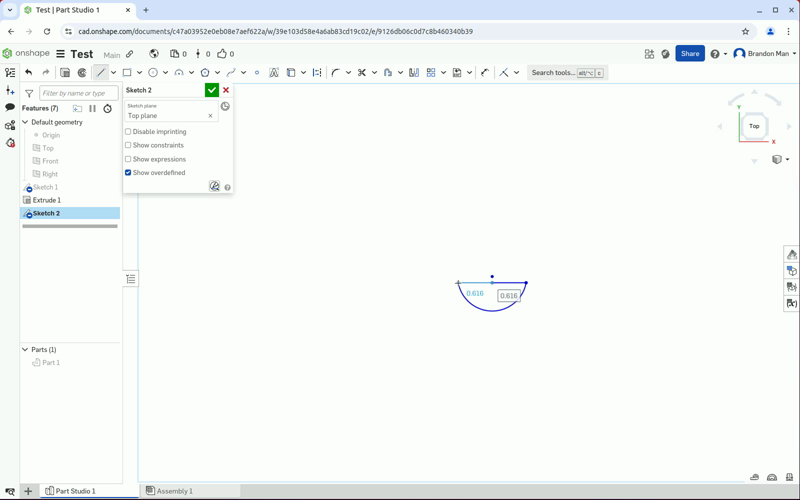
scroll(-6)
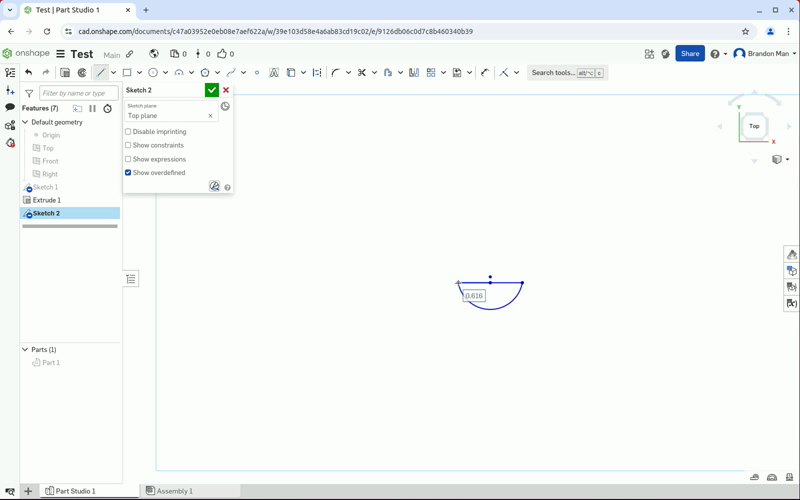
scroll(-6)
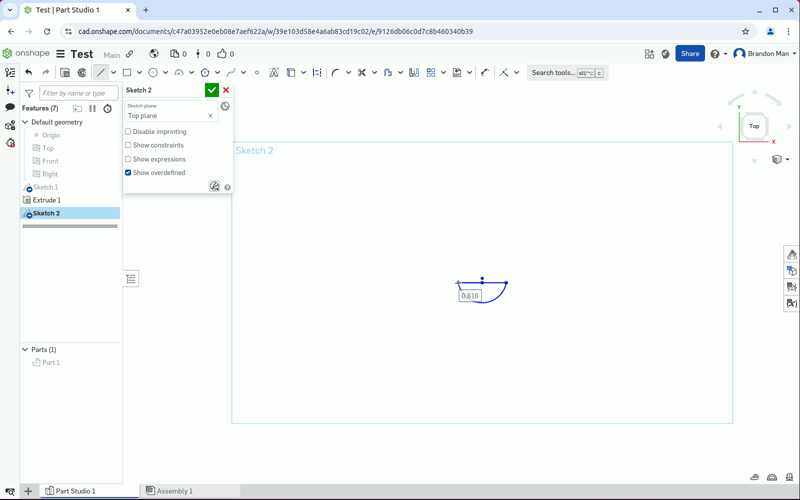
scroll(-6)
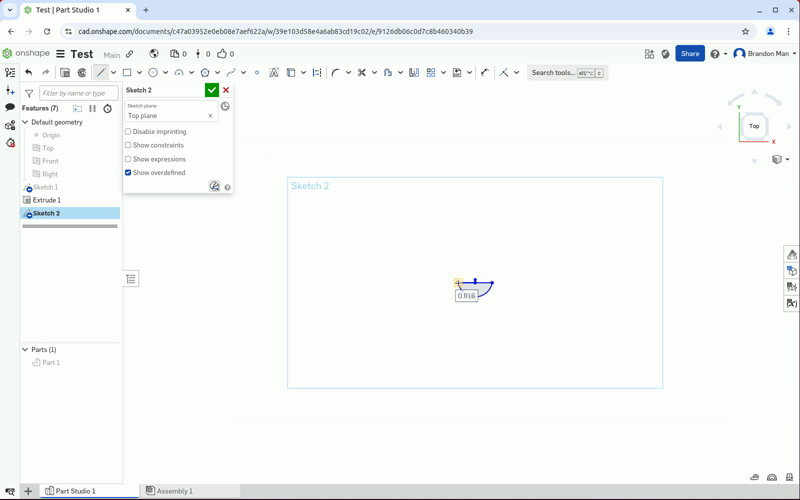
scroll(-6)
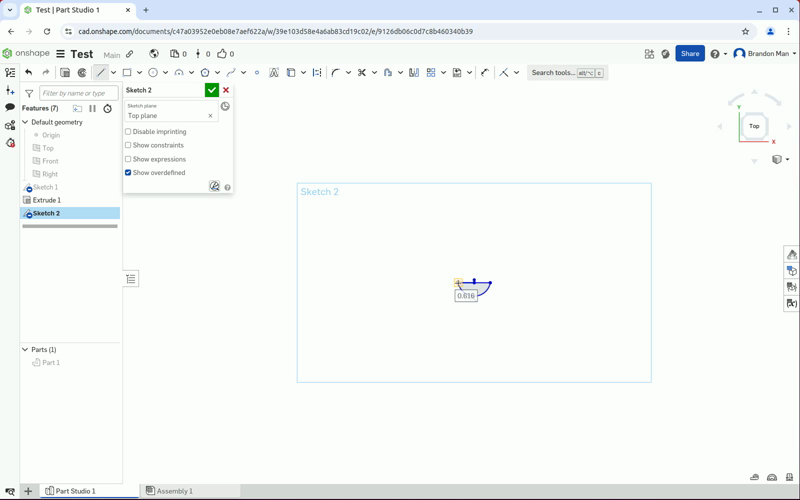
scroll(-6)
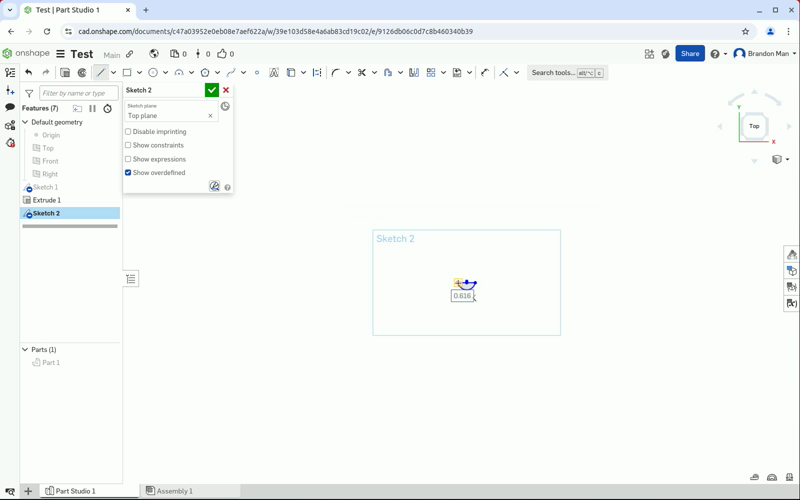
scroll(-6)
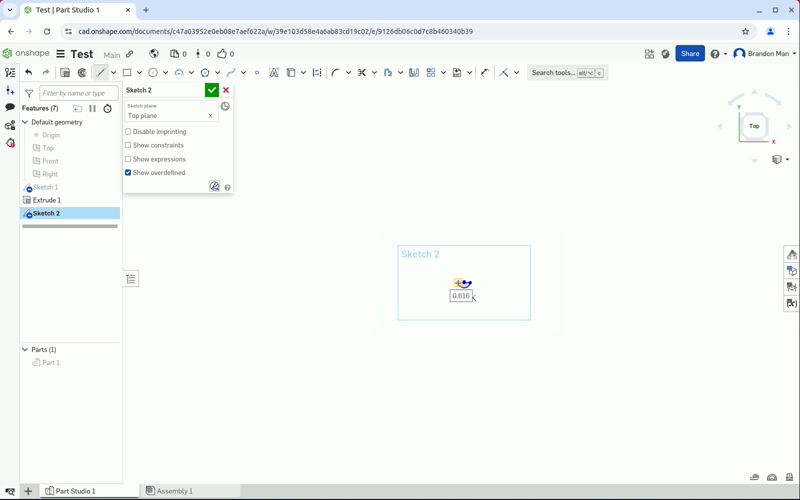
scroll(-6)
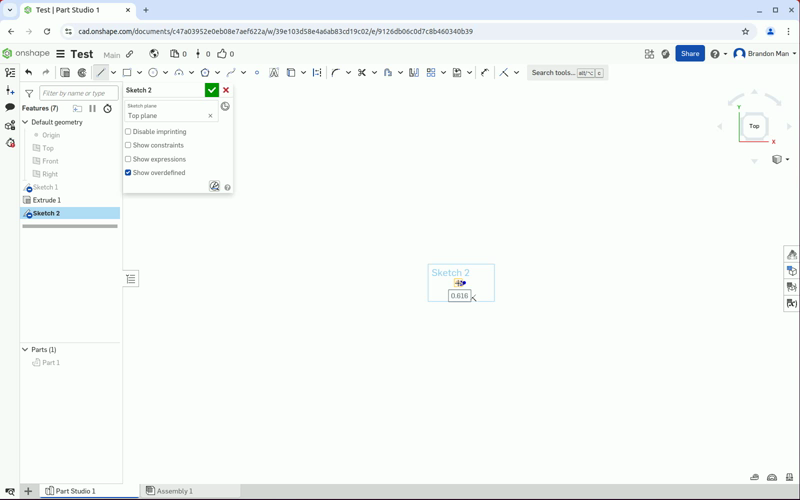
key(esc)
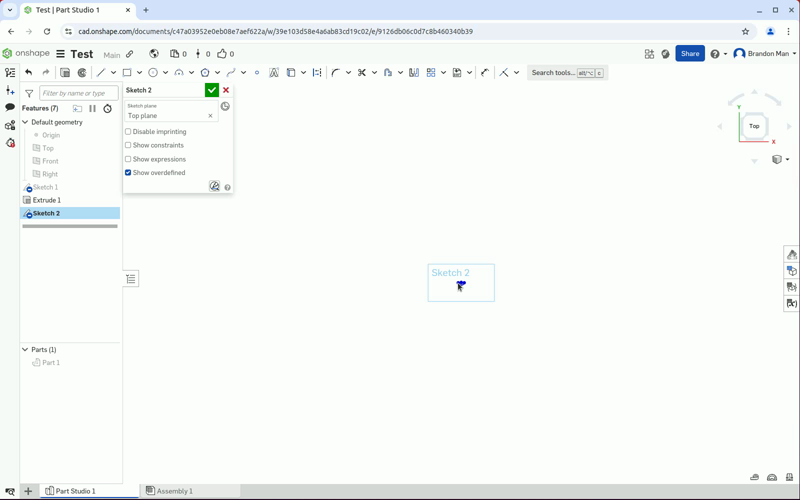
mouse_move(462, 283)
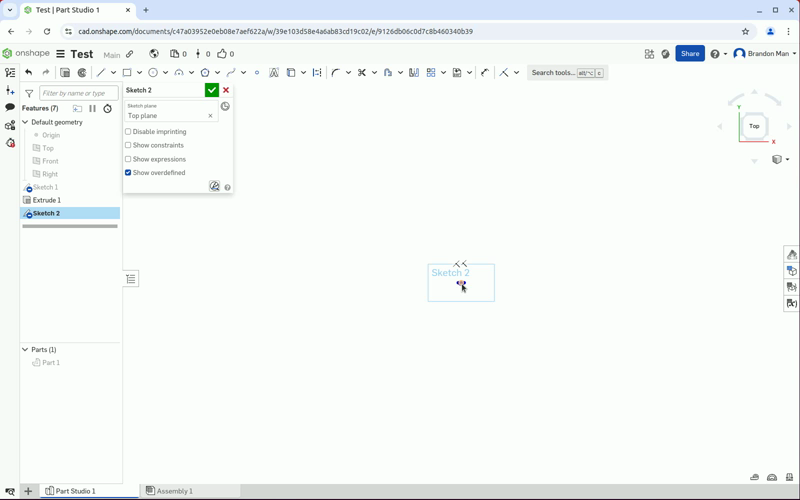
scroll(6)
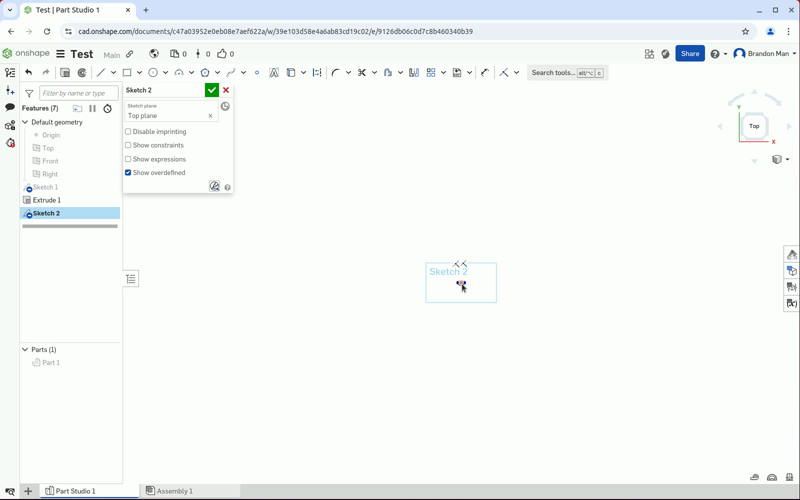
scroll(6)
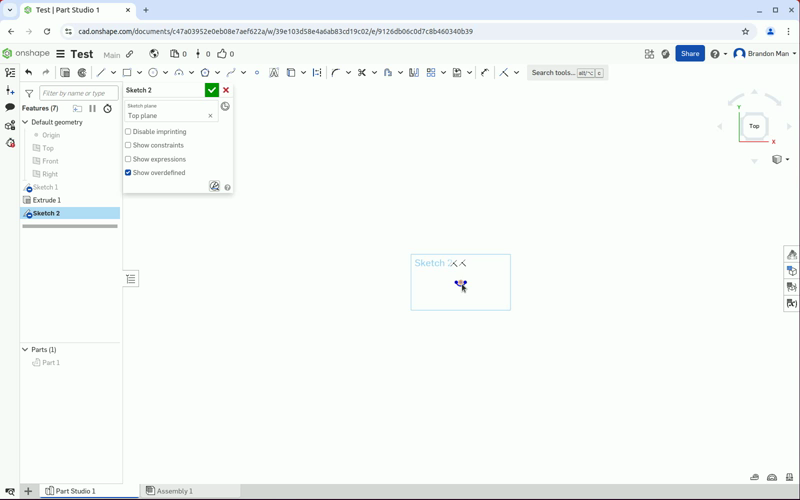
scroll(6)
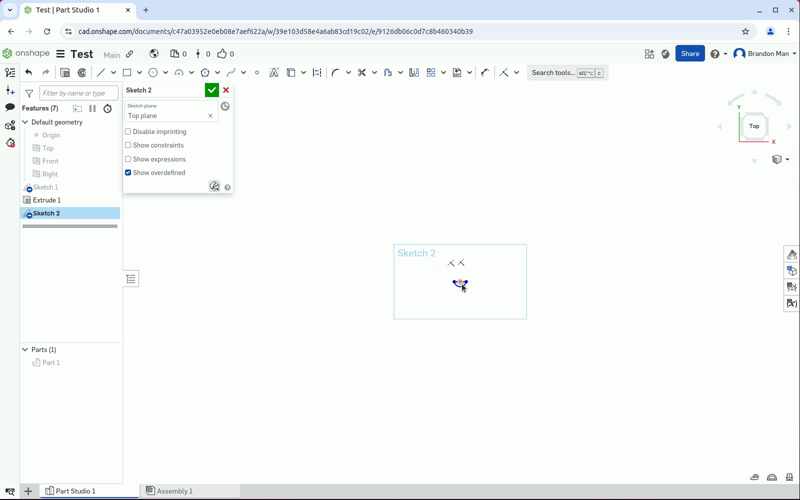
scroll(6)
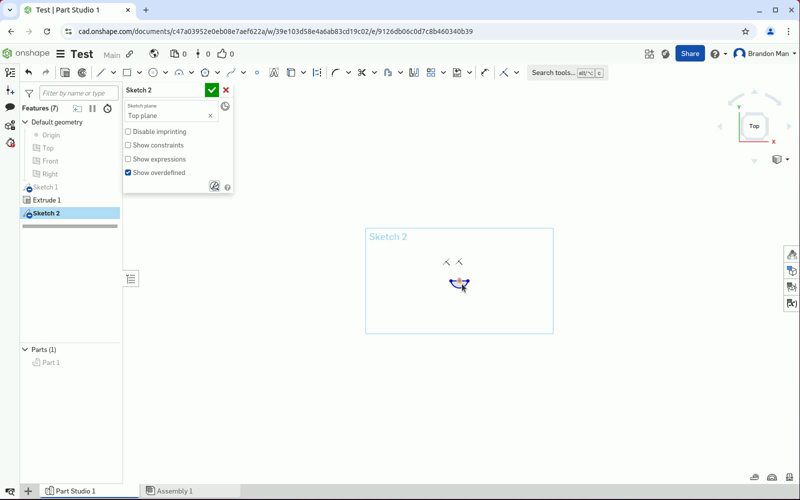
scroll(6)
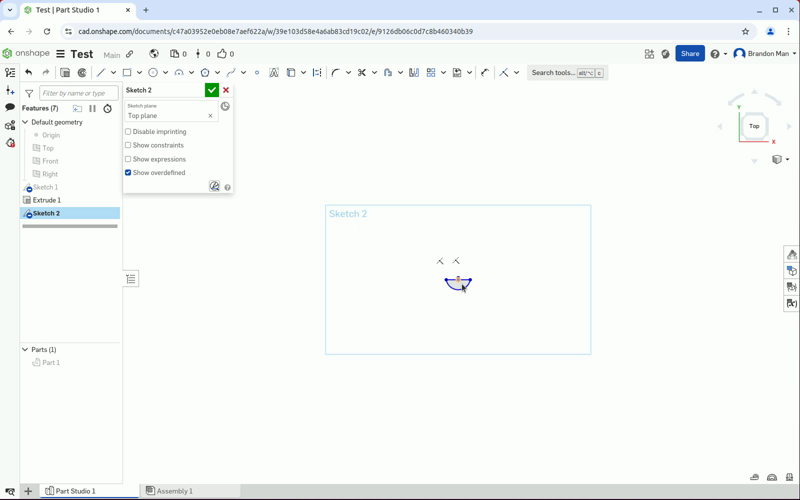
scroll(6)
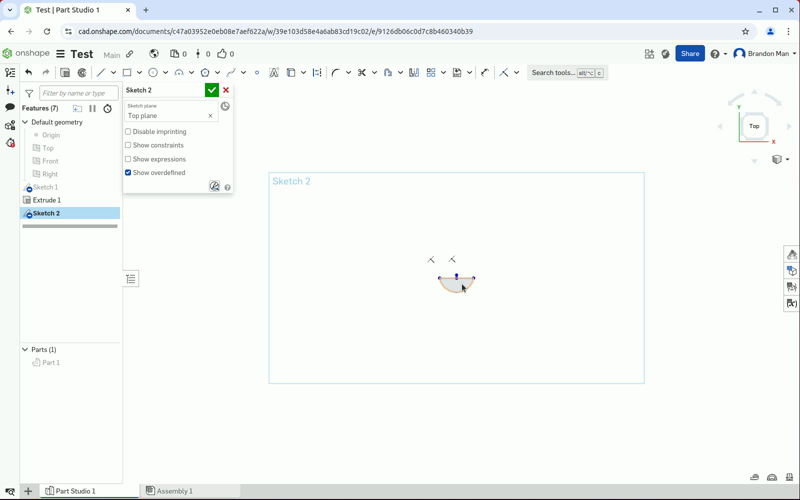
scroll(6)
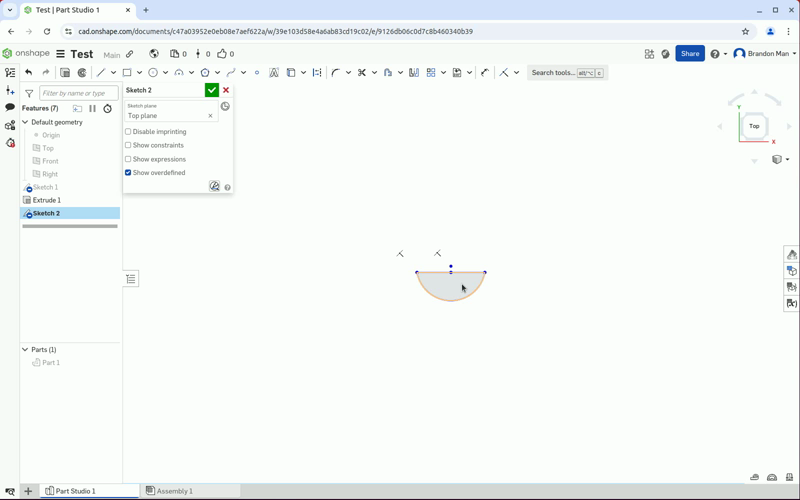
click(462, 283)
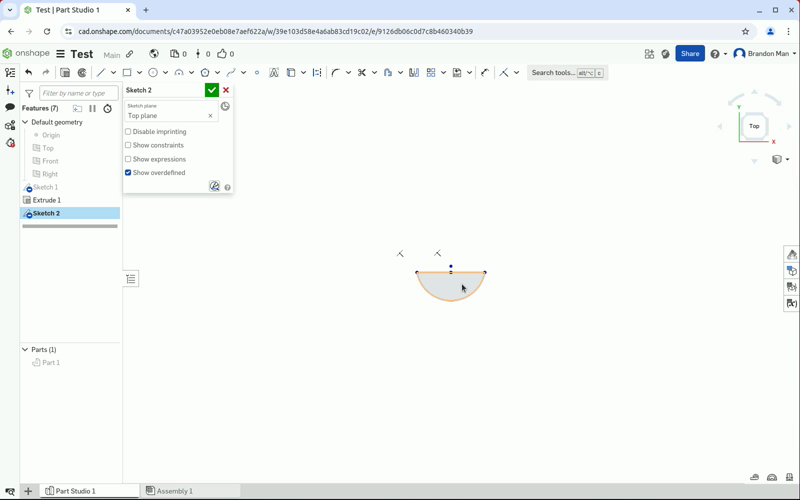
scroll(-6)
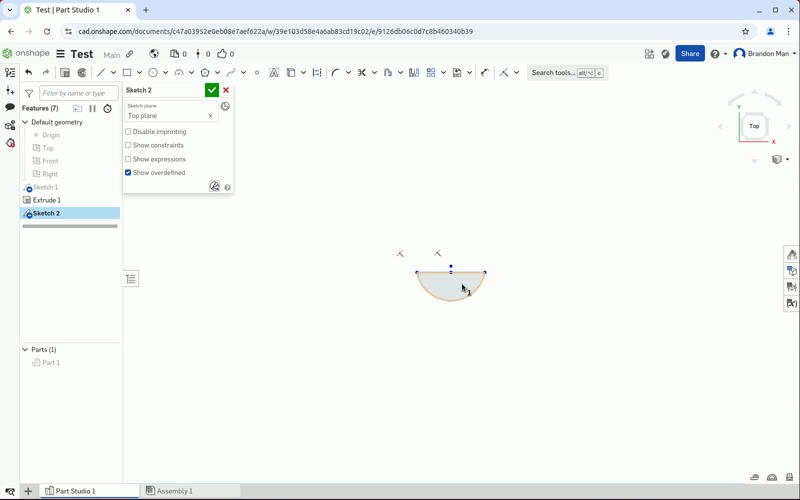
scroll(-6)
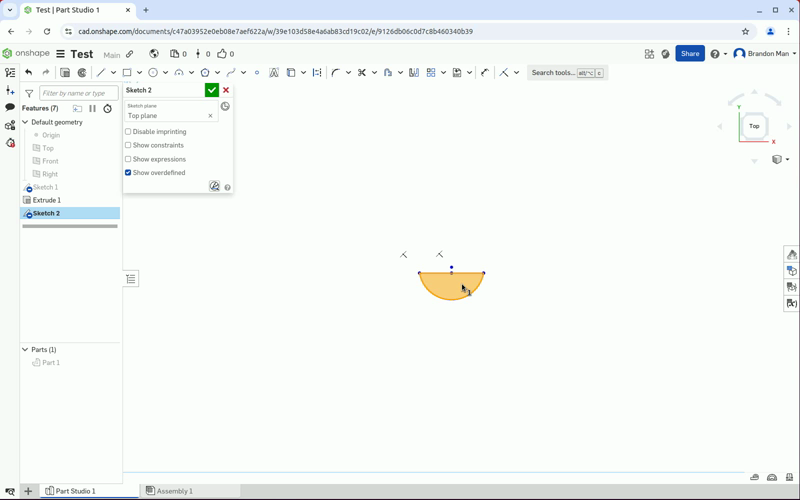
scroll(-6)
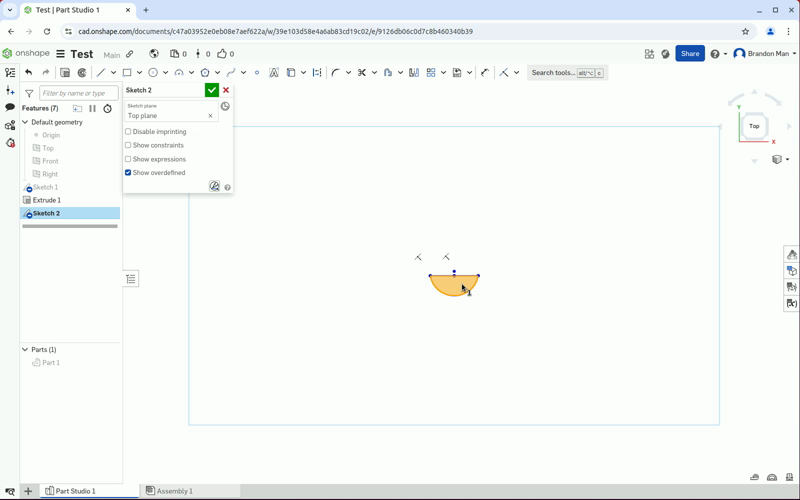
scroll(-6)
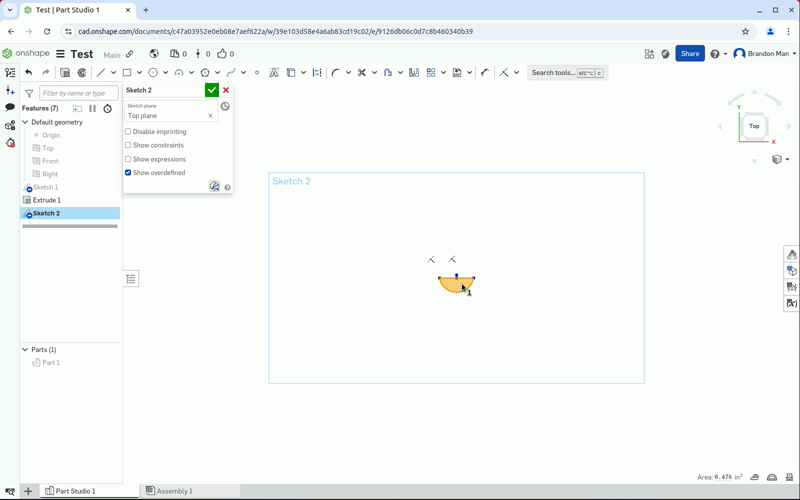
scroll(-6)
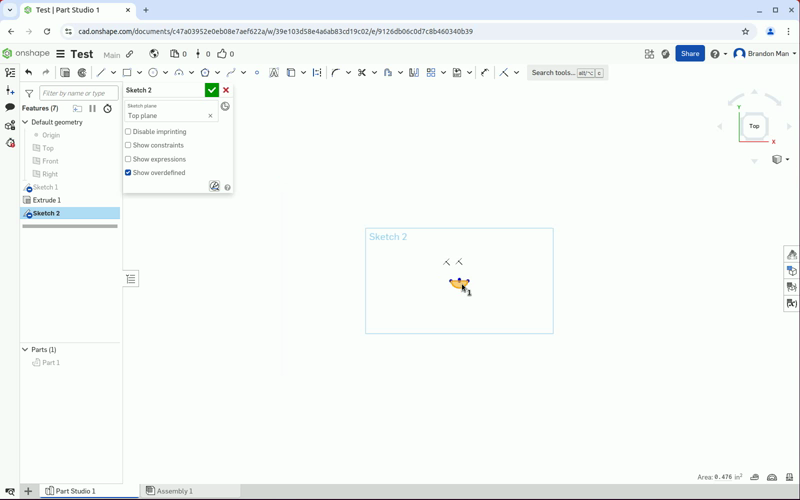
scroll(-6)
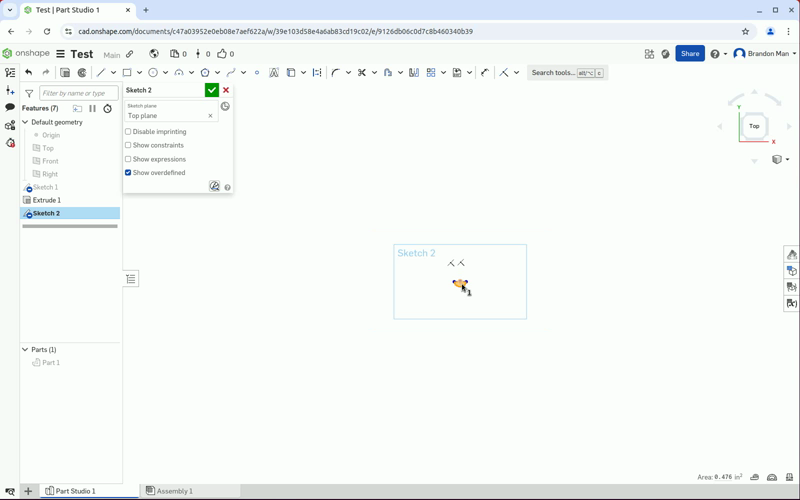
scroll(-6)
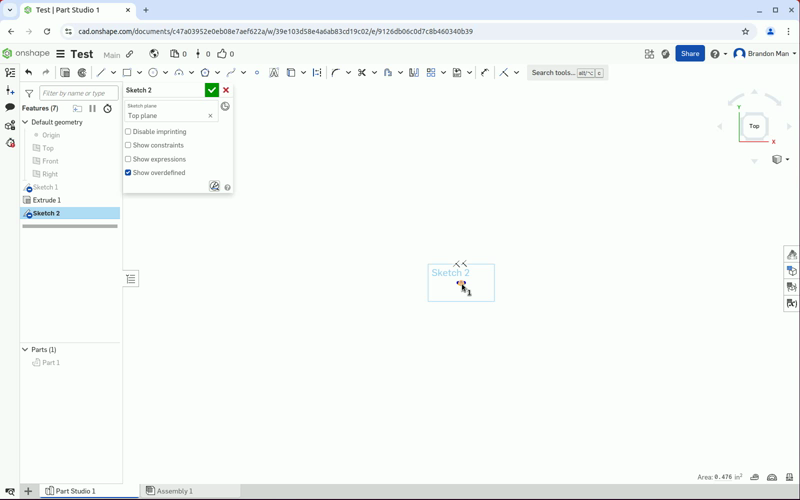
mouse_move(73, 352)
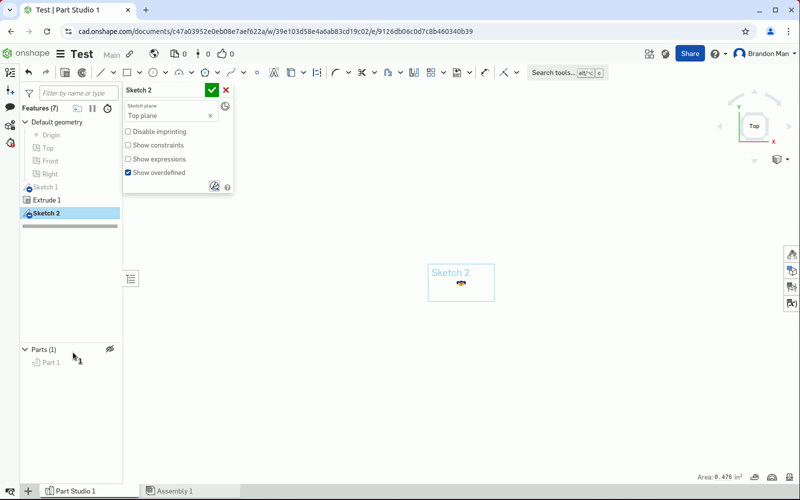
key(shift+y)
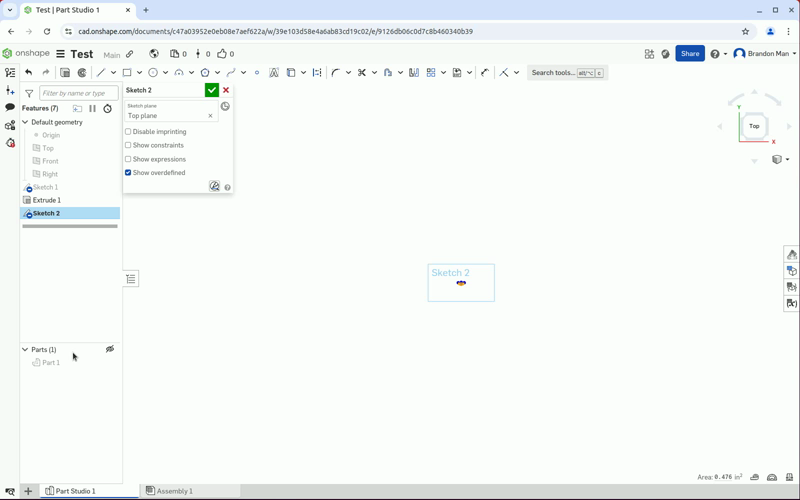
key(shift+e)
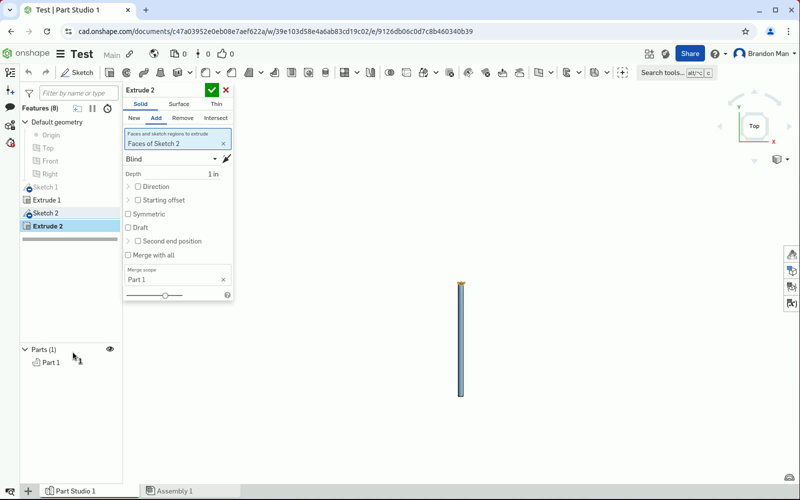
mouse_move(143, 106)
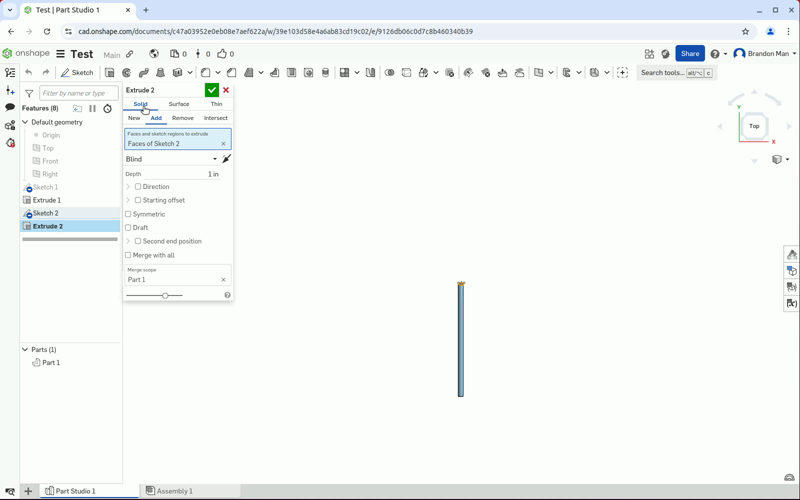
click(143, 106)
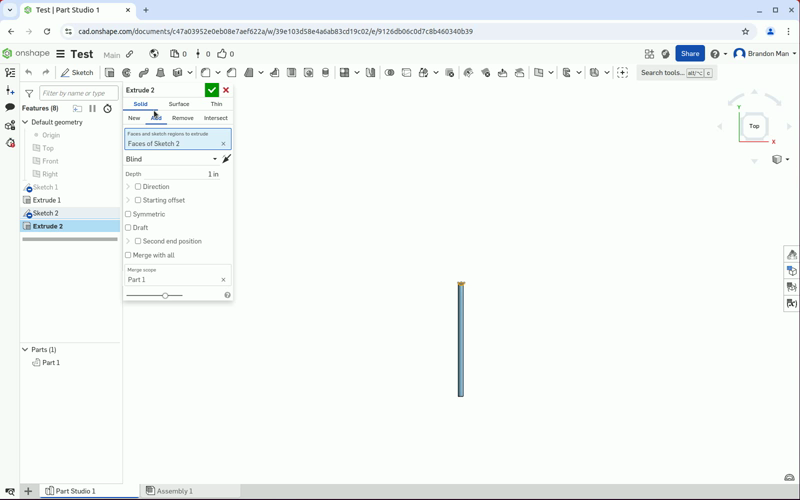
mouse_move(186, 120)
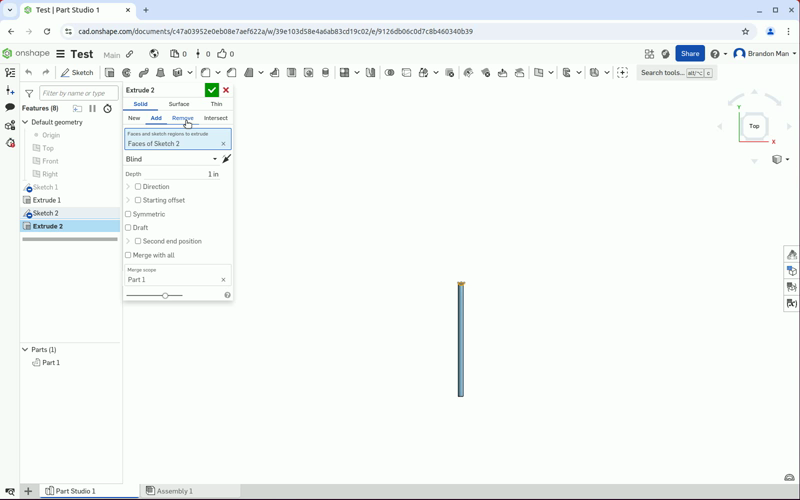
click(186, 120)
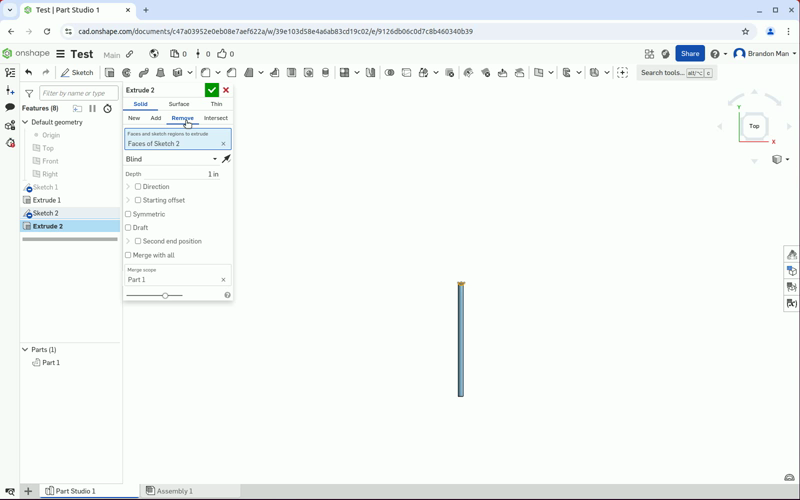
key(tab, 4)
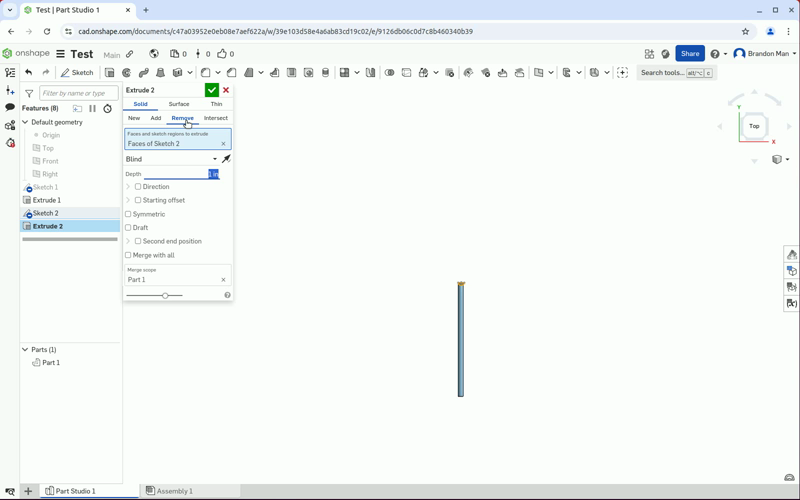
text(25.034)
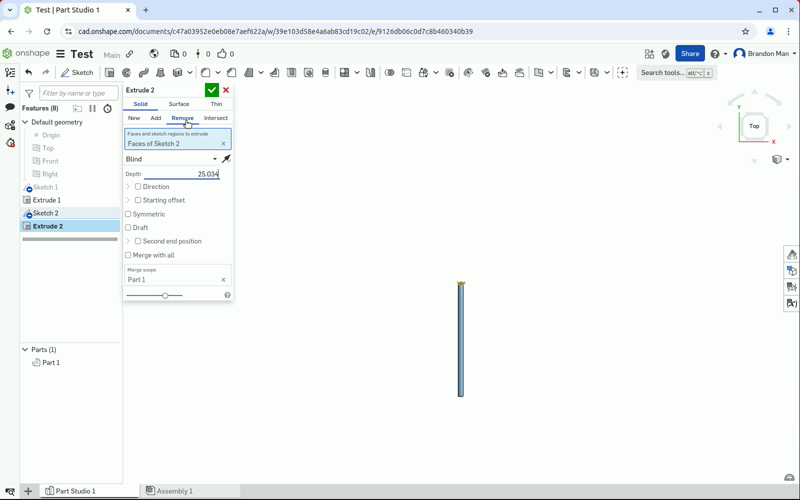
key(tab, 3)
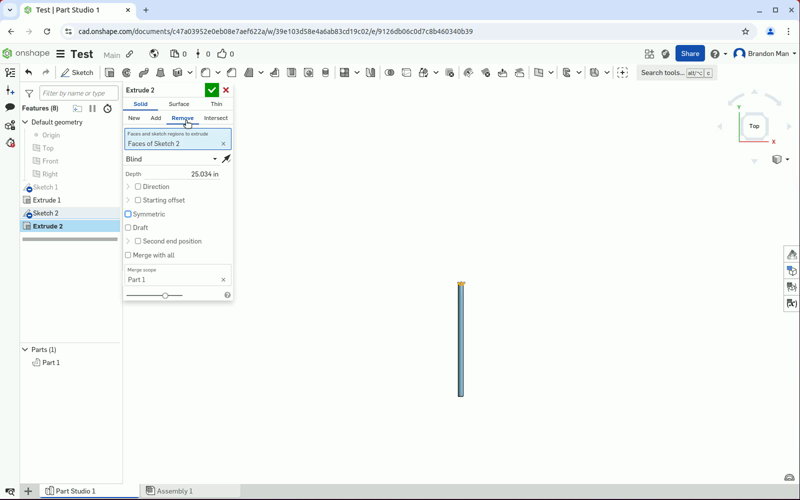
key(space)
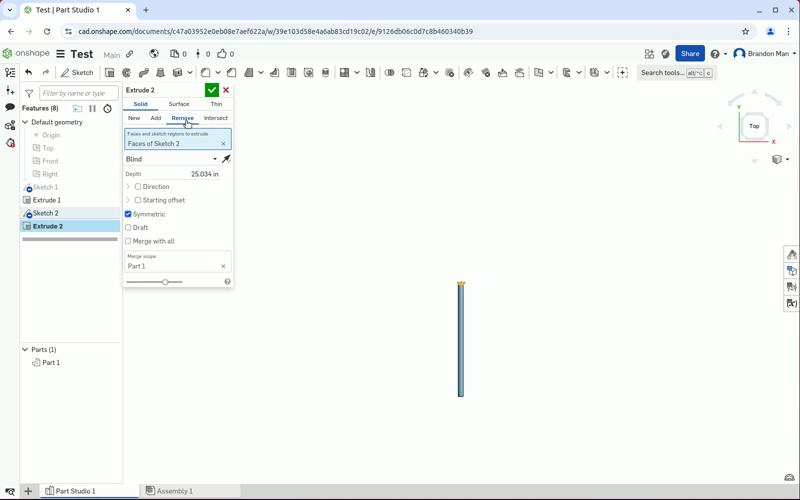
key(tab, 2)
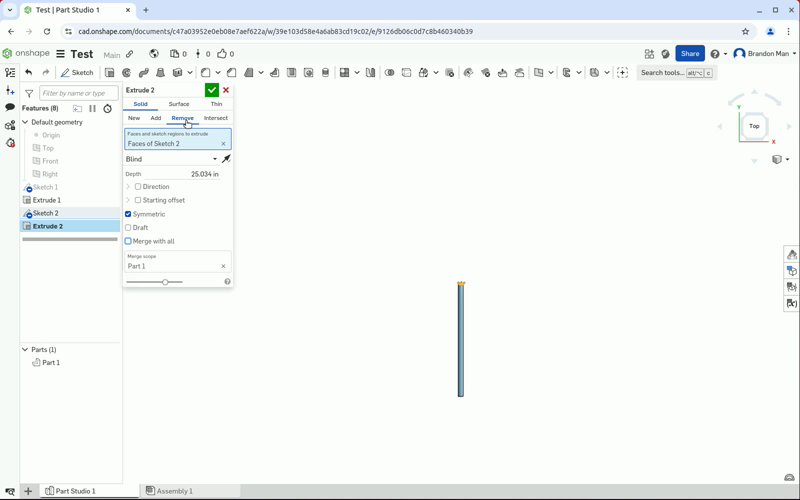
key(space)
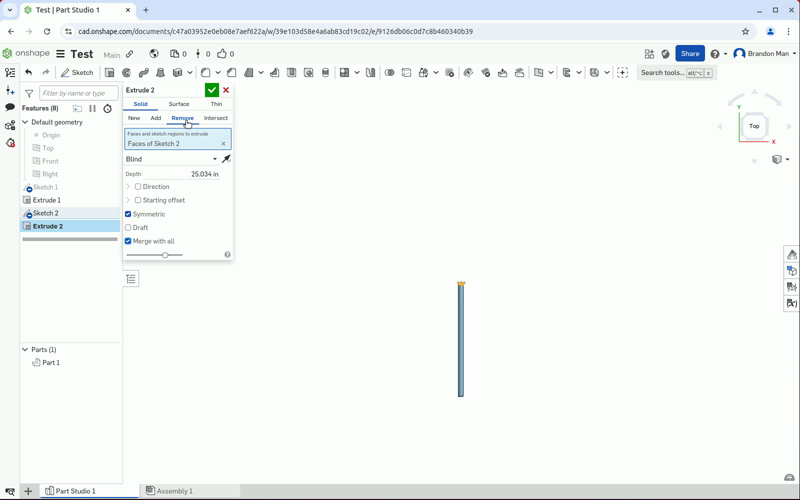
key(enter)
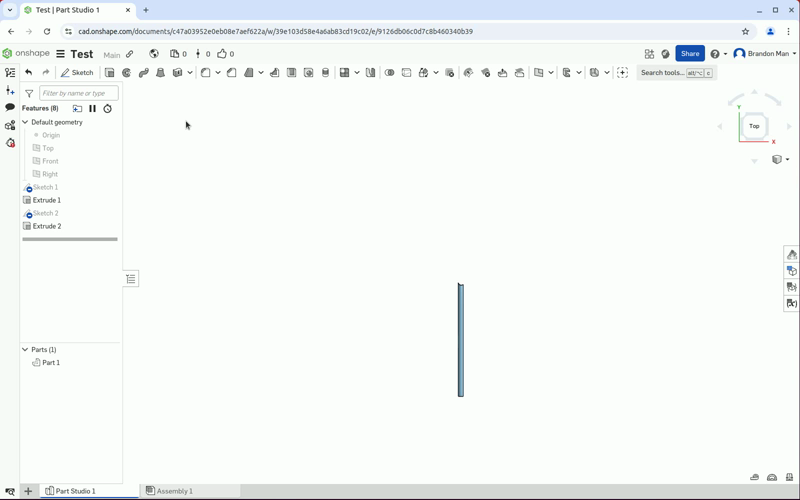
key(shift+h)
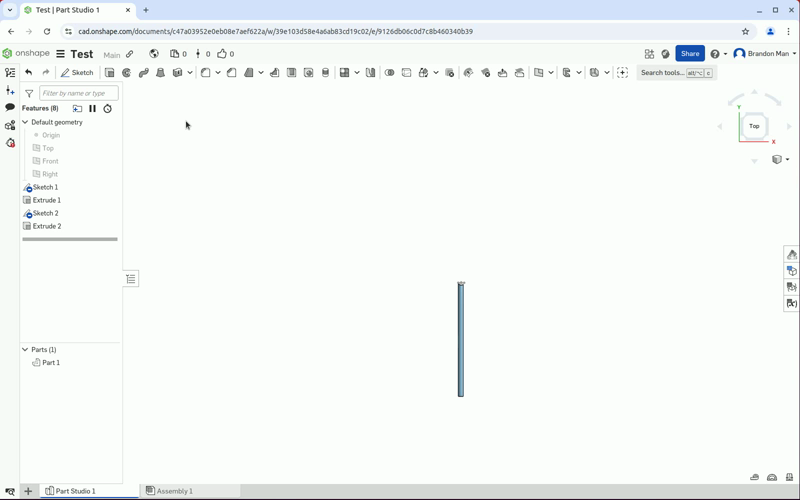
key(shift+h)
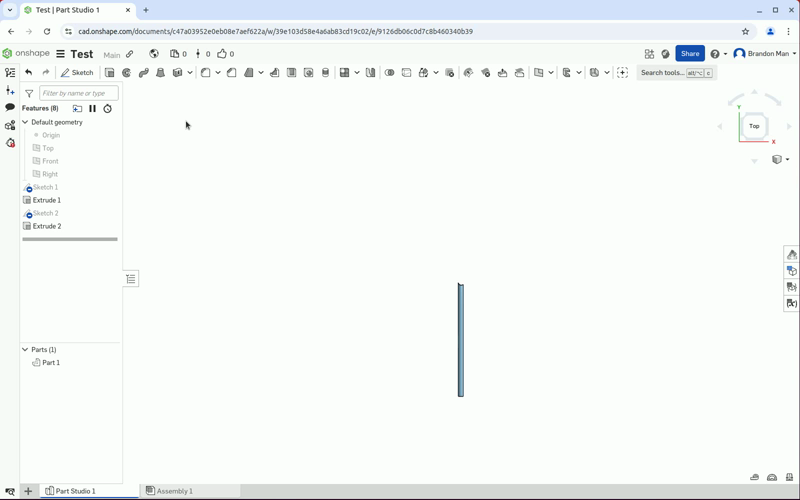
mouse_move(73, 189)
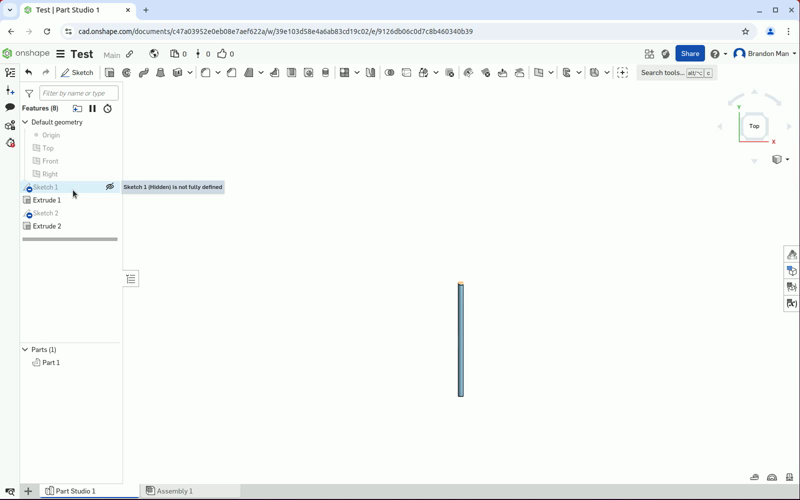
click(73, 189)
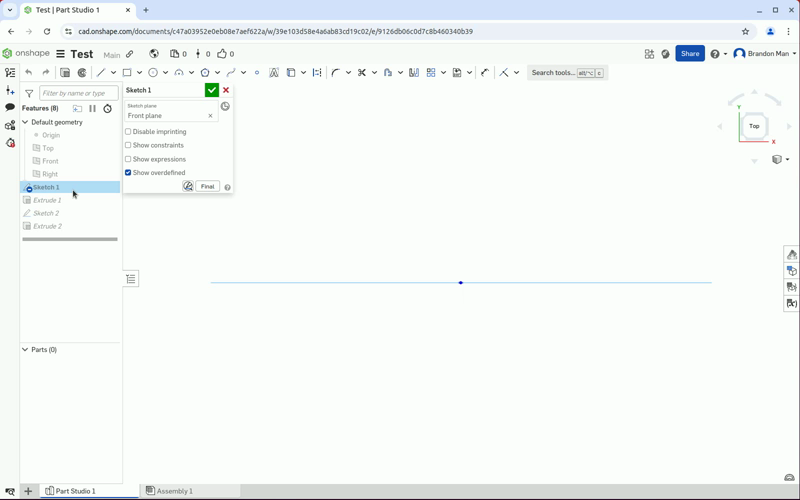
mouse_move(229, 92)
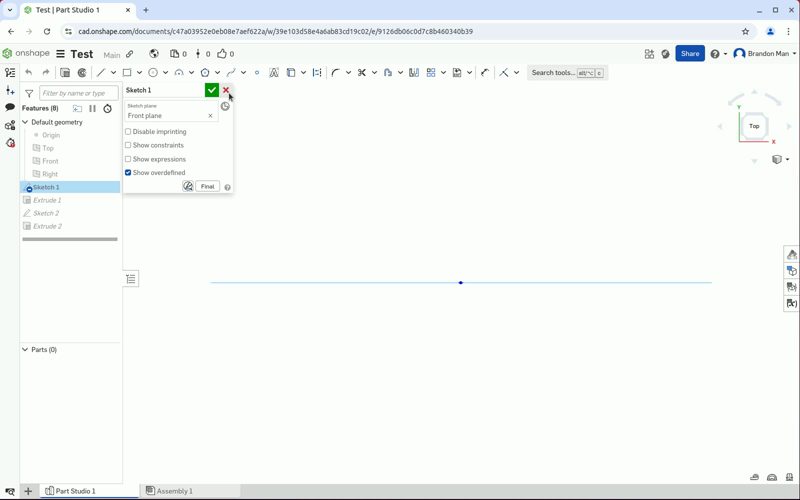
click(229, 92)
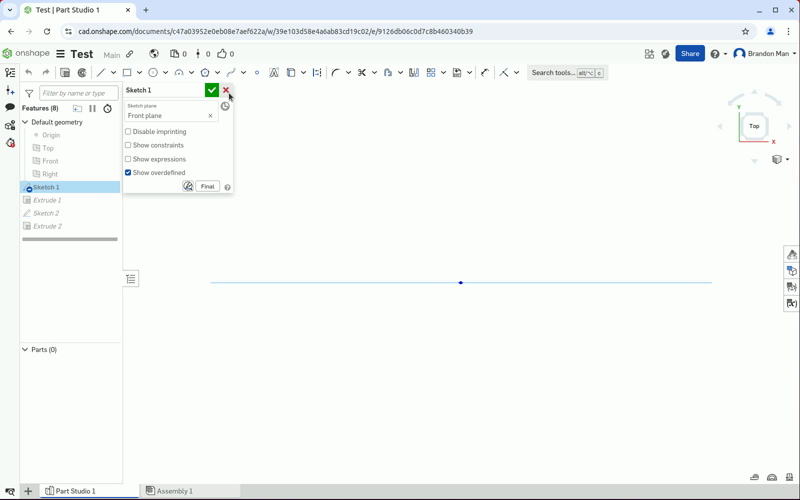
key(shift+s)
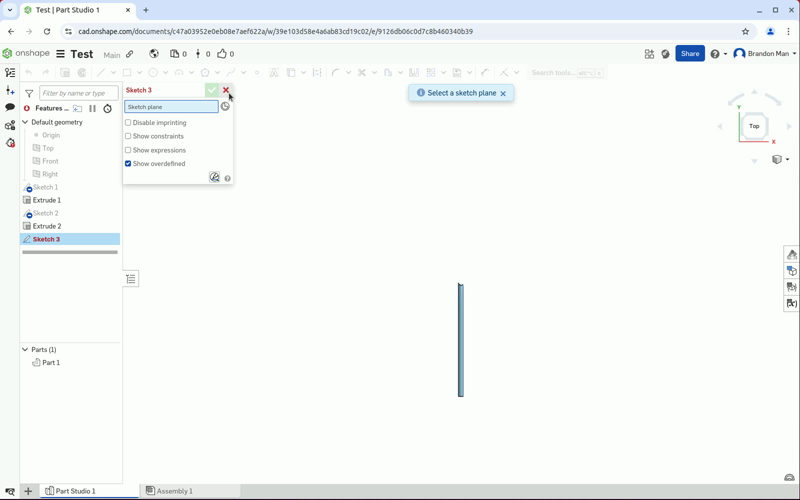
mouse_move(73, 150)
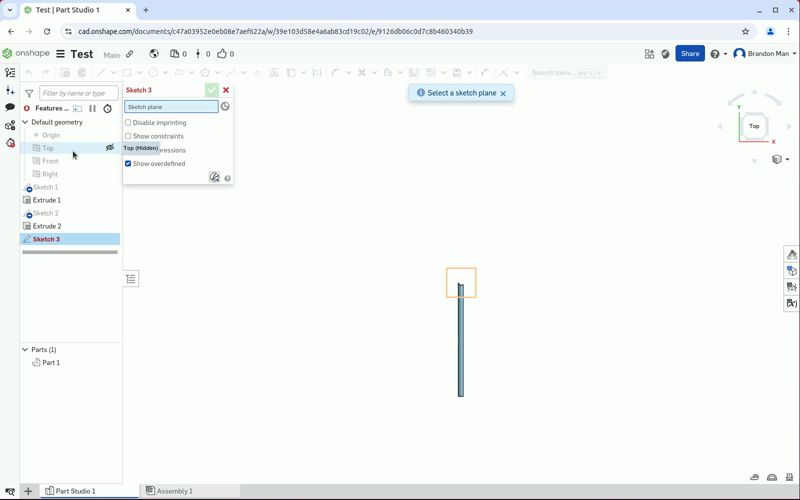
click(73, 150)
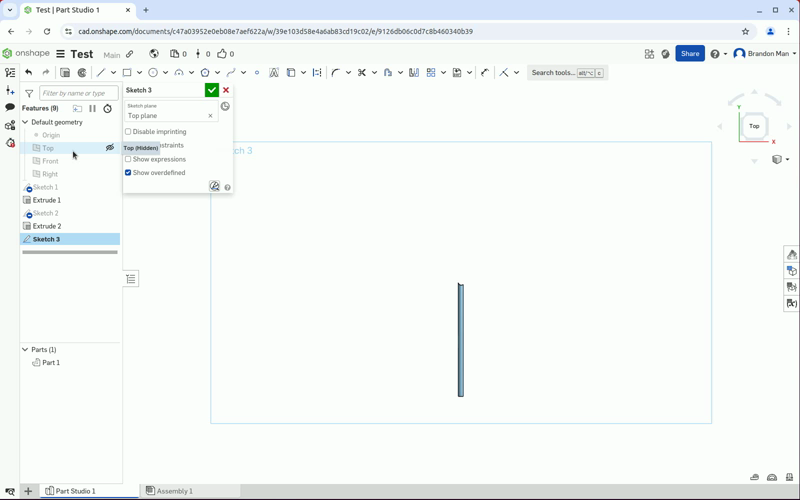
mouse_move(73, 352)
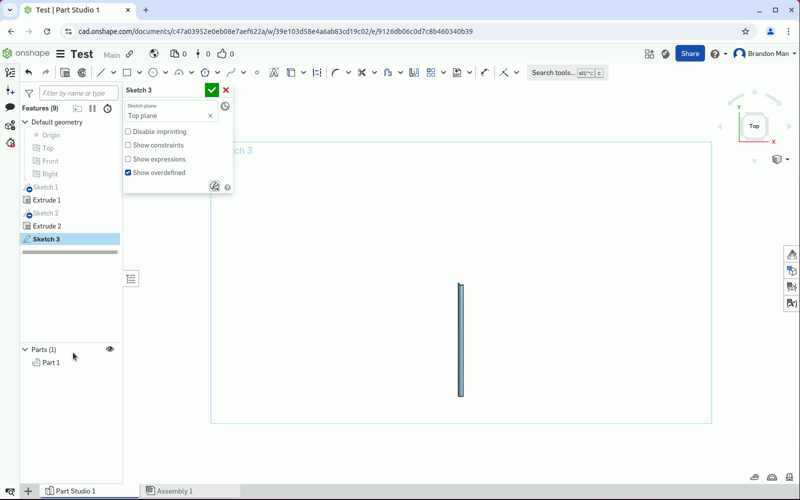
key(y)
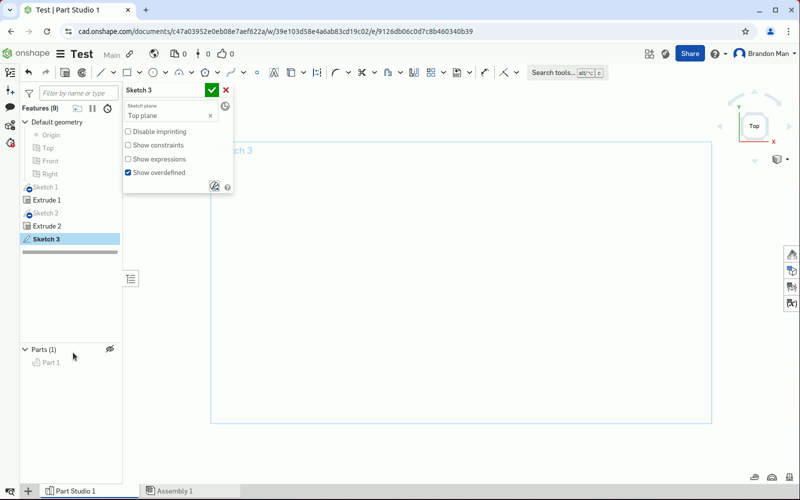
key(l)
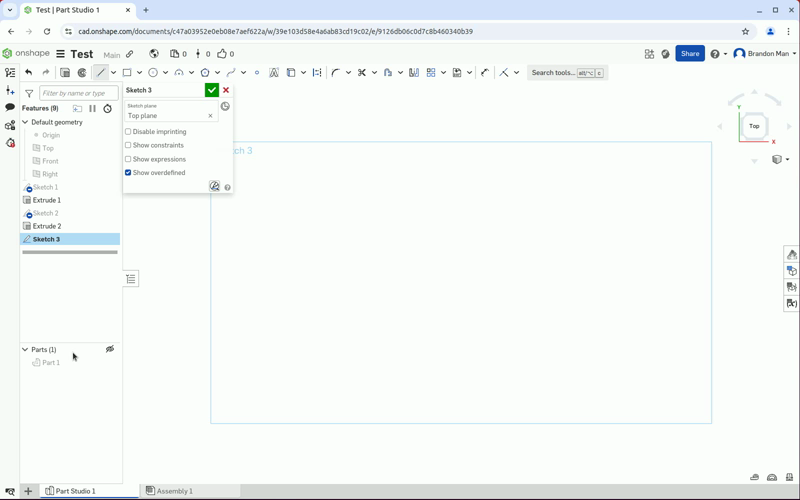
key_down(shift)
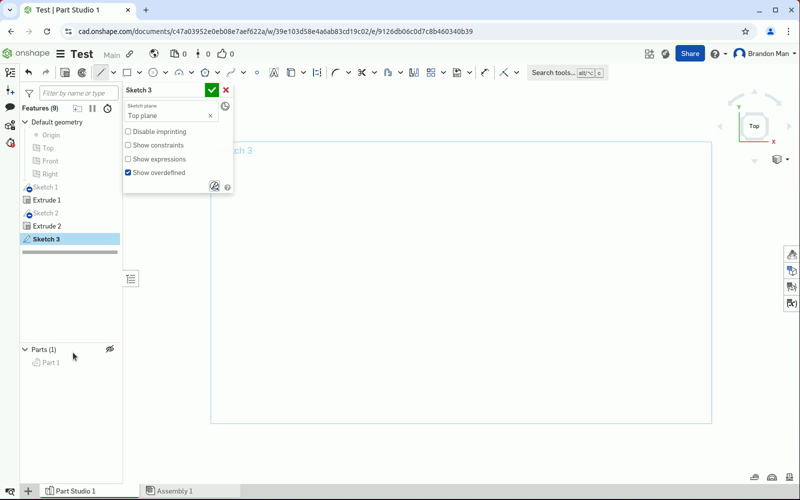
mouse_move(458, 396)
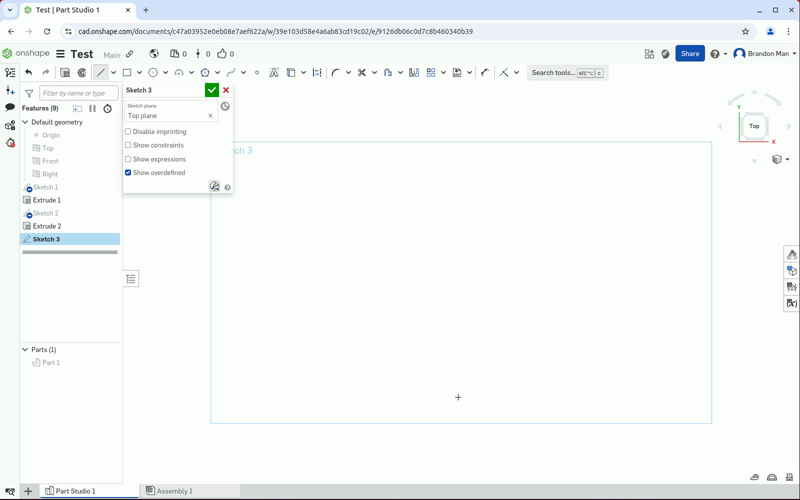
click(458, 396)
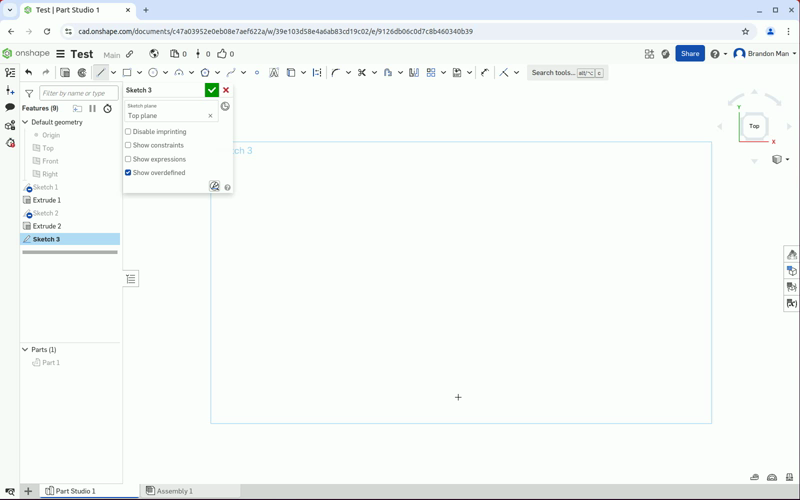
key_up(shift)
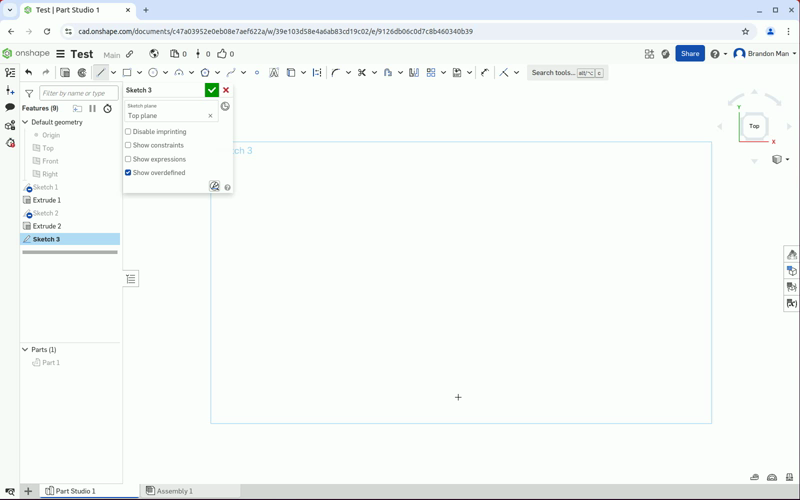
key_down(shift)
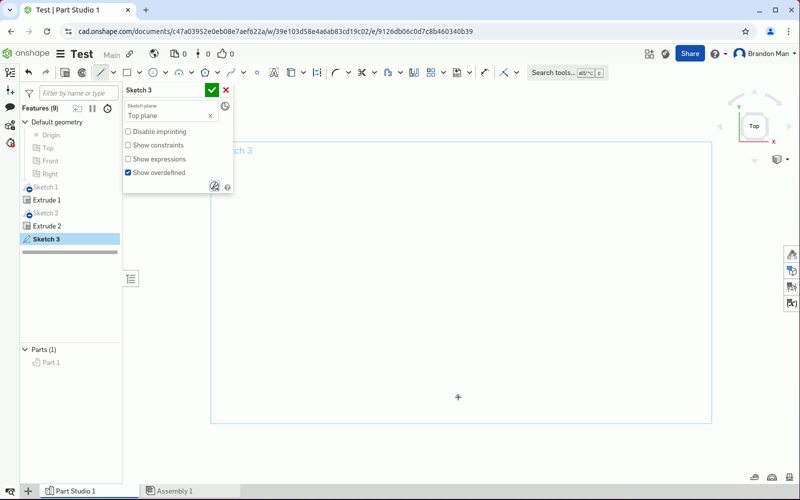
mouse_move(488, 396)
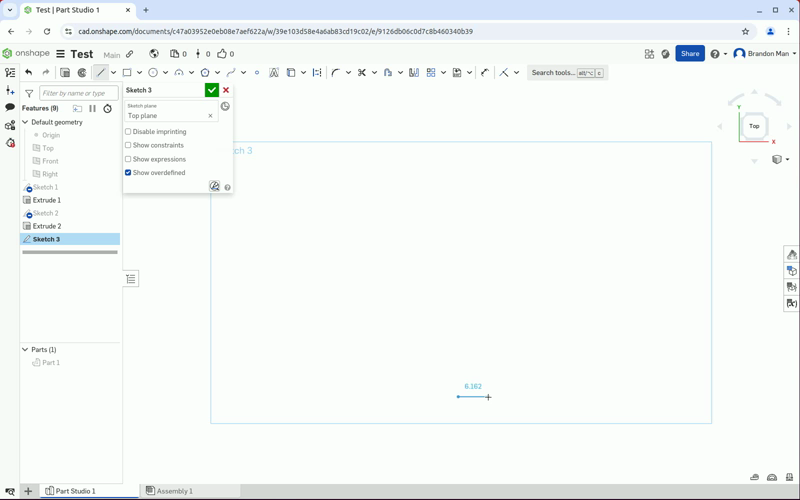
mouse_move(464, 396)
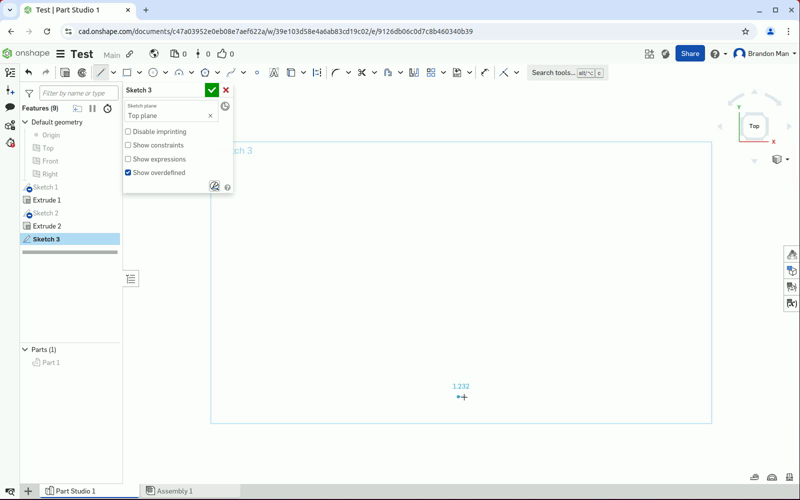
scroll(6)
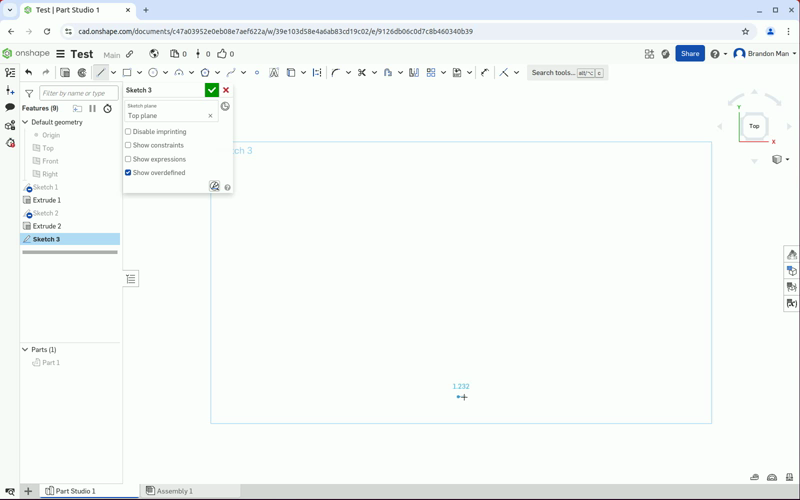
scroll(6)
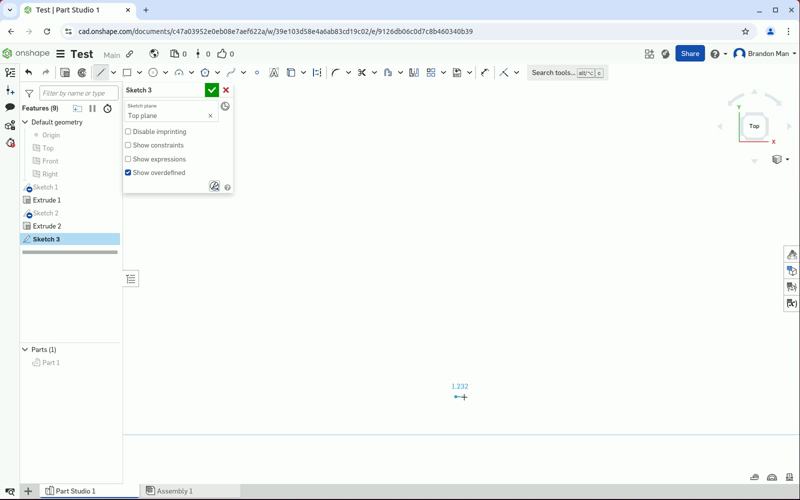
scroll(6)
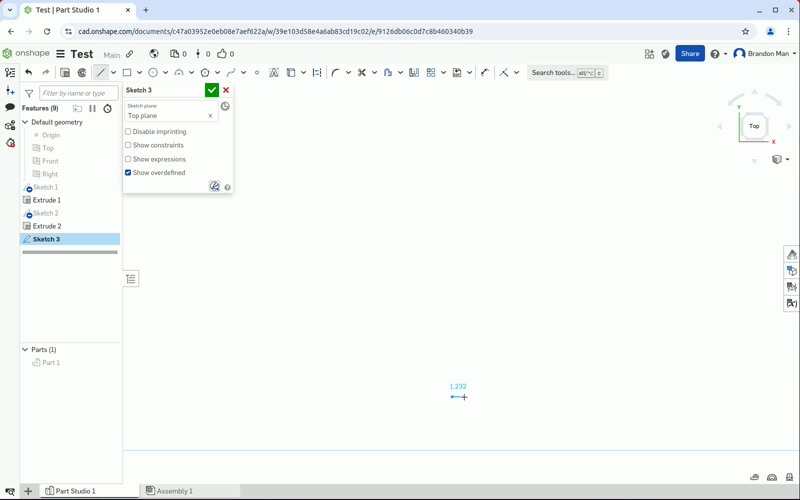
scroll(6)
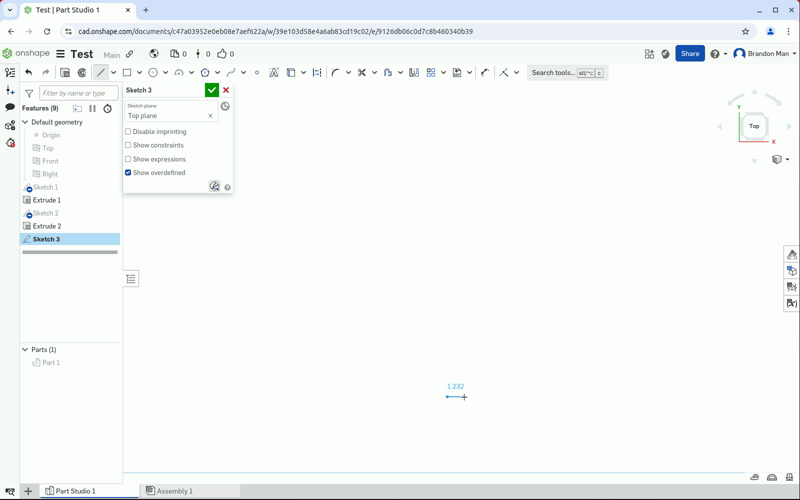
scroll(6)
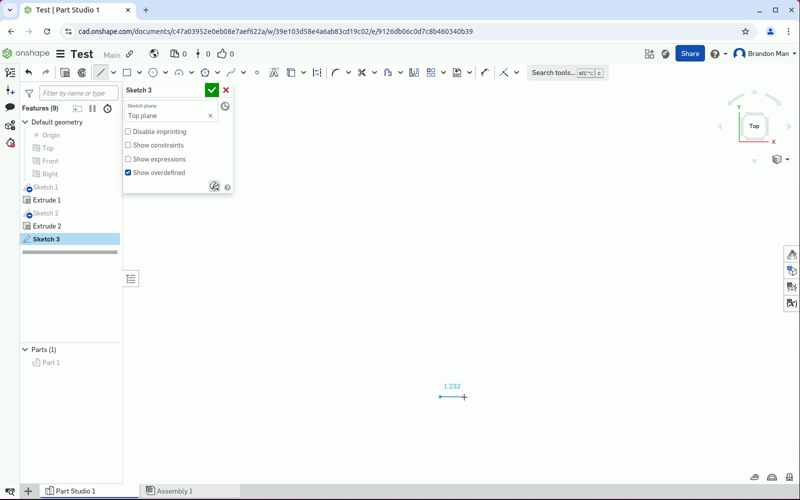
scroll(6)
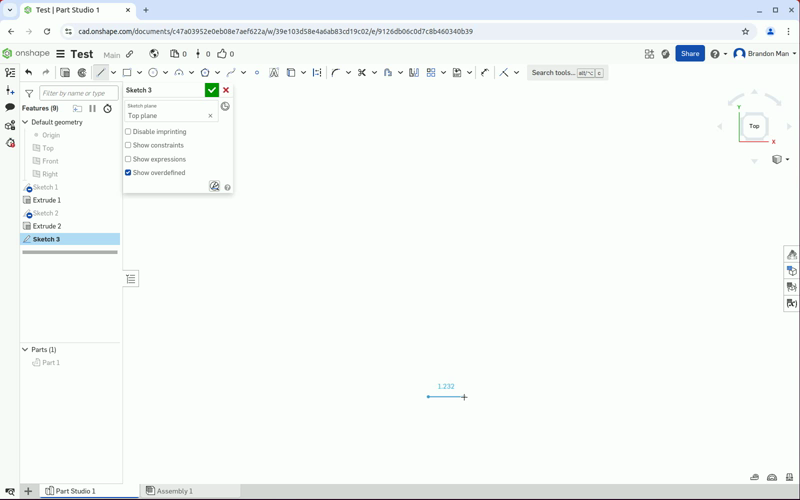
scroll(6)
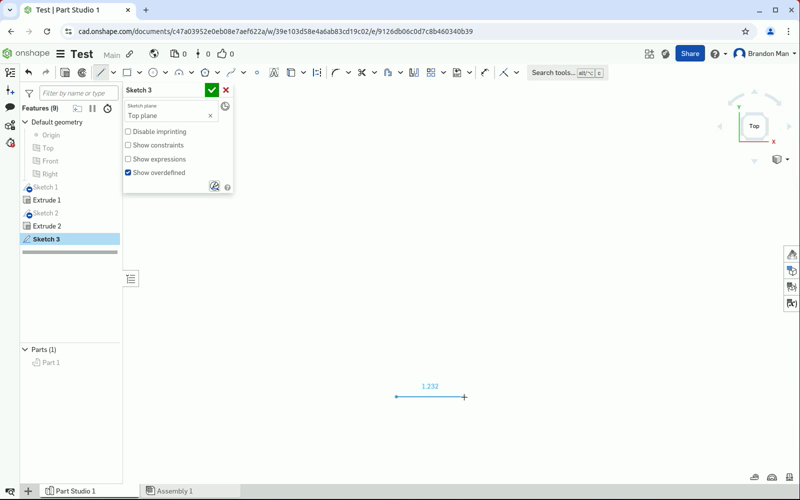
click(464, 396)
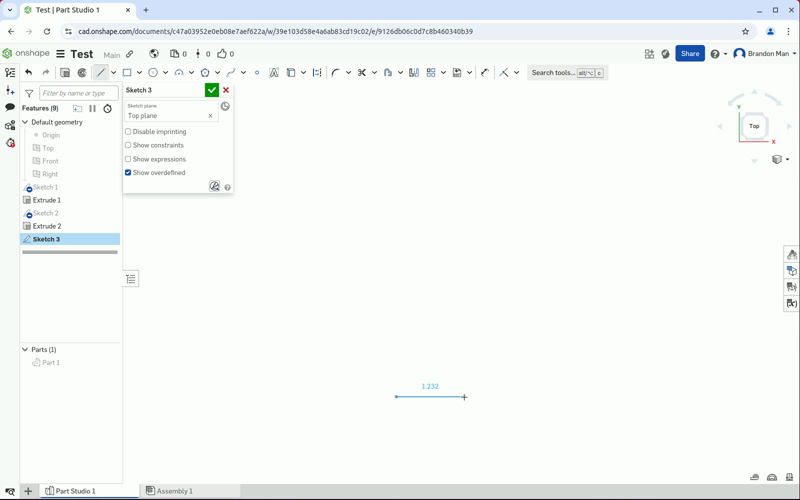
scroll(-6)
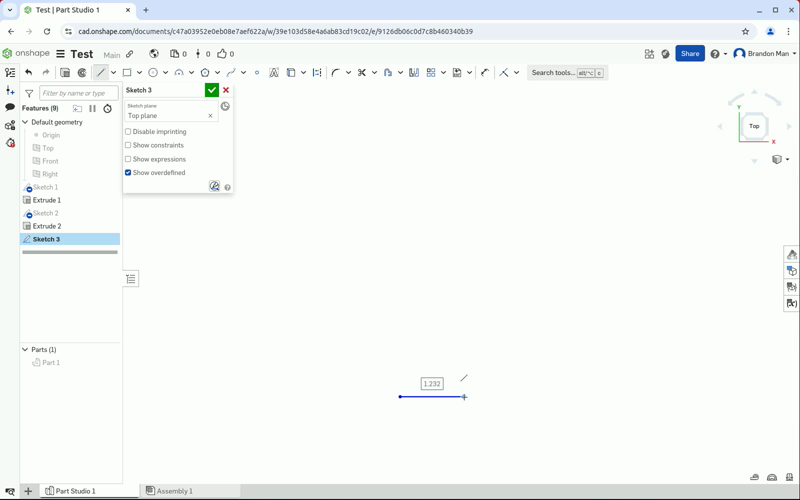
scroll(-6)
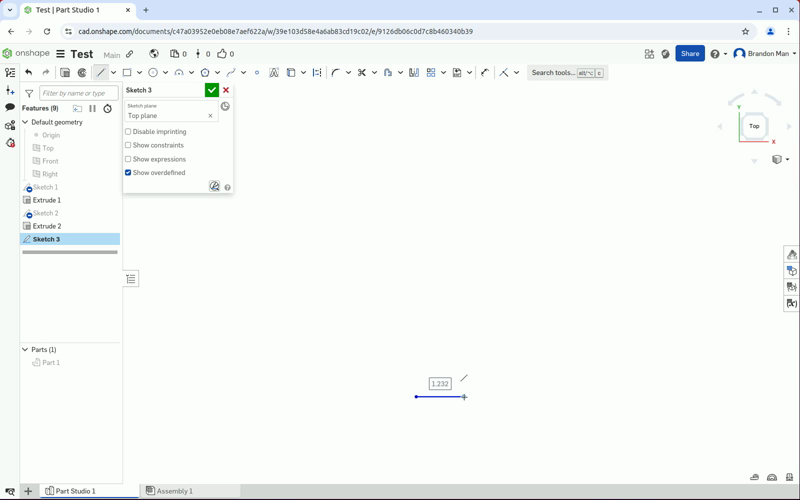
scroll(-6)
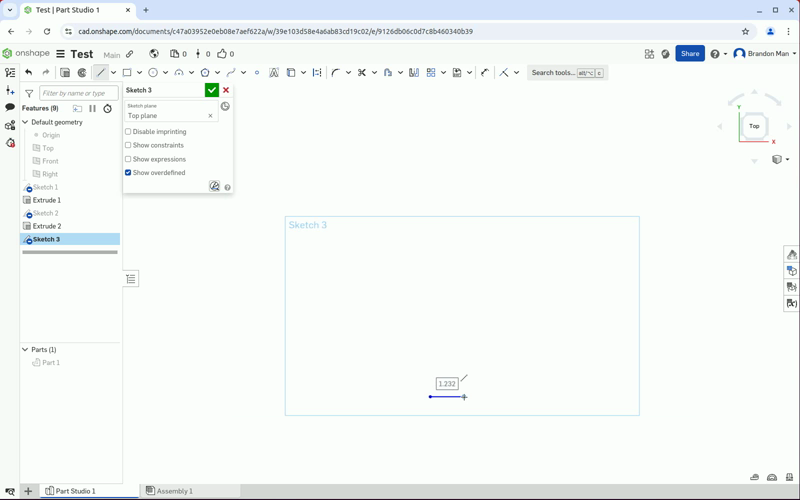
scroll(-6)
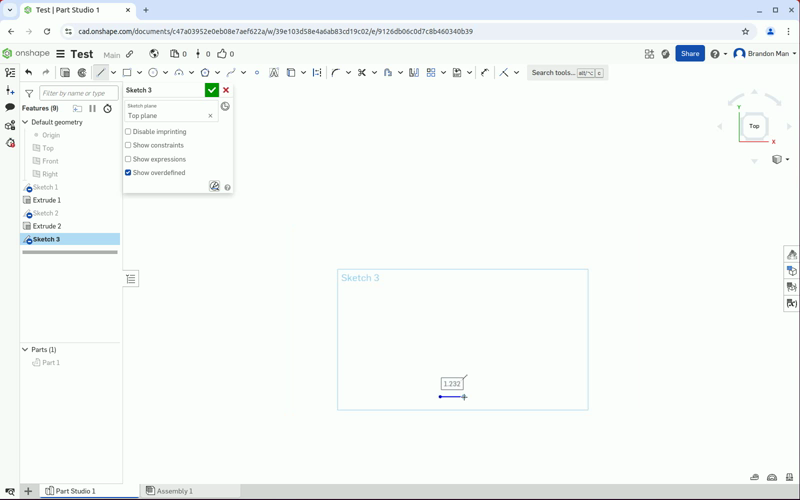
scroll(-6)
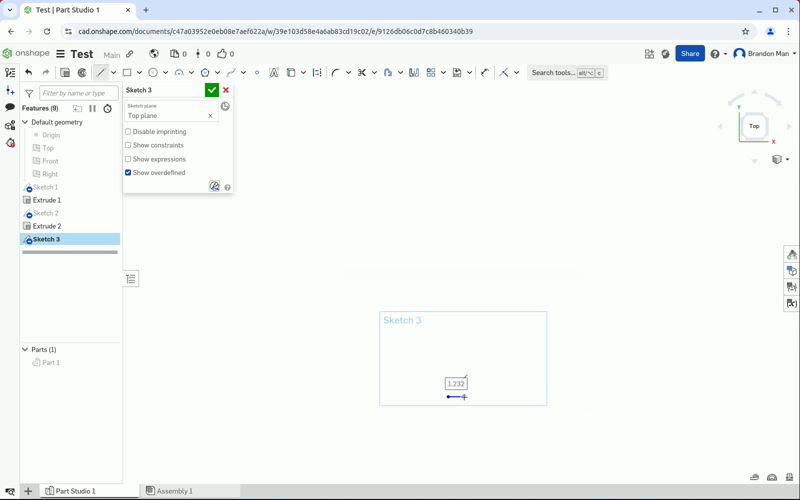
scroll(-6)
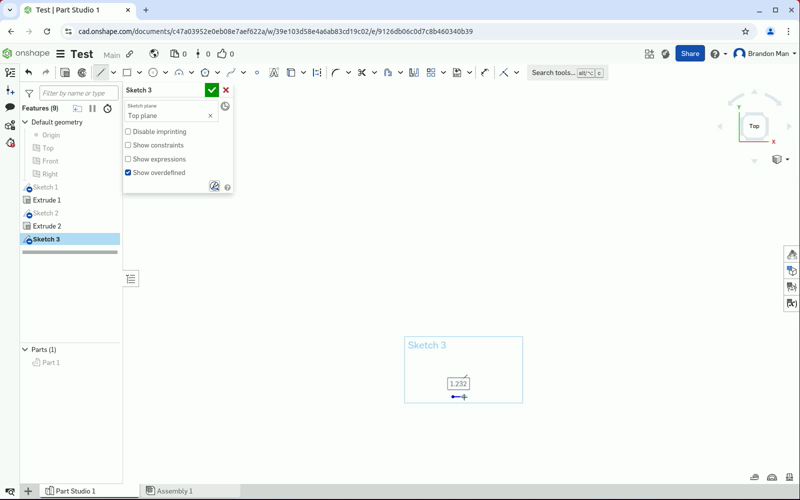
scroll(-6)
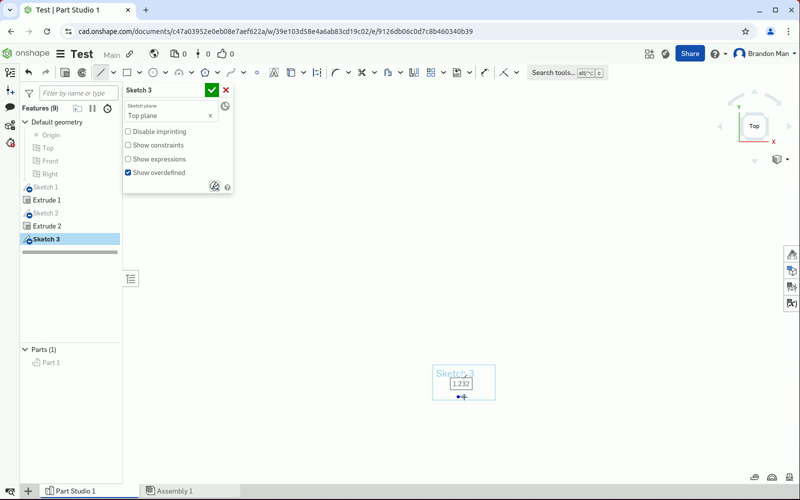
key_up(shift)
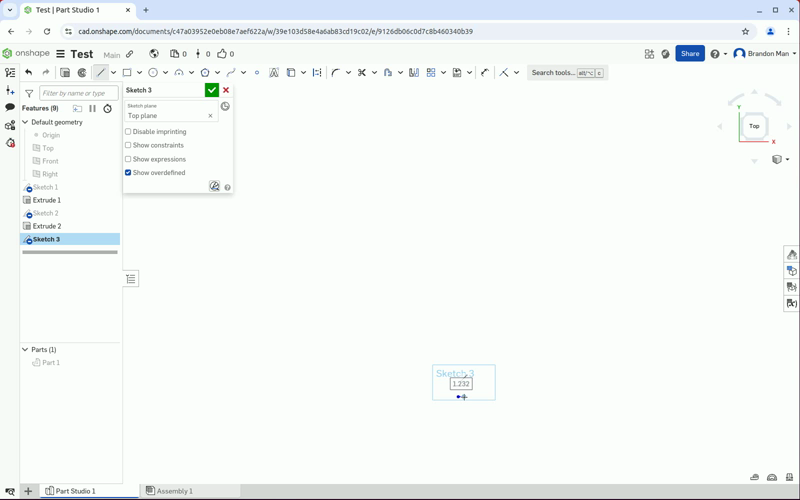
key(esc)
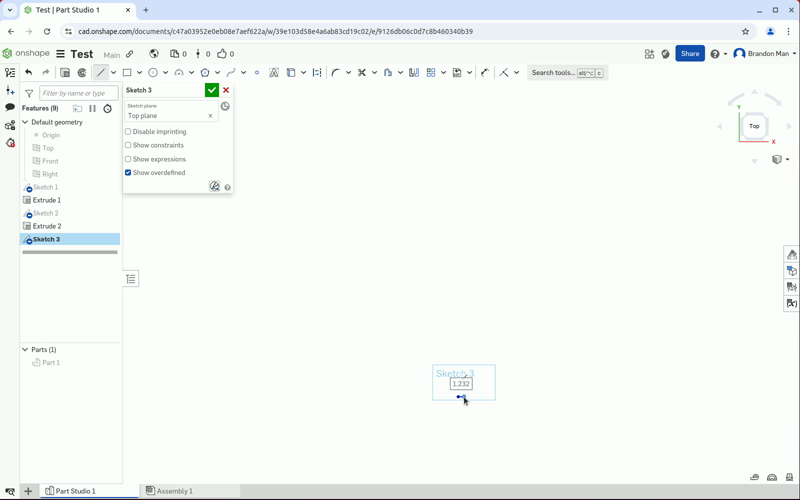
key(a)
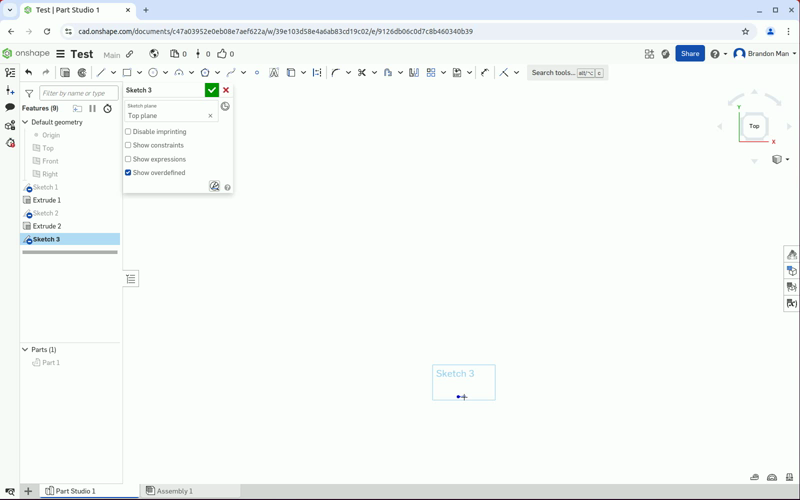
mouse_move(464, 396)
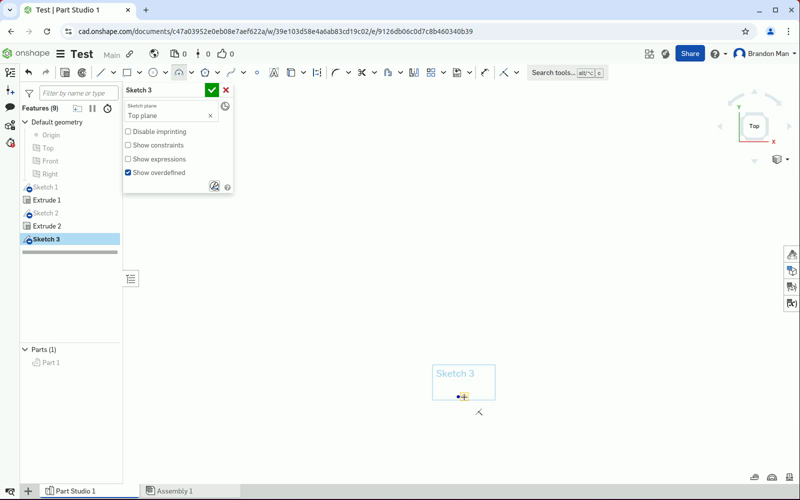
click(464, 396)
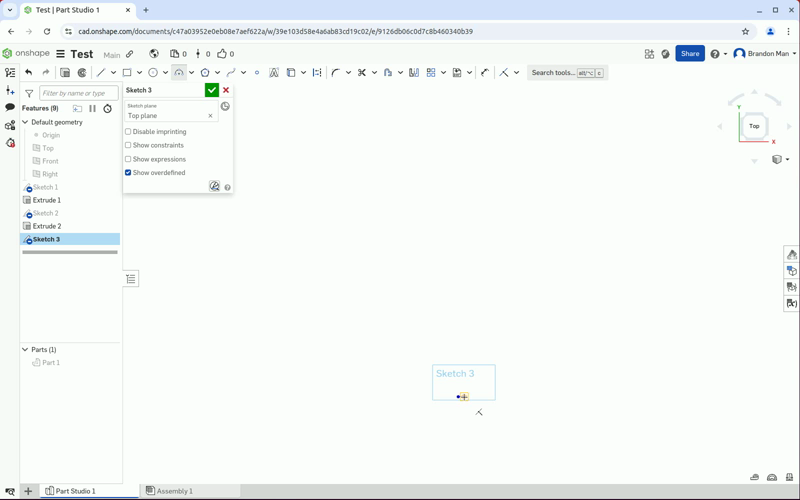
mouse_move(458, 396)
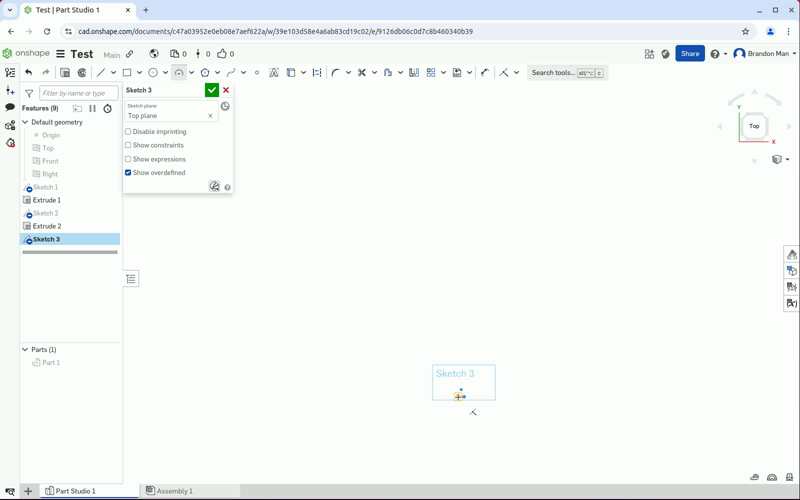
scroll(6)
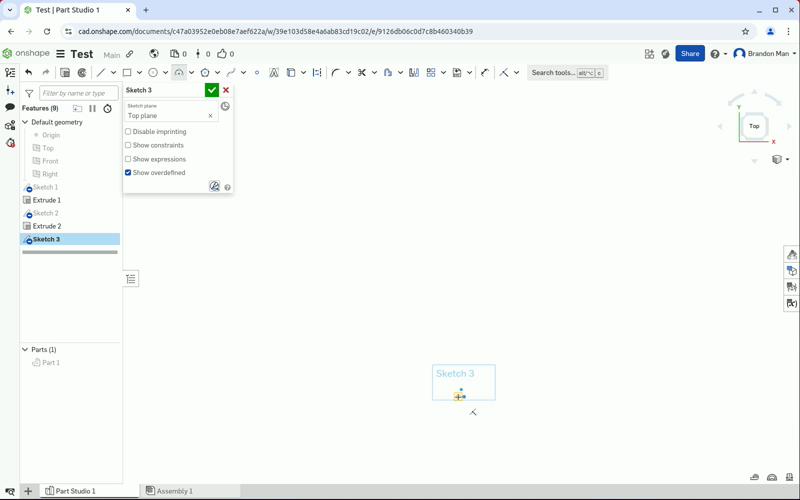
scroll(6)
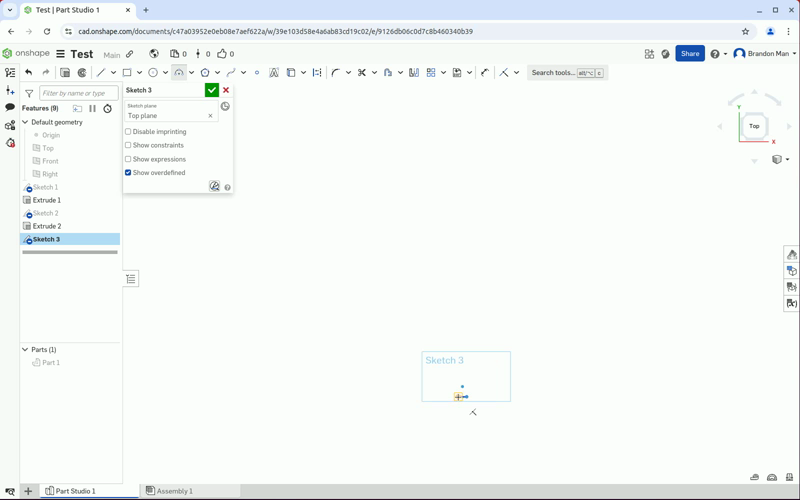
scroll(6)
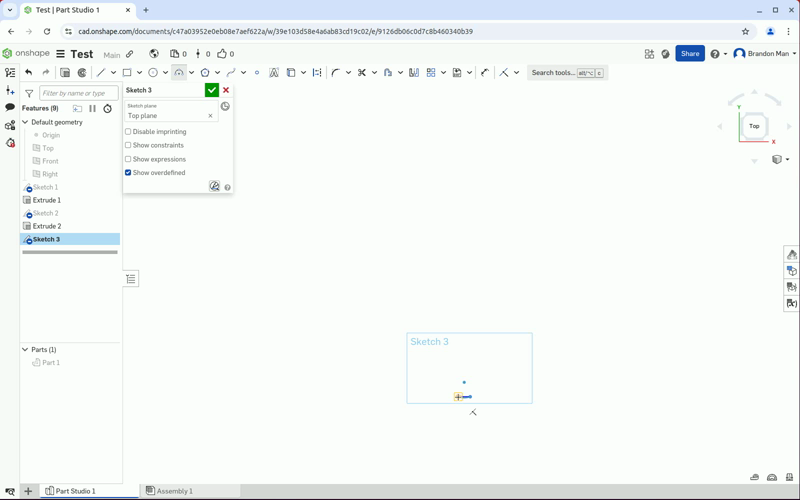
scroll(6)
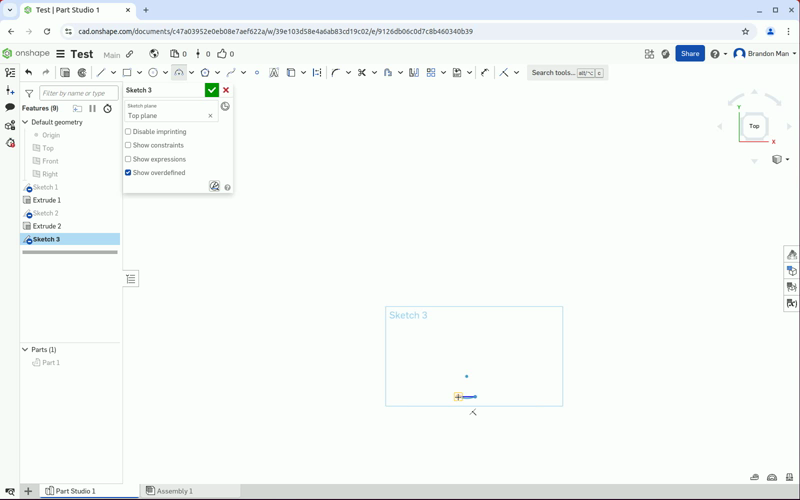
scroll(6)
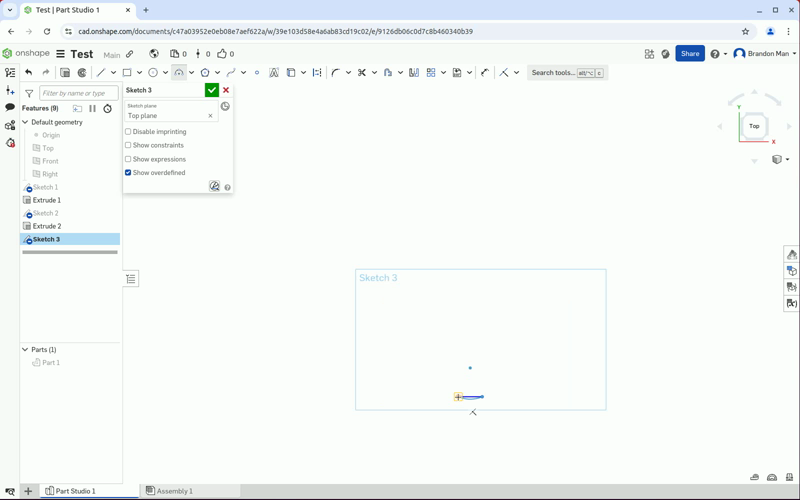
scroll(6)
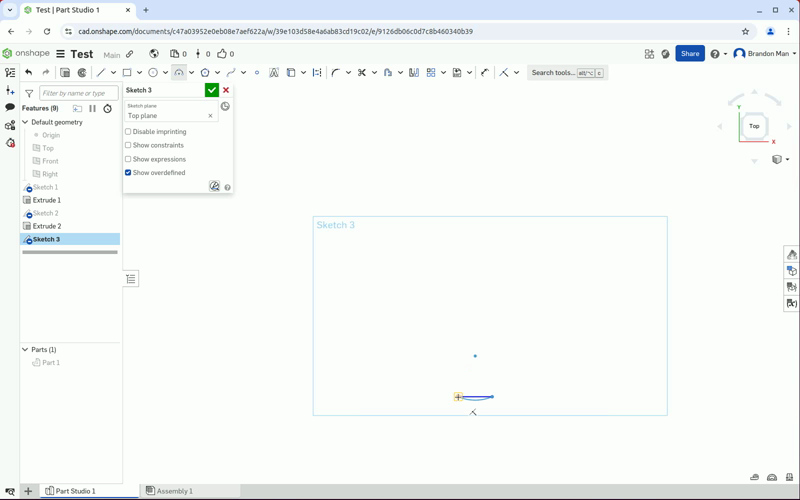
scroll(6)
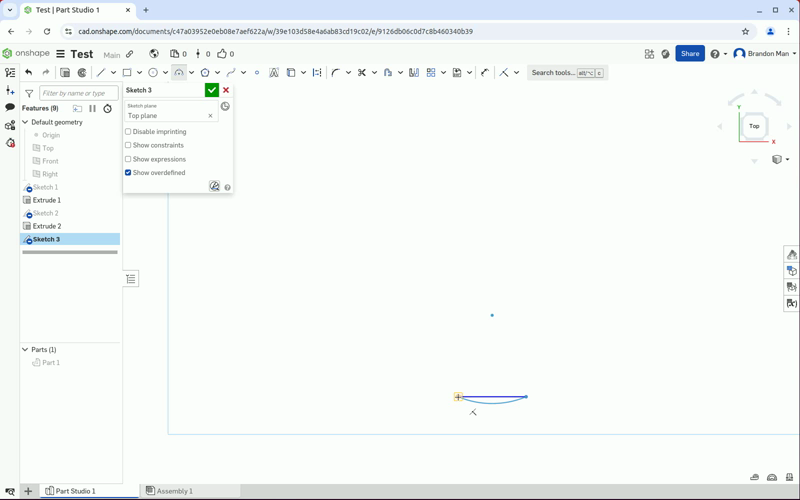
click(458, 396)
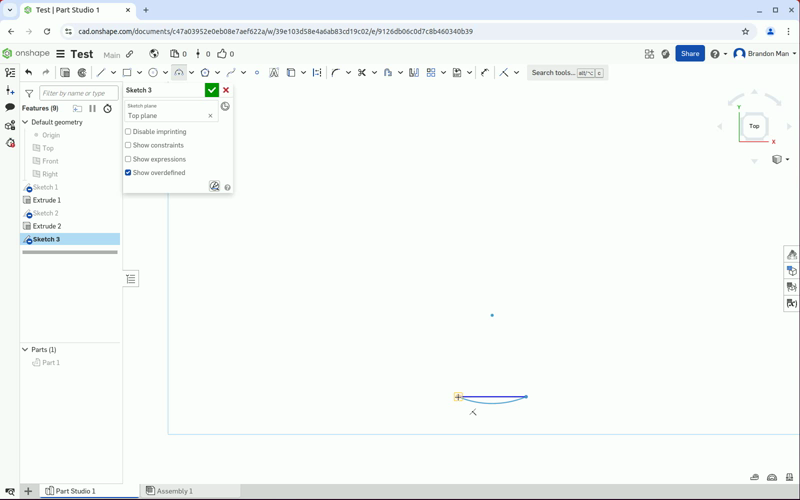
scroll(-6)
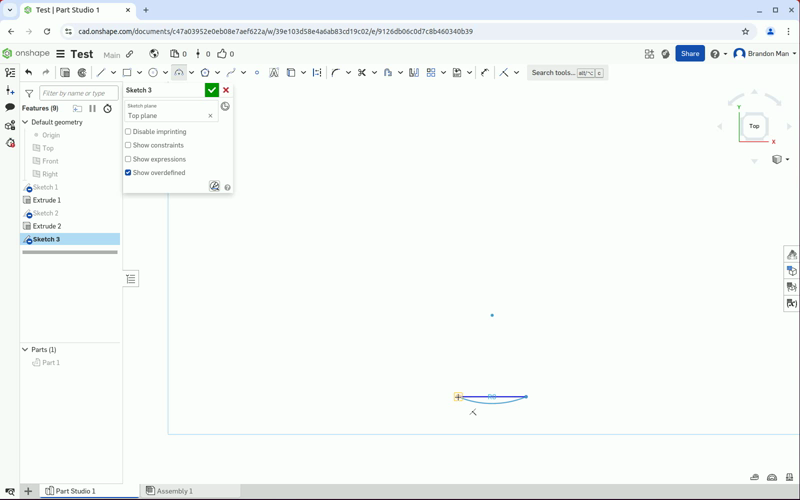
scroll(-6)
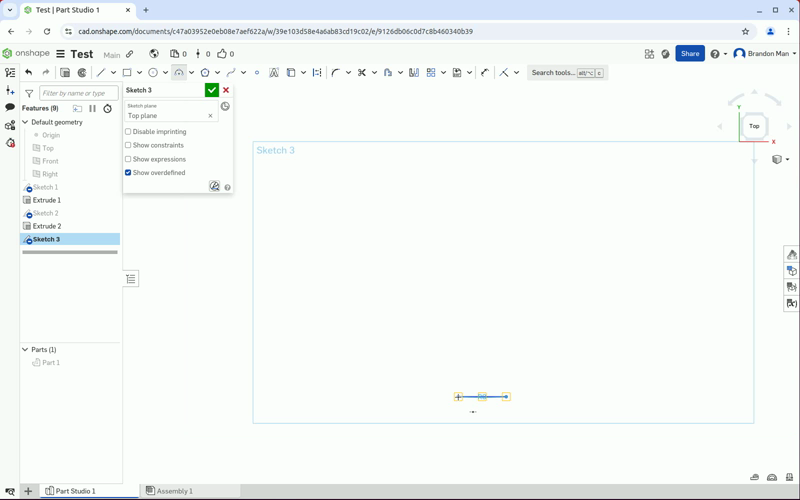
scroll(-6)
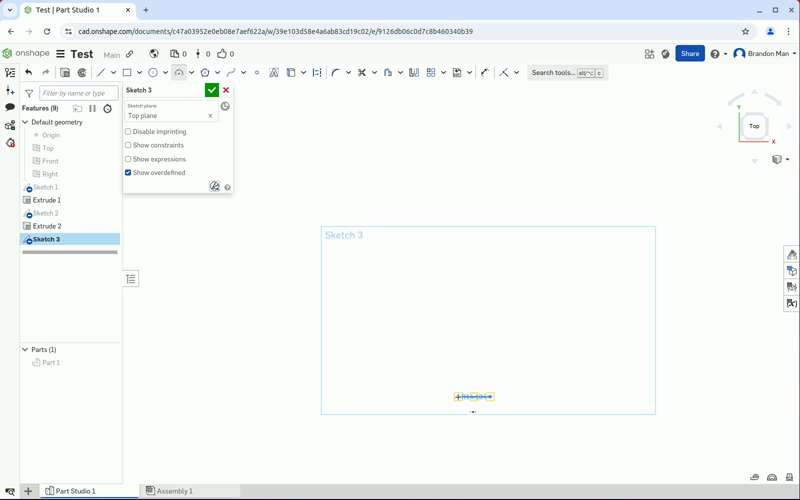
scroll(-6)
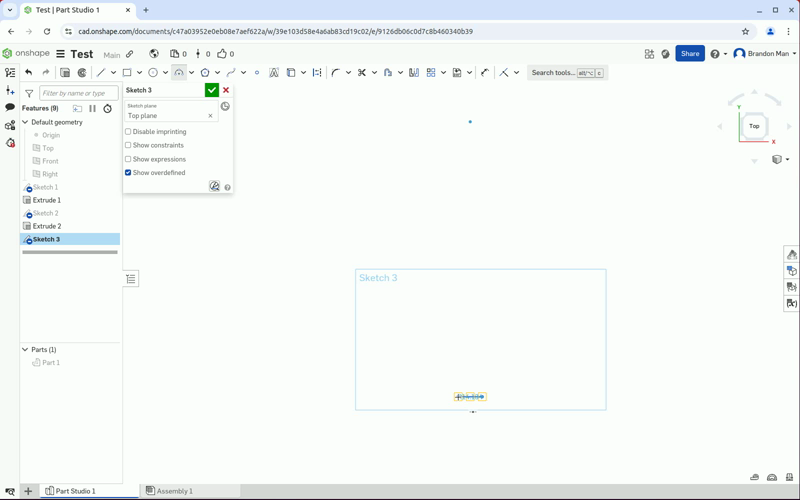
scroll(-6)
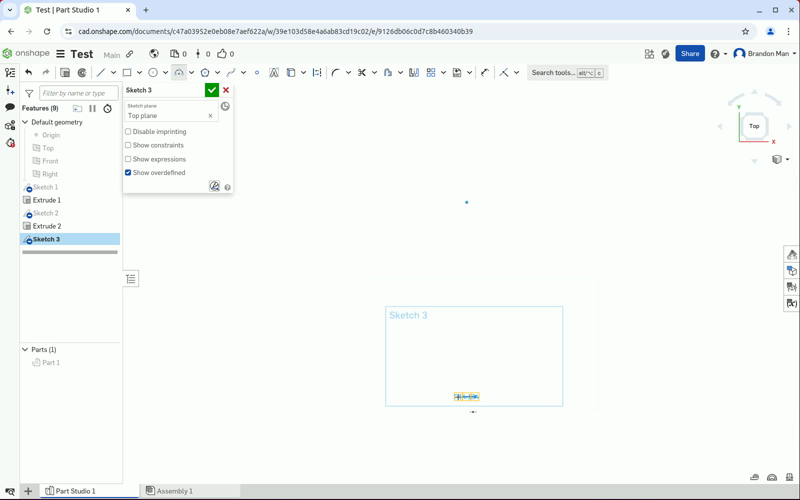
scroll(-6)
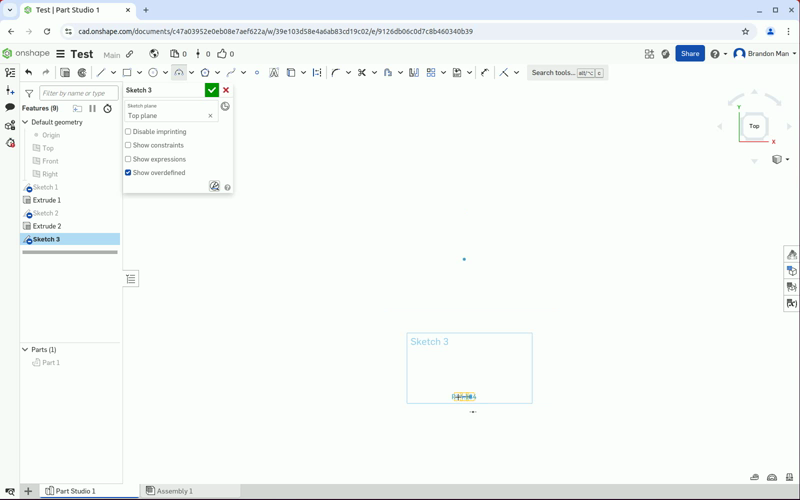
scroll(-6)
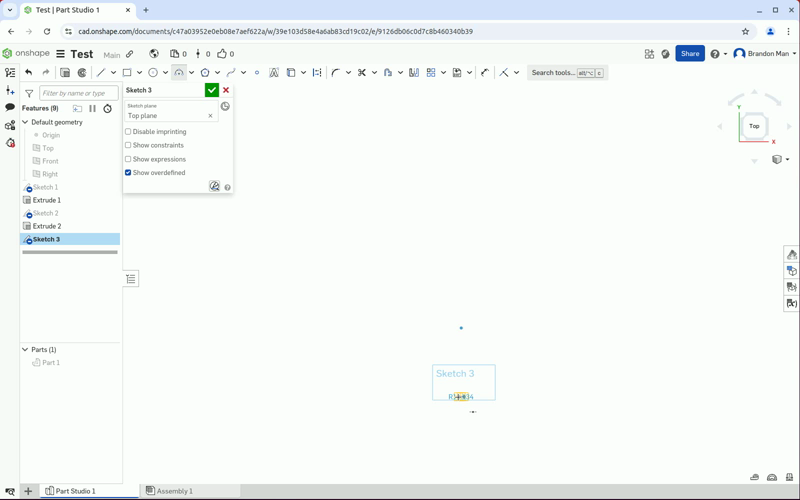
key_down(shift)
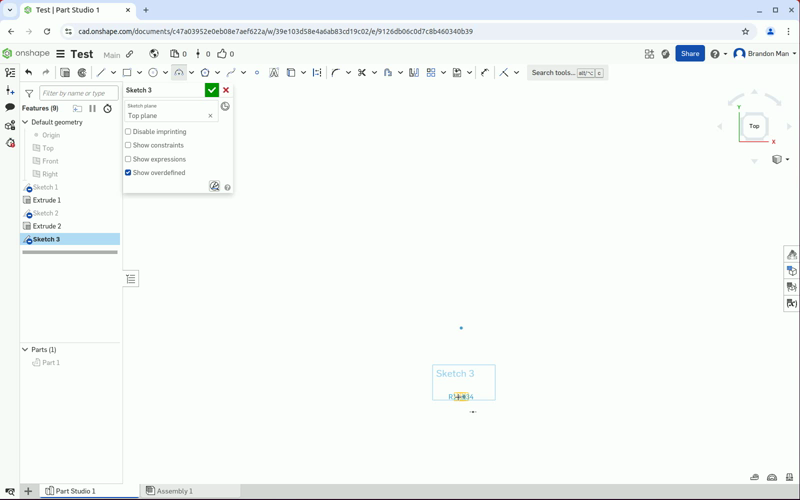
mouse_move(461, 393)
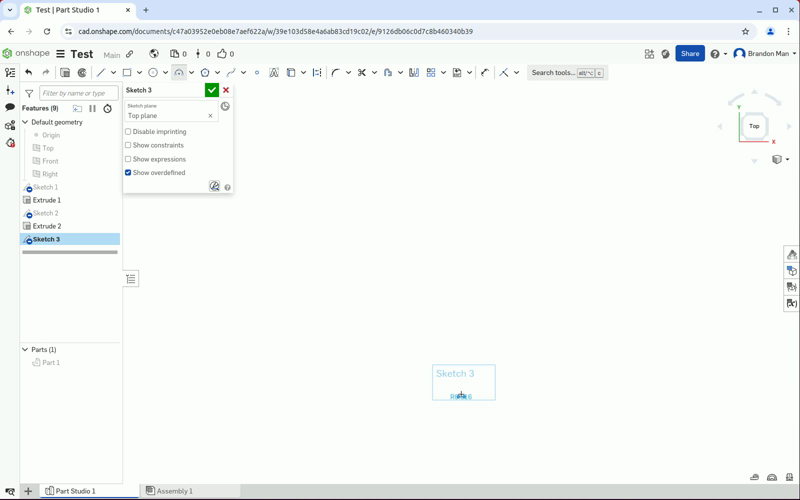
scroll(6)
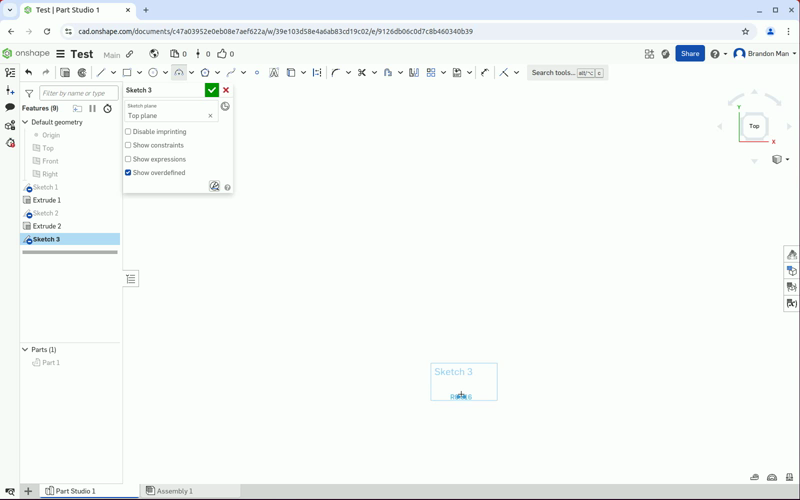
scroll(6)
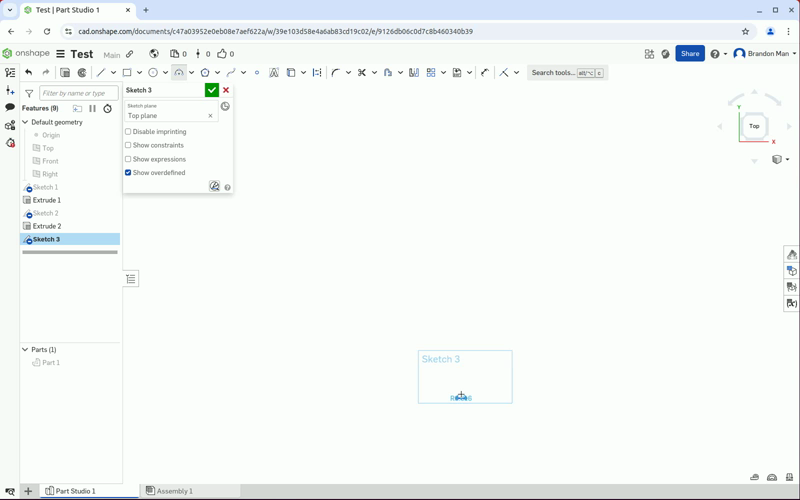
scroll(6)
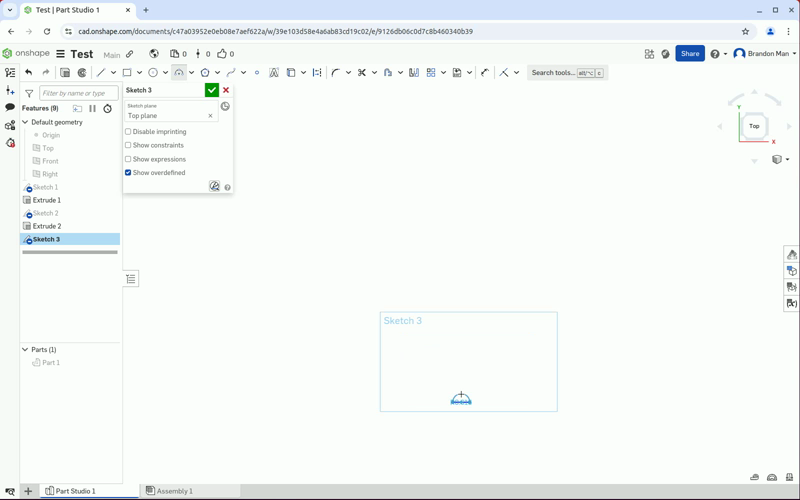
scroll(6)
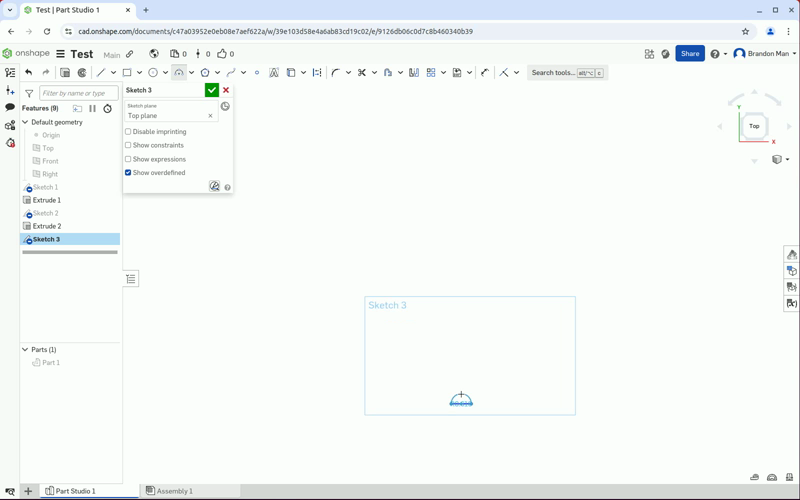
scroll(6)
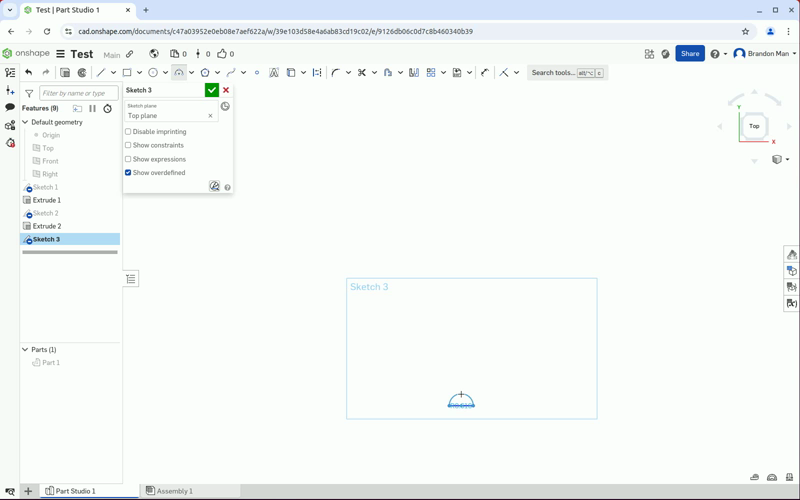
scroll(6)
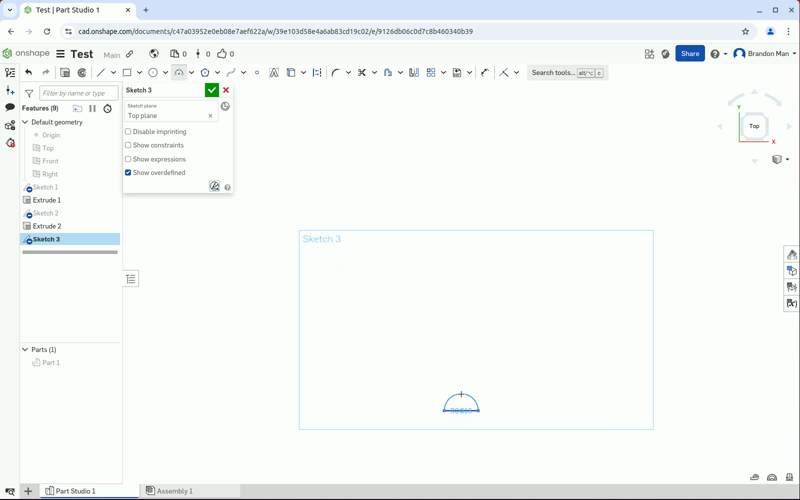
scroll(6)
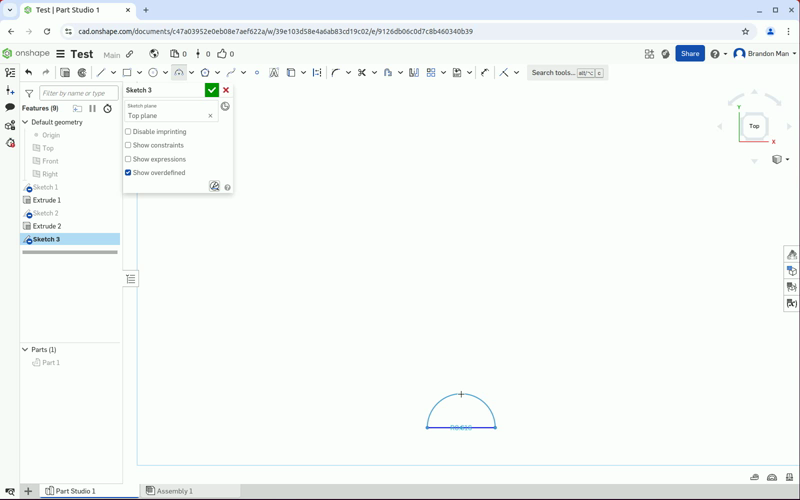
click(461, 393)
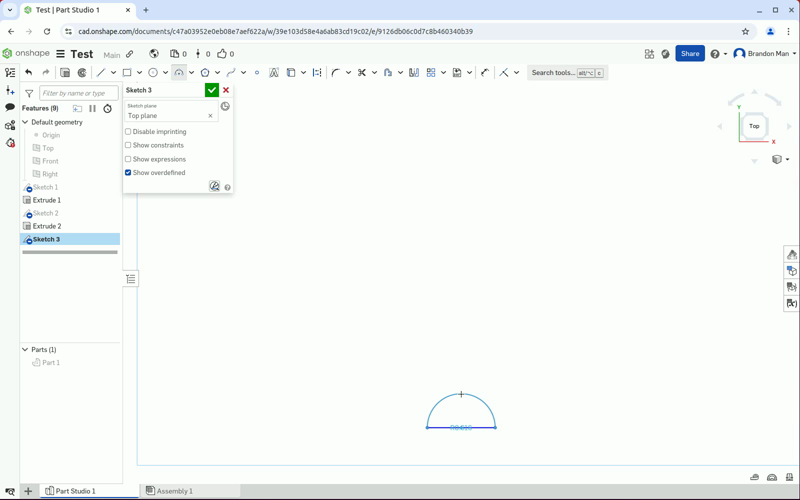
scroll(-6)
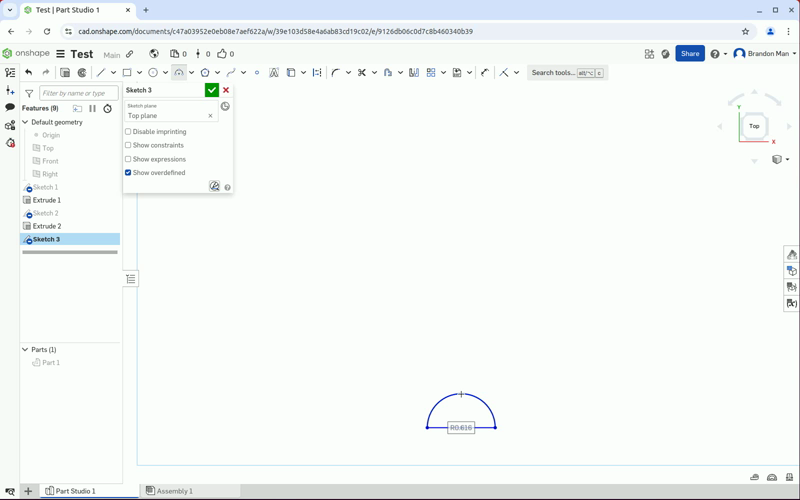
scroll(-6)
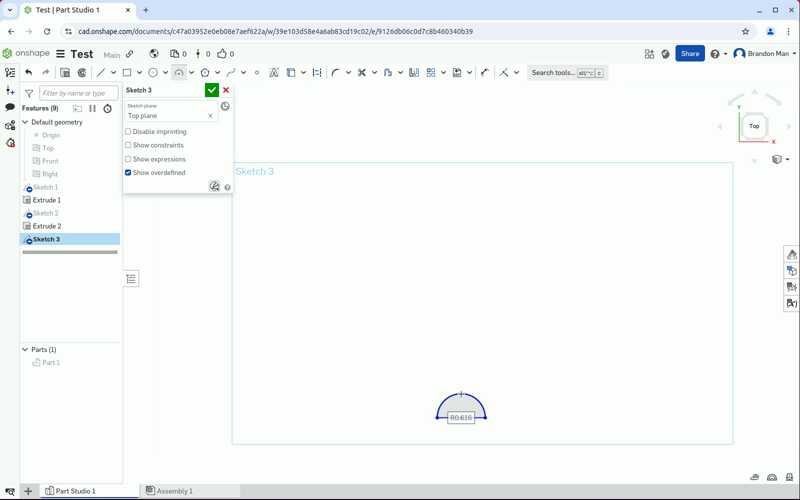
scroll(-6)
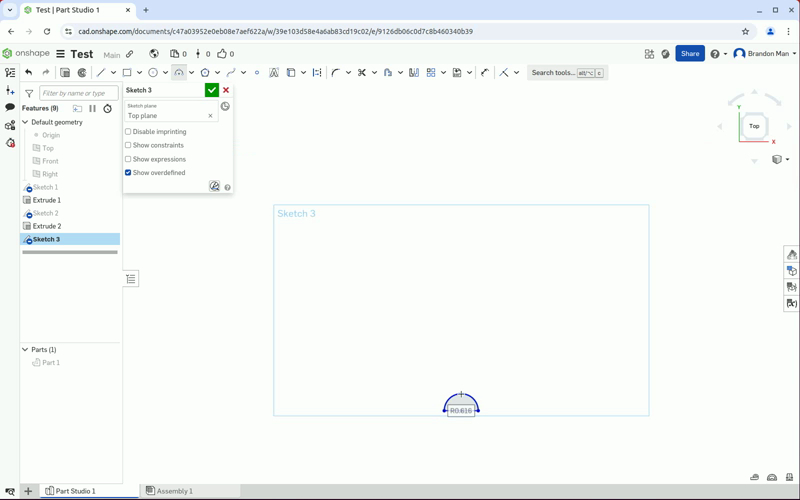
scroll(-6)
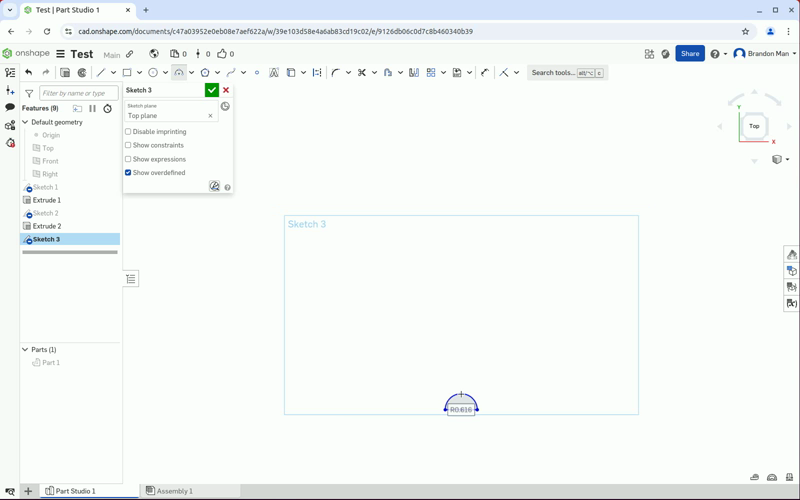
scroll(-6)
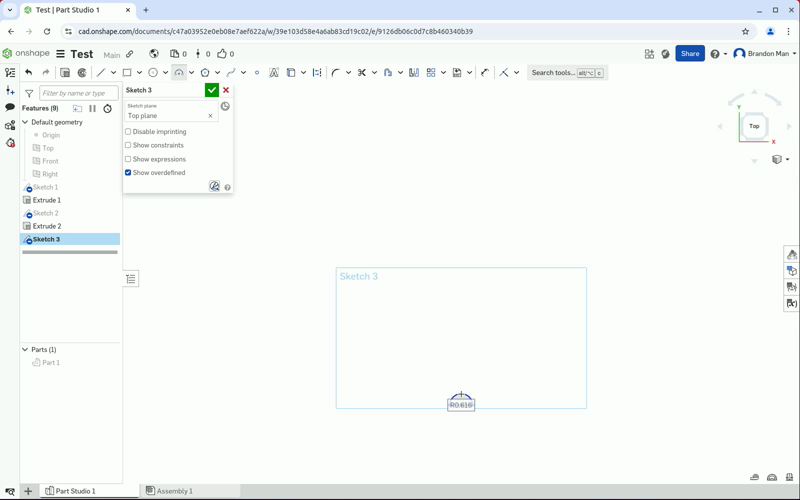
scroll(-6)
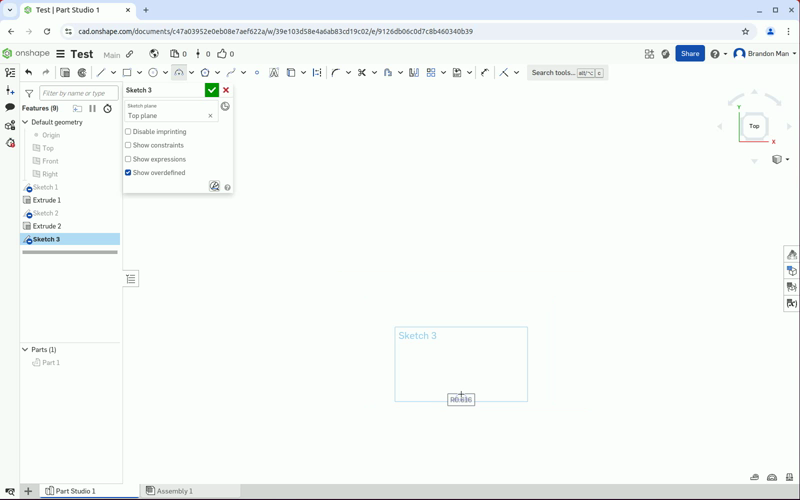
scroll(-6)
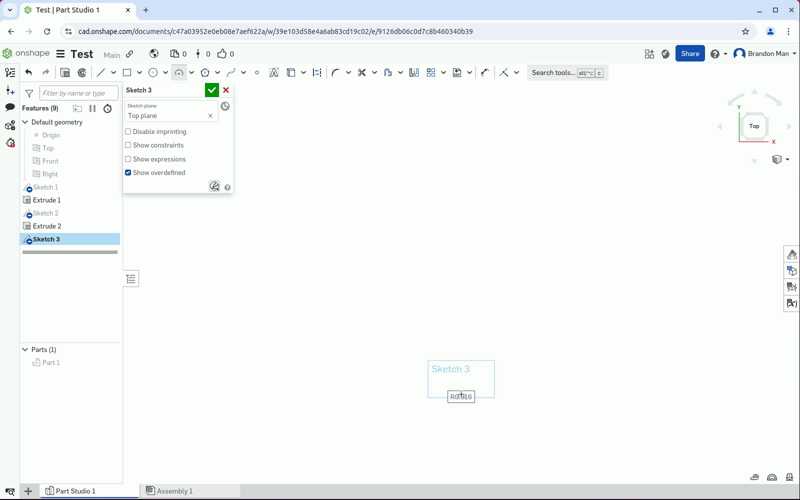
key_up(shift)
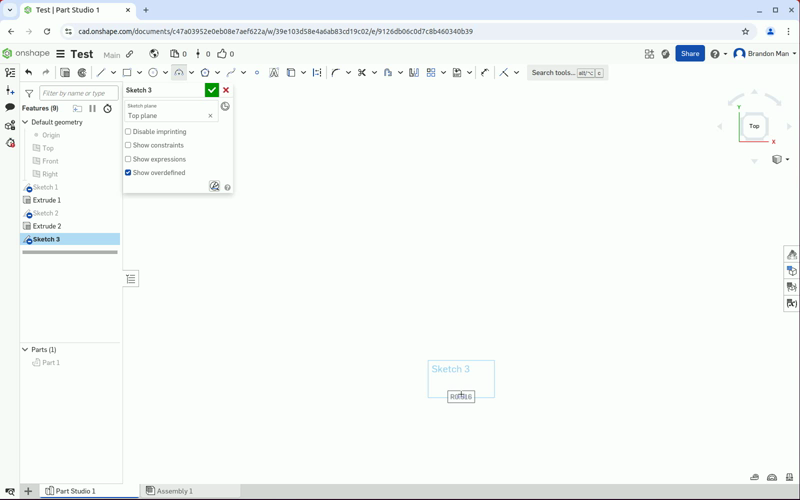
key(esc)
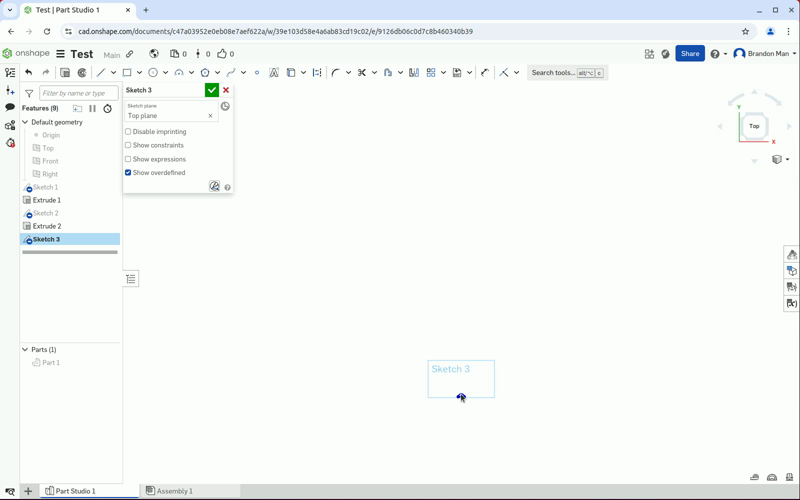
mouse_move(460, 395)
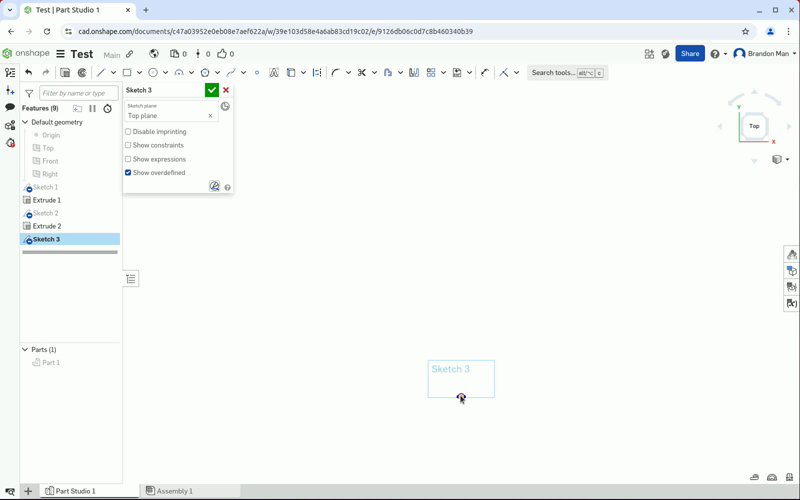
scroll(6)
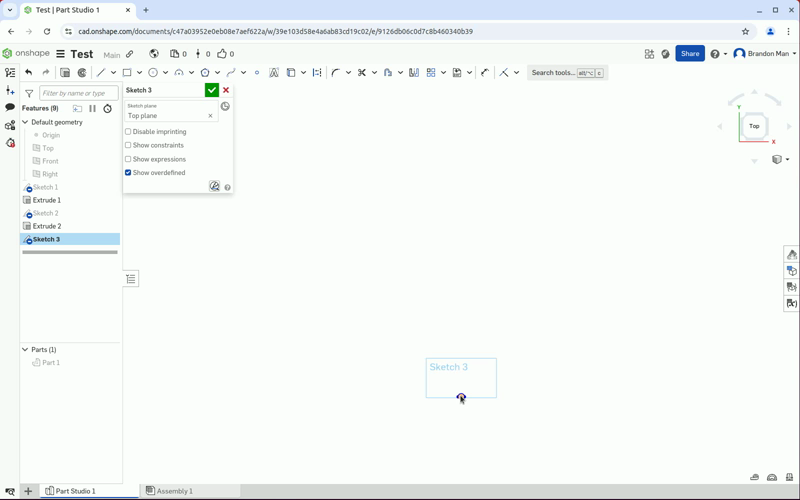
scroll(6)
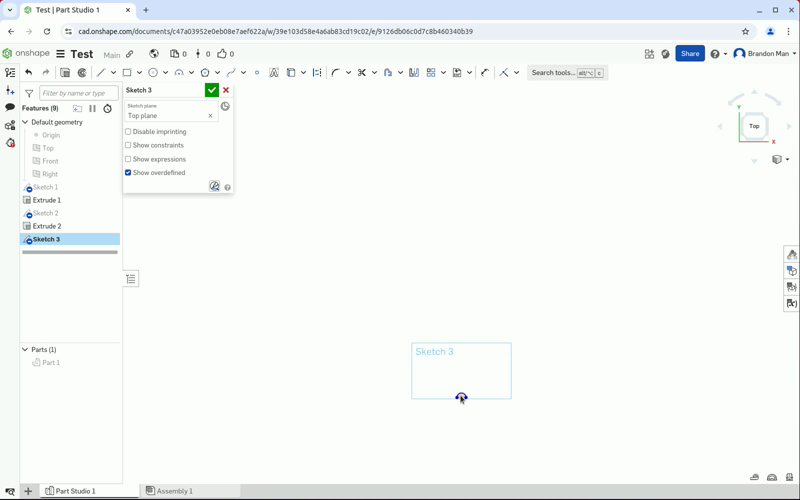
scroll(6)
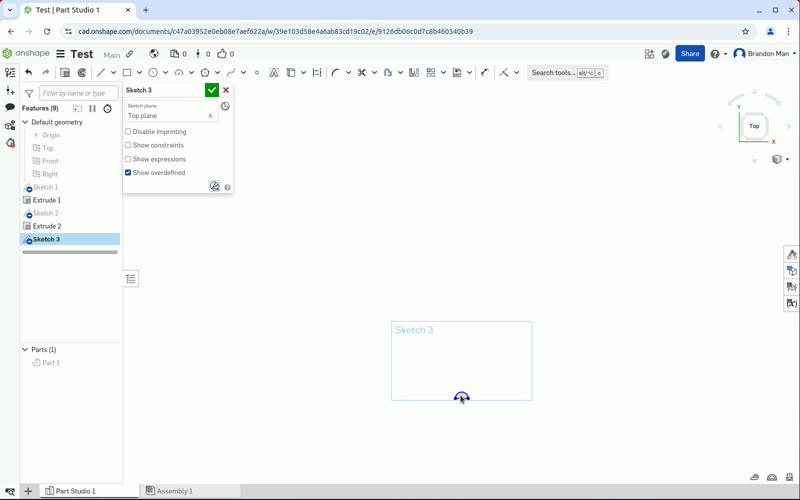
scroll(6)
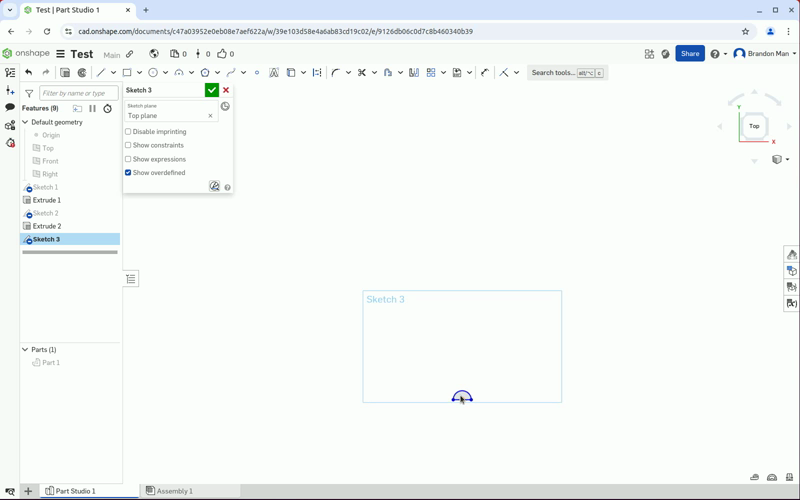
scroll(6)
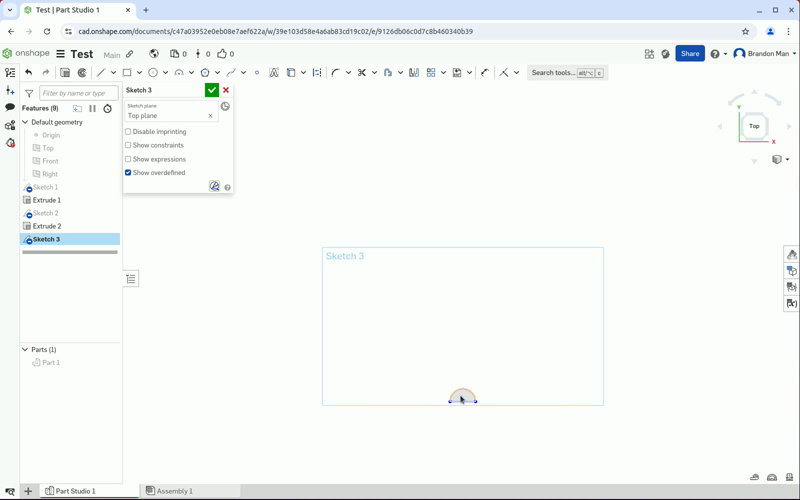
scroll(6)
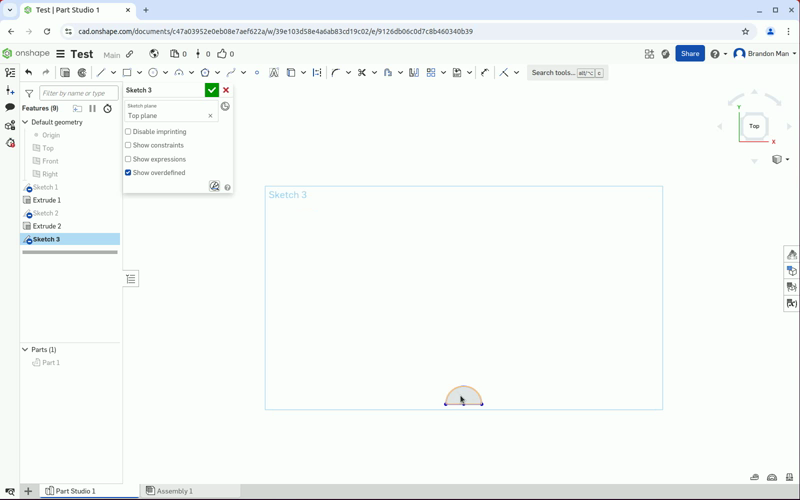
scroll(6)
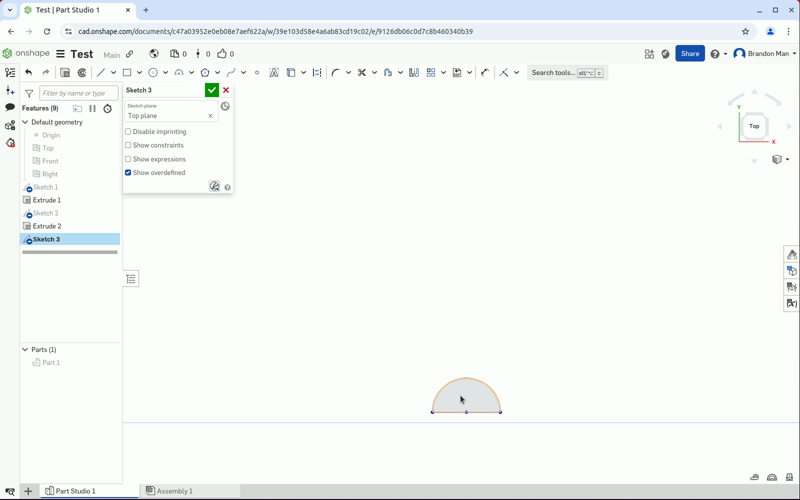
click(460, 395)
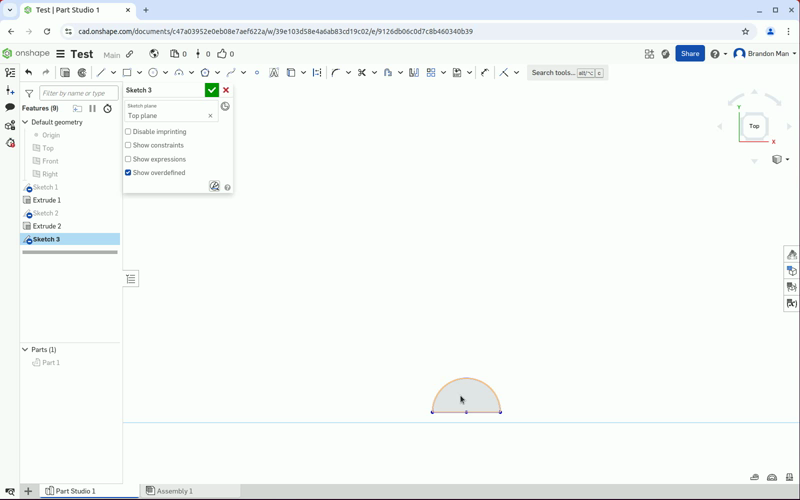
scroll(-6)
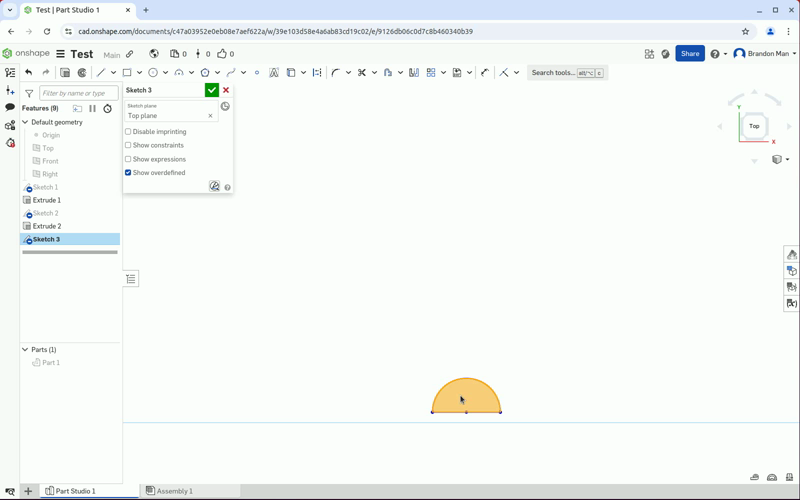
scroll(-6)
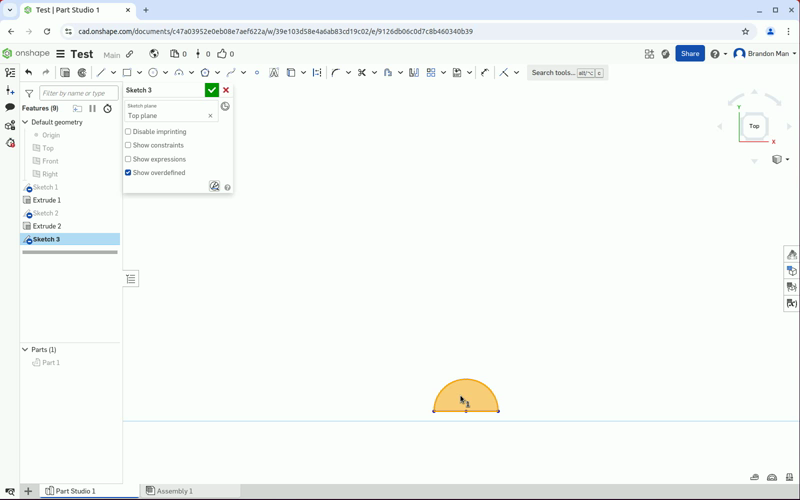
scroll(-6)
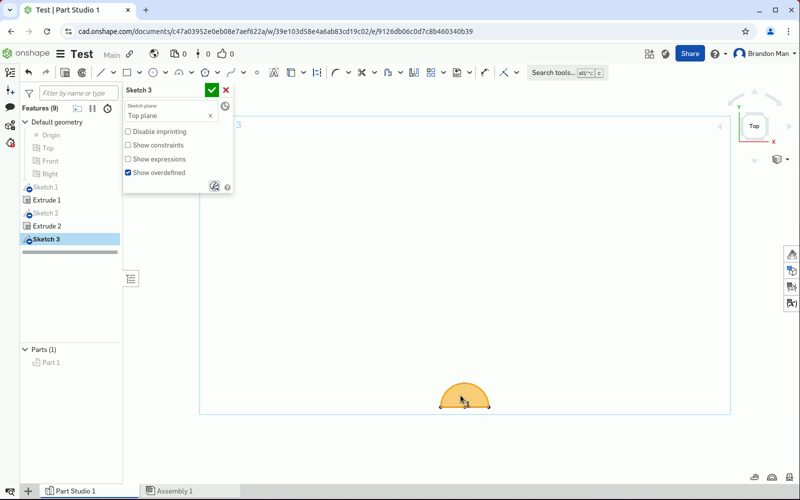
scroll(-6)
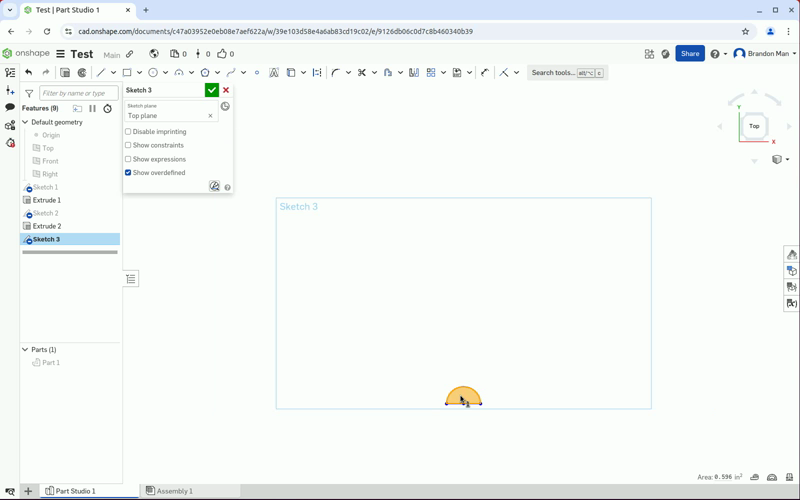
scroll(-6)
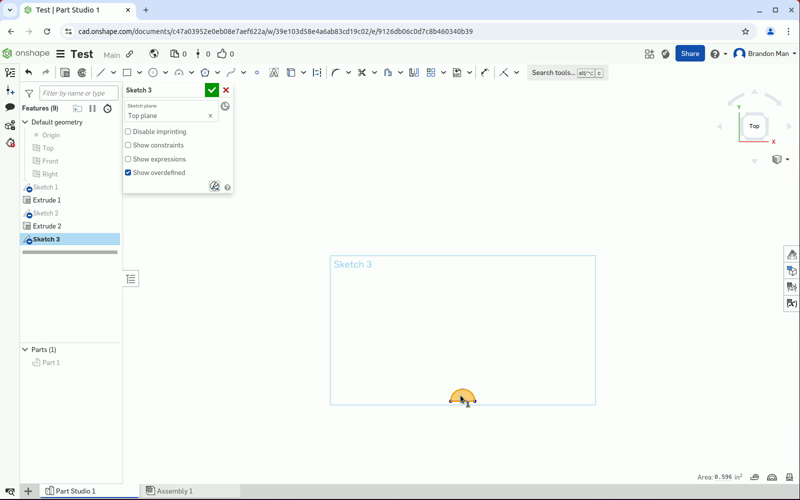
scroll(-6)
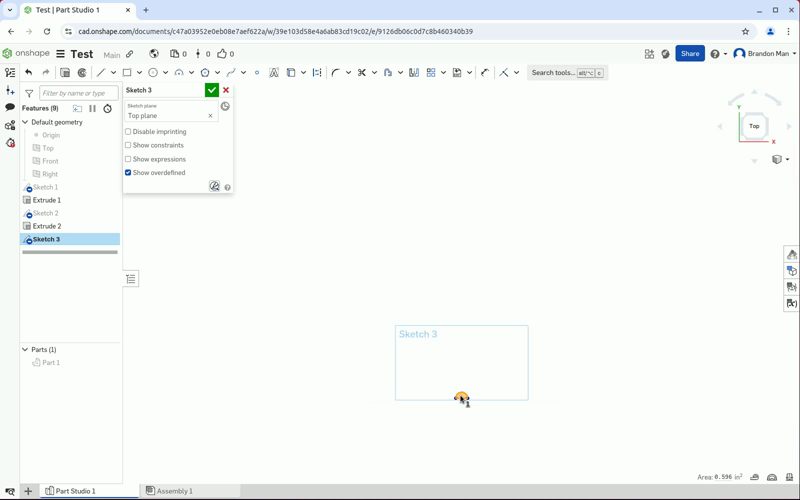
scroll(-6)
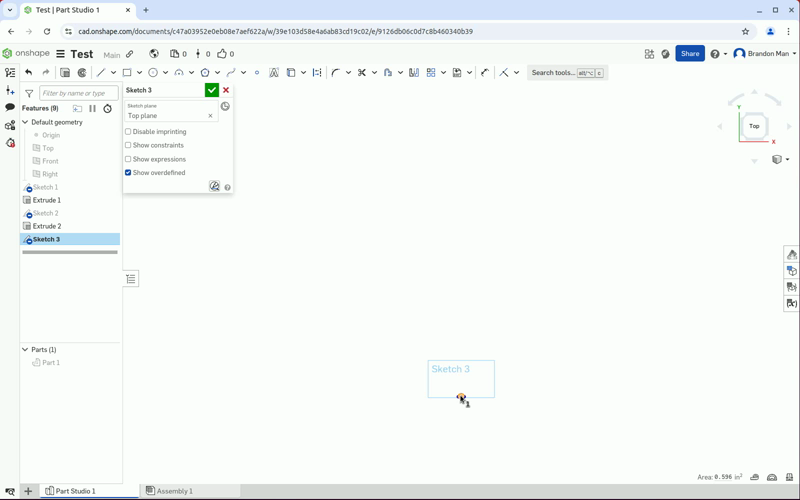
mouse_move(73, 352)
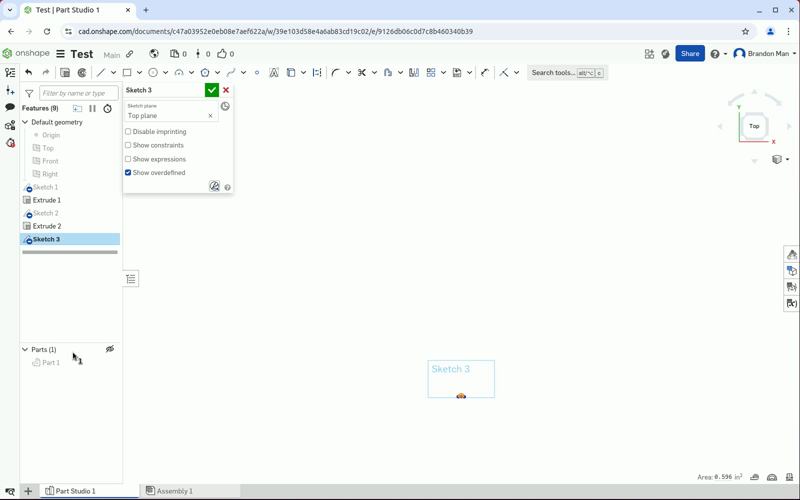
key(shift+y)
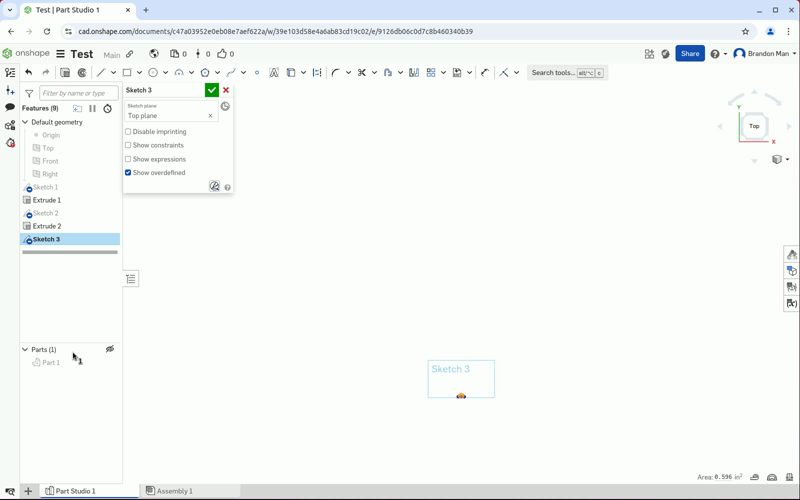
key(shift+e)
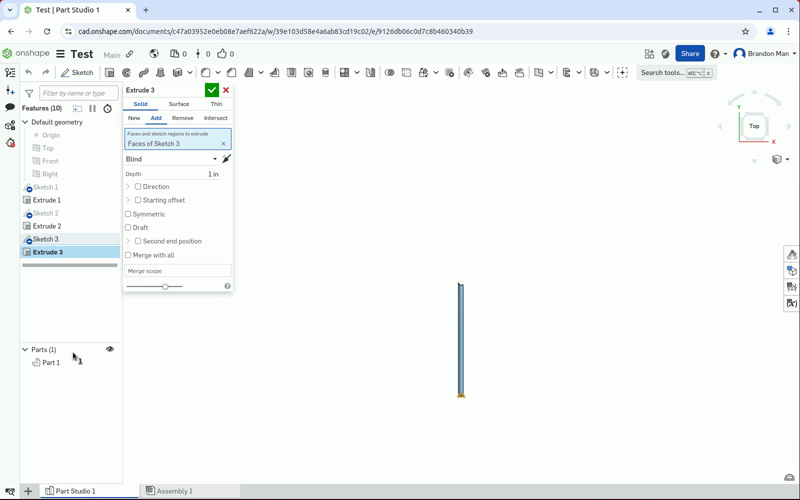
mouse_move(143, 106)
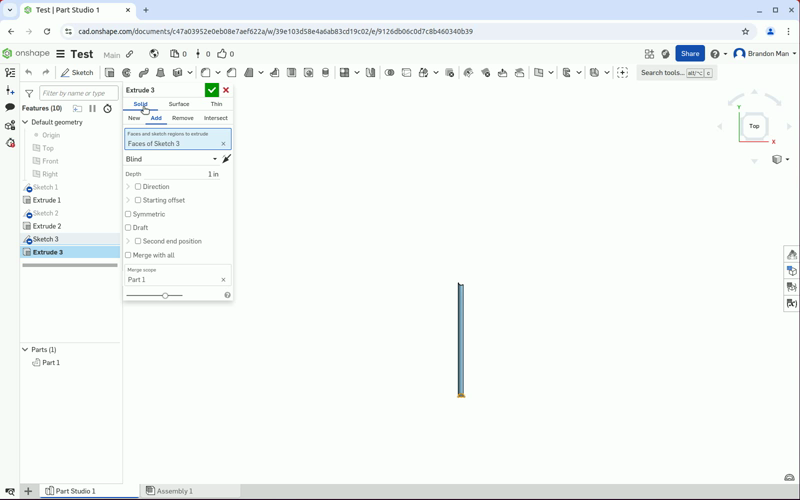
click(143, 106)
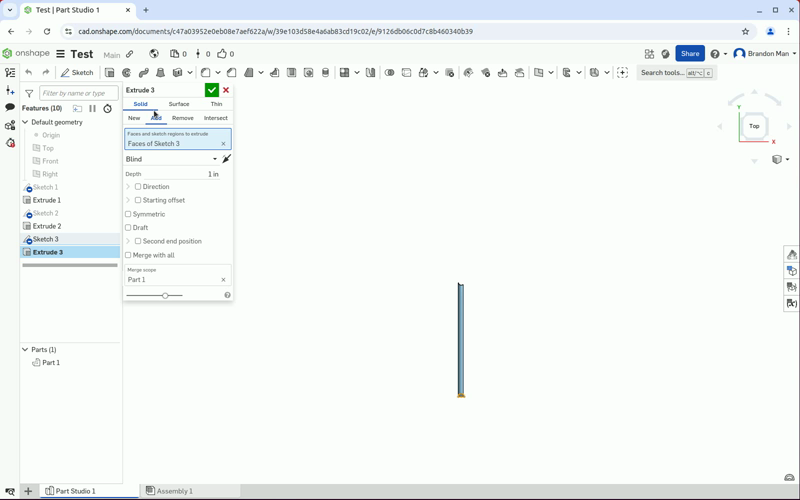
mouse_move(186, 120)
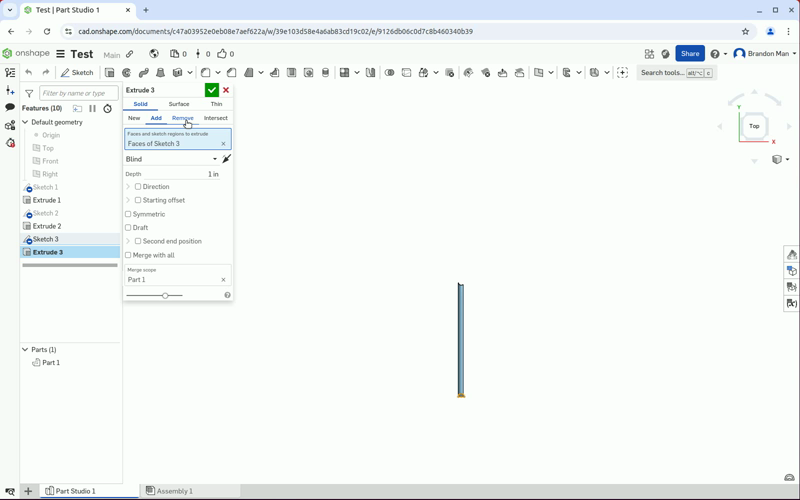
click(186, 120)
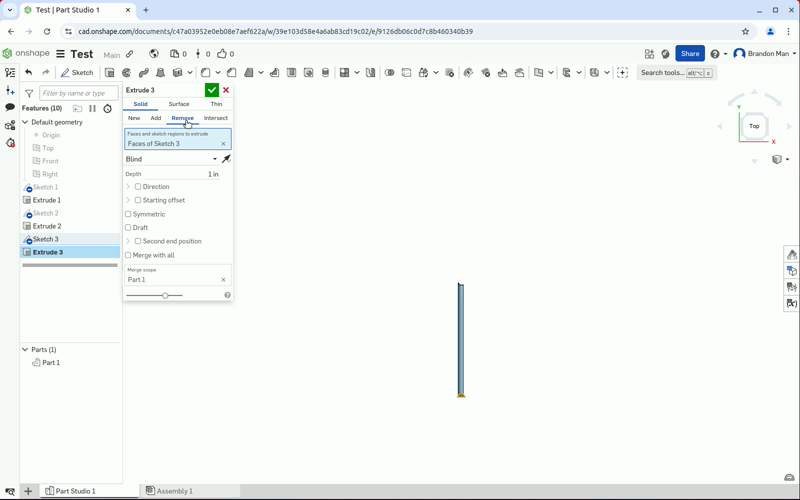
key(tab, 4)
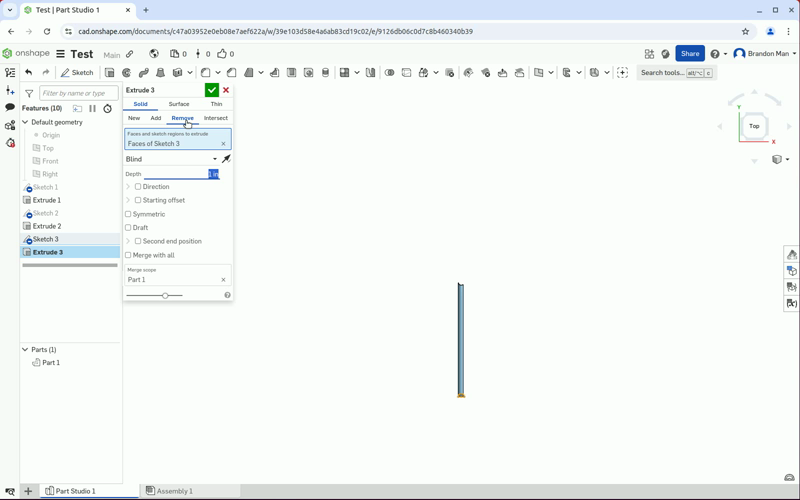
text(-2.408)
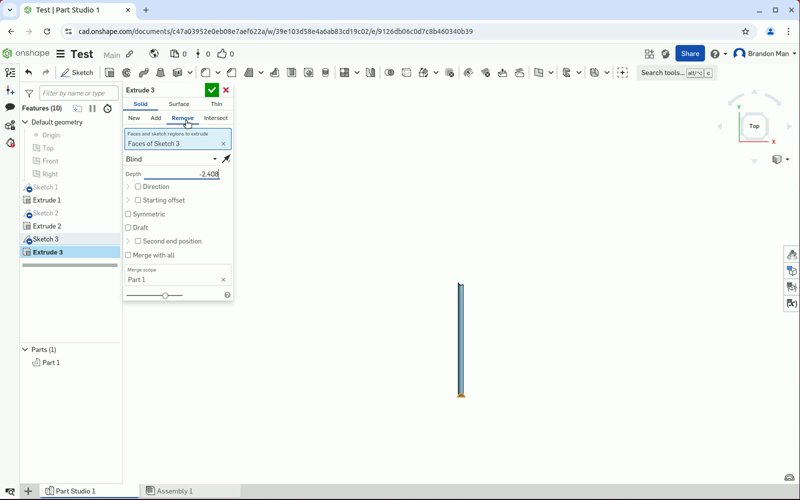
key(tab, 3)
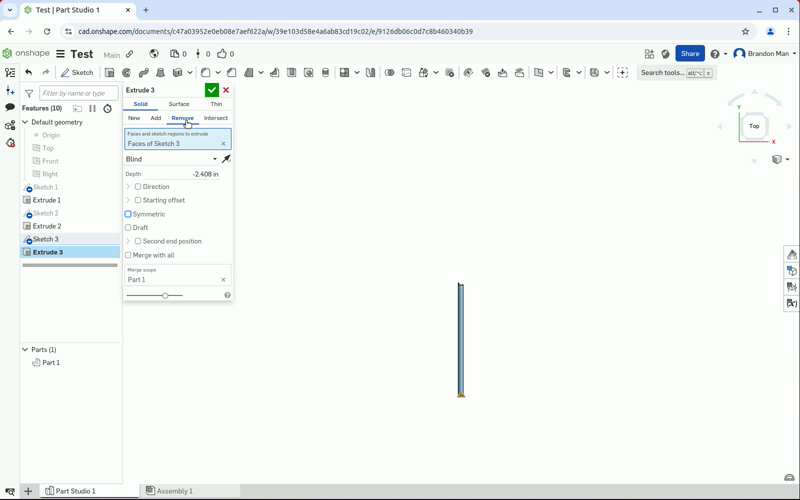
key(space)
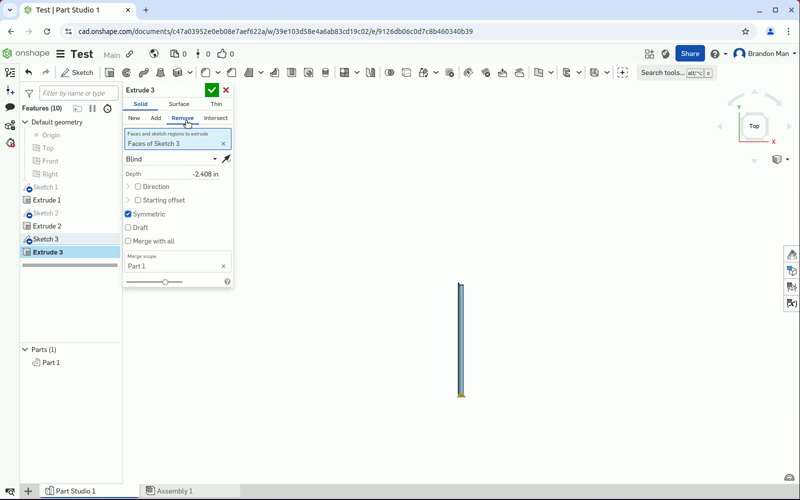
key(tab, 2)
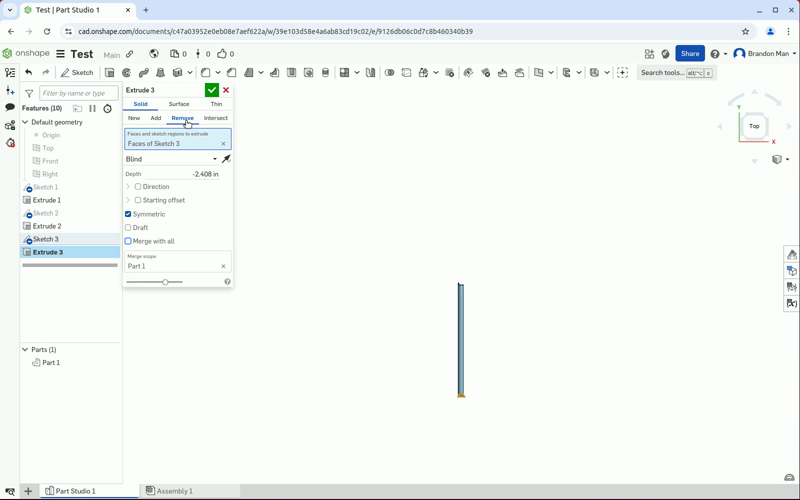
key(space)
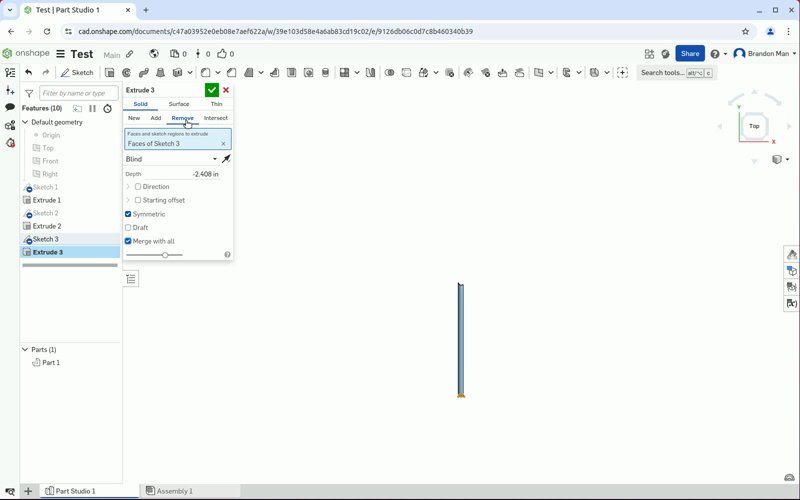
key(enter)
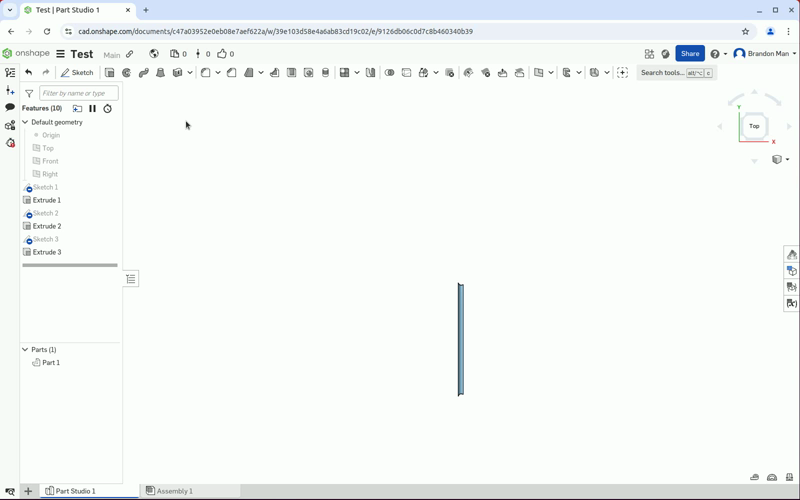
key(shift+h)
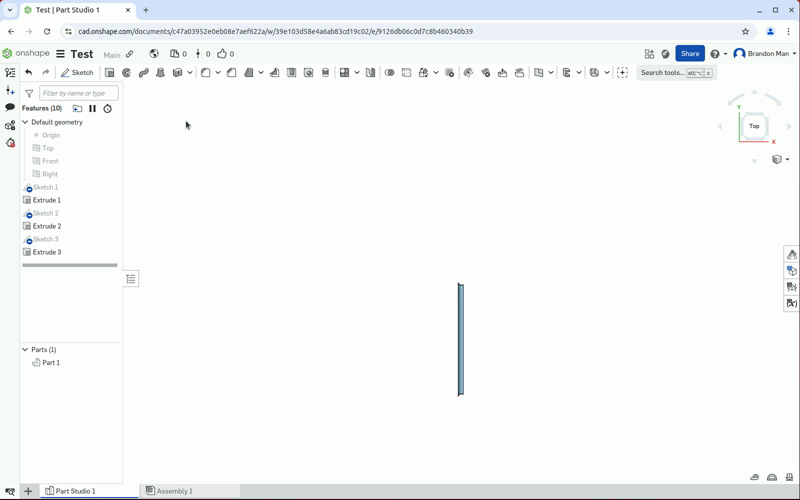
key(shift+h)
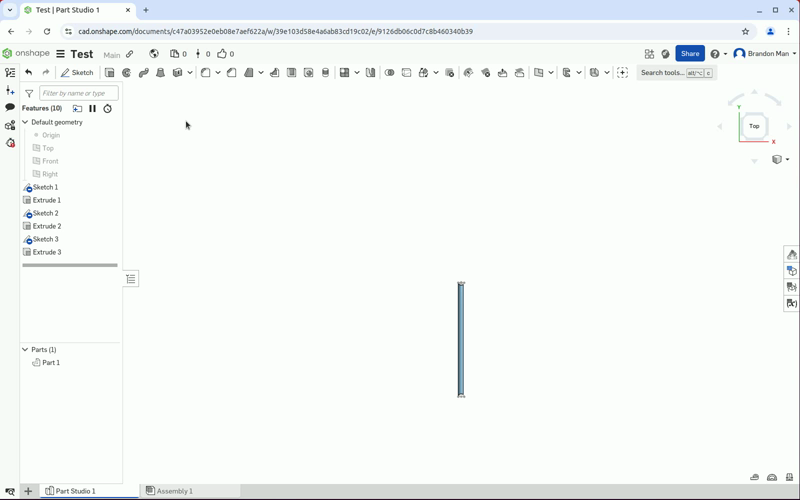
key(shift+7)
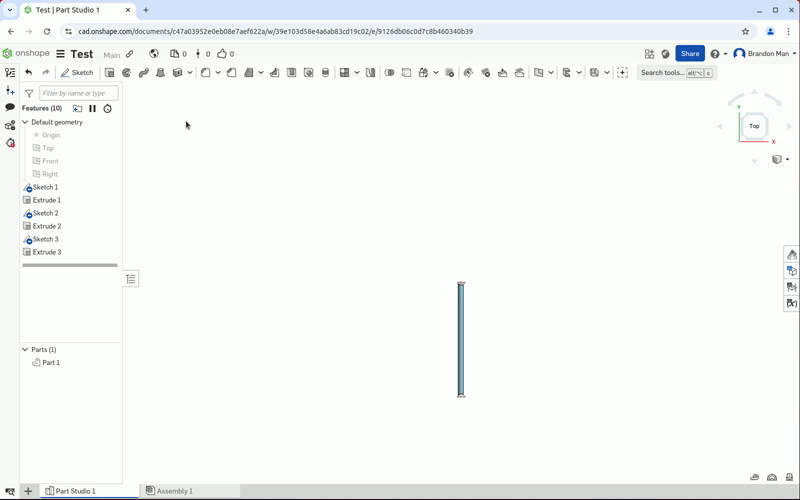
key(up, 3)
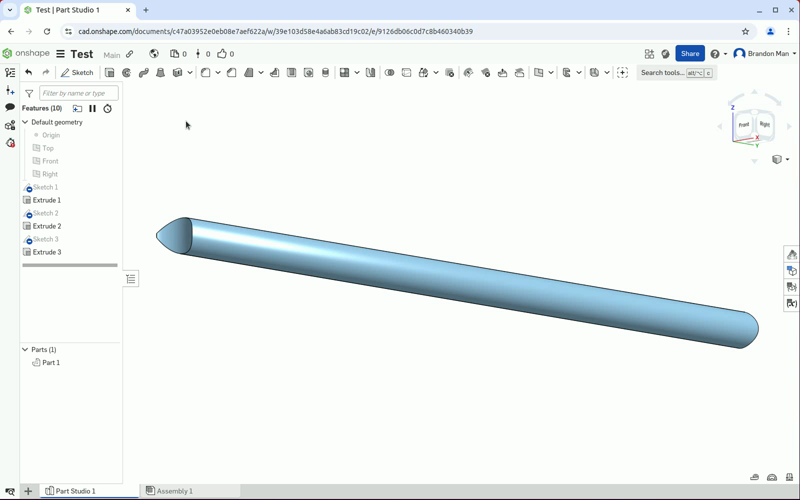
key(left, 3)
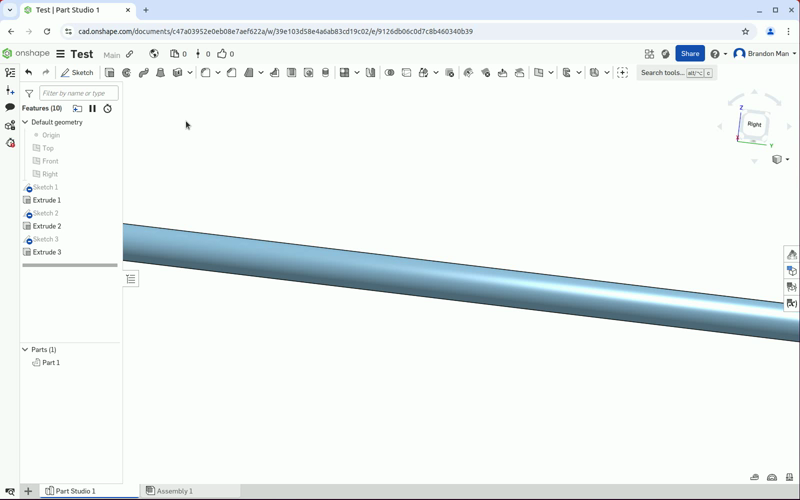
key(right, 3)
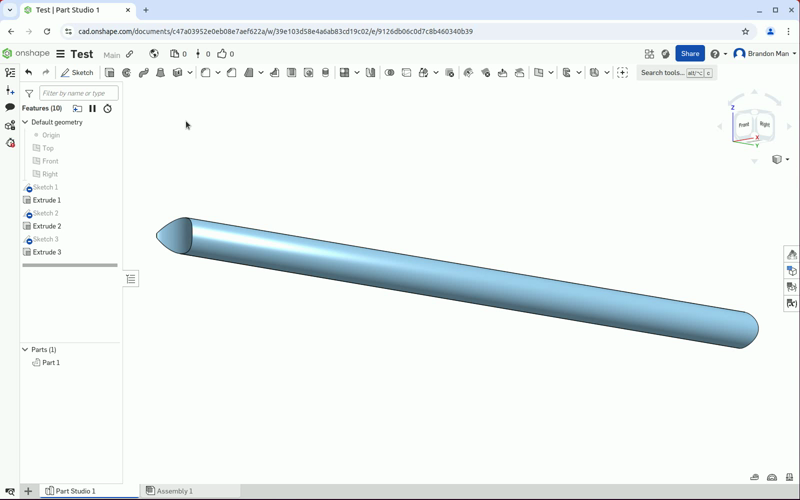
key(down, 3)
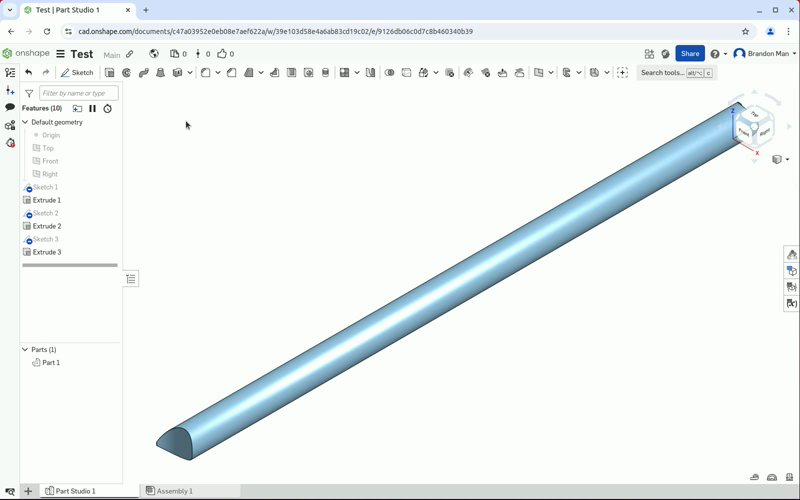
mouse_move(73, 189)
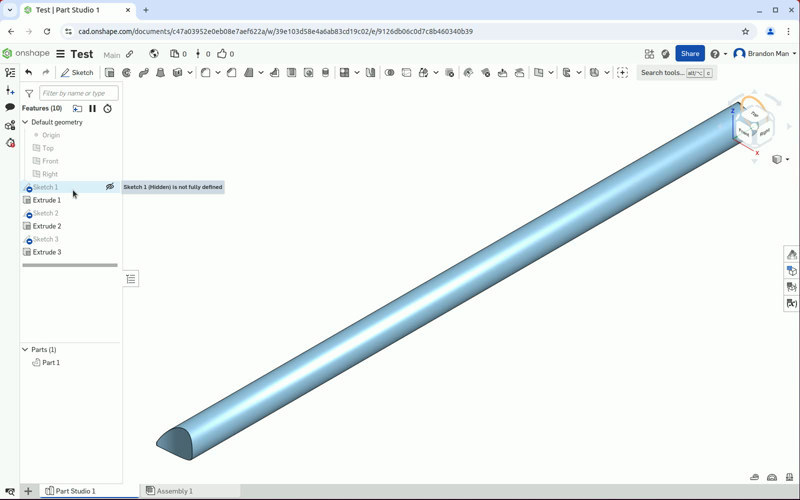
click(73, 189)